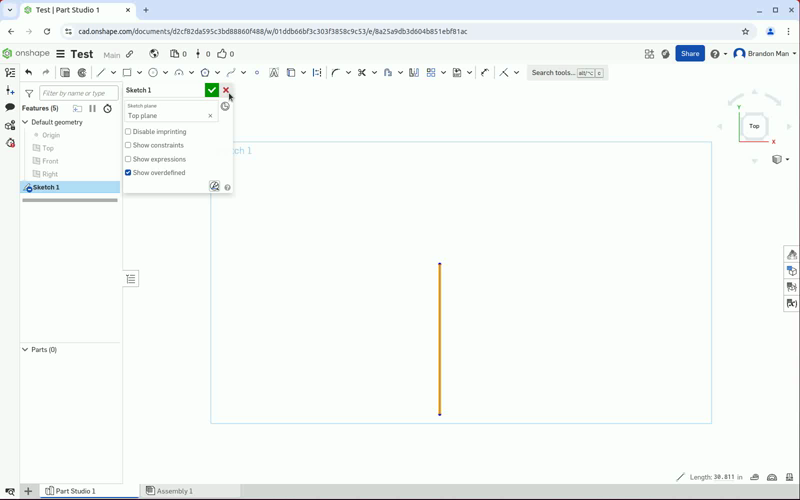
key(shift+h)
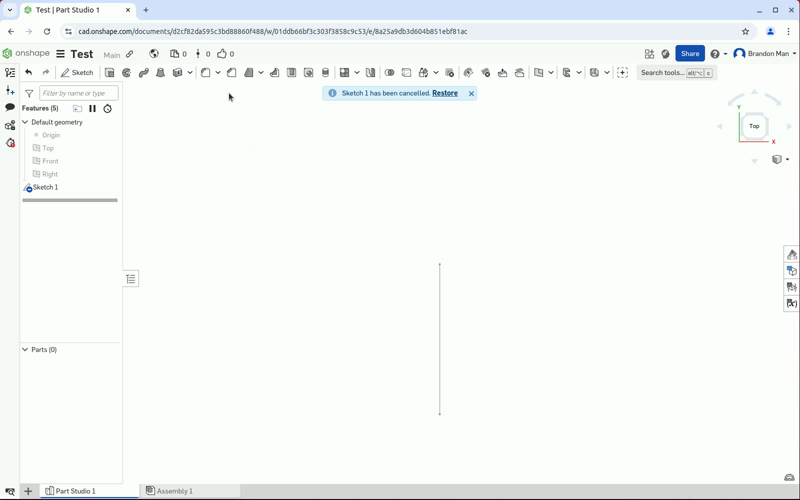
key(shift+s)
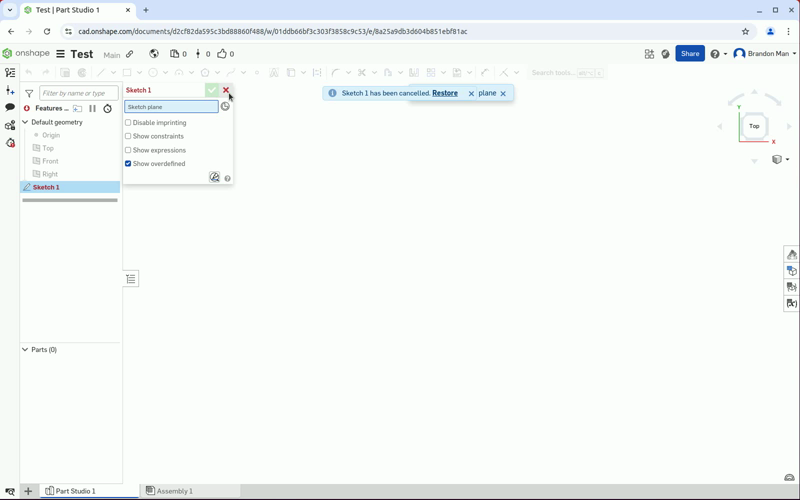
mouse_move(73, 150)
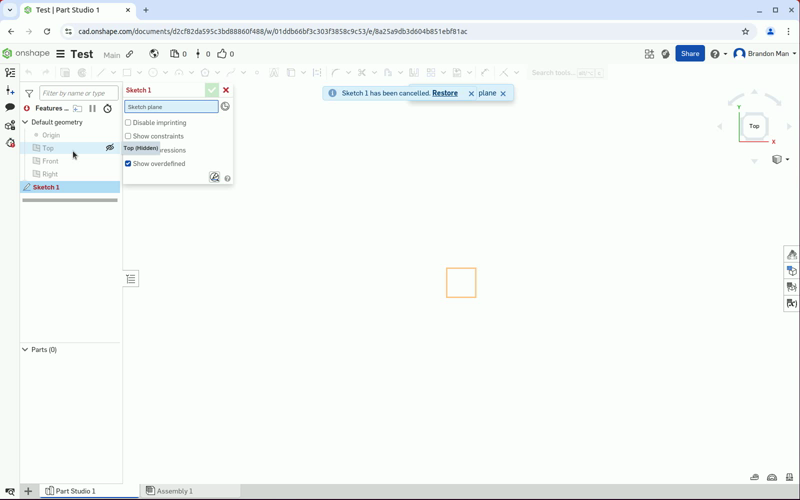
click(73, 150)
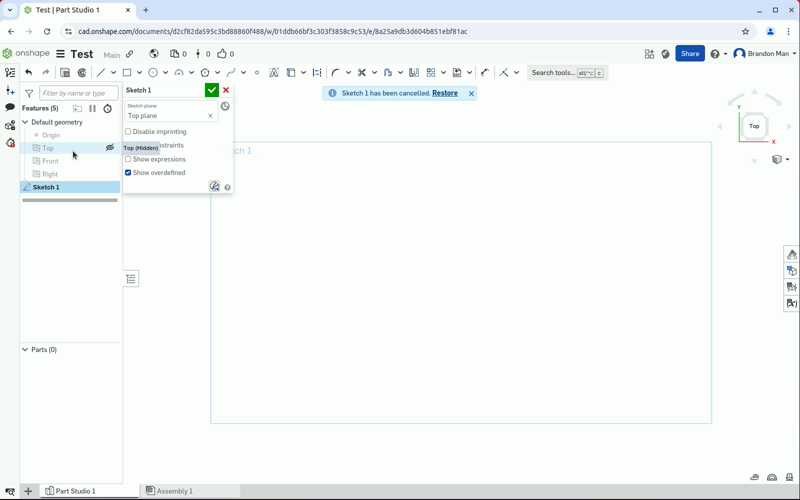
mouse_move(73, 352)
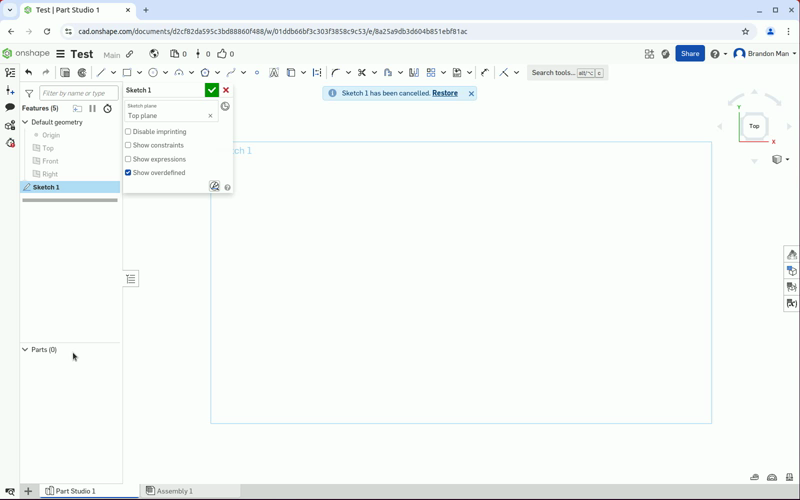
key(y)
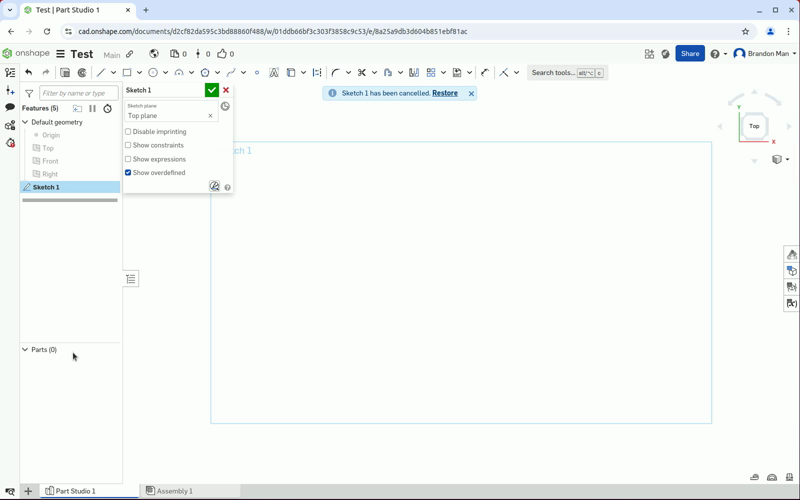
key(l)
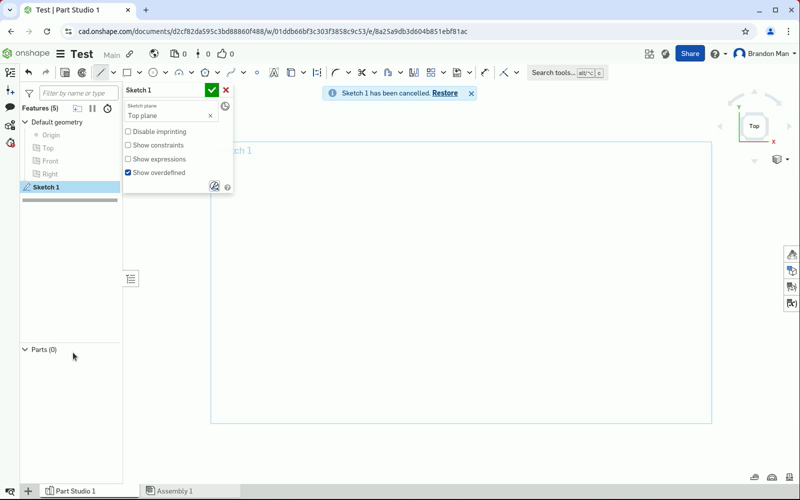
key_down(shift)
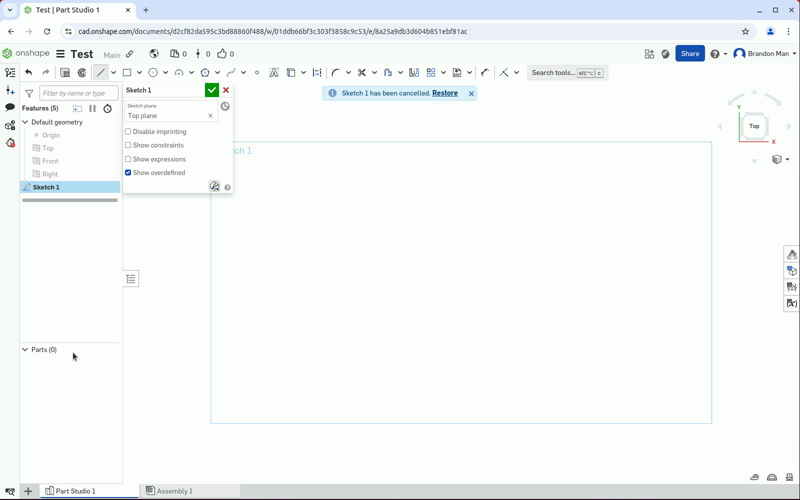
mouse_move(348, 298)
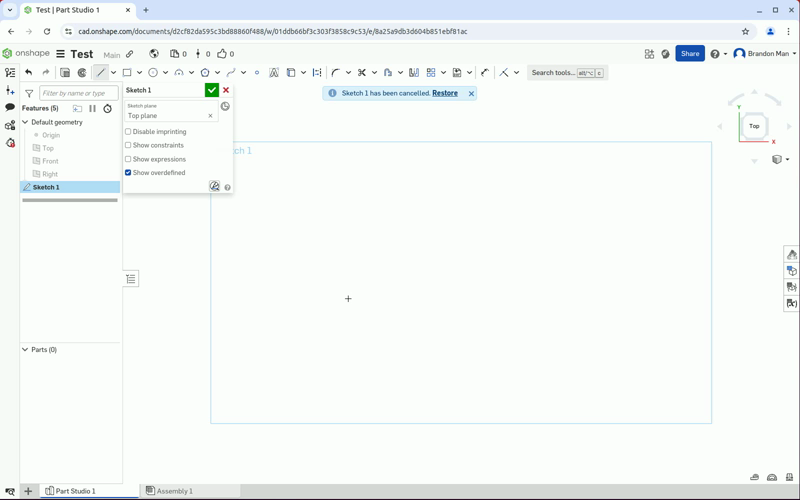
click(348, 298)
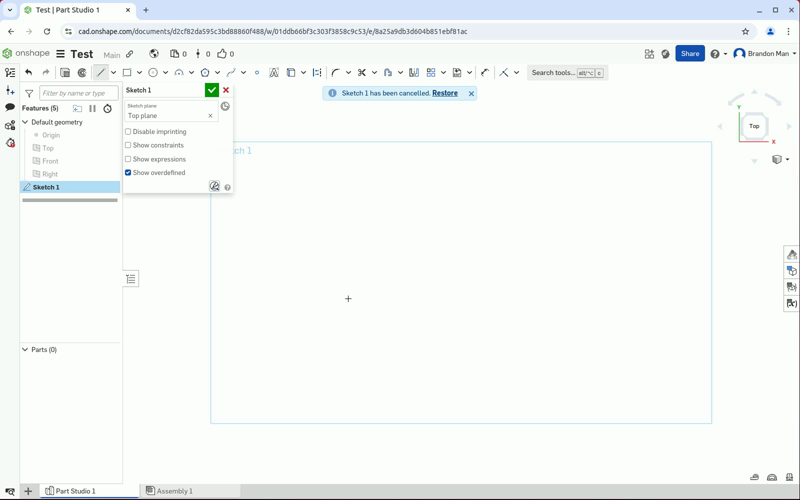
key_up(shift)
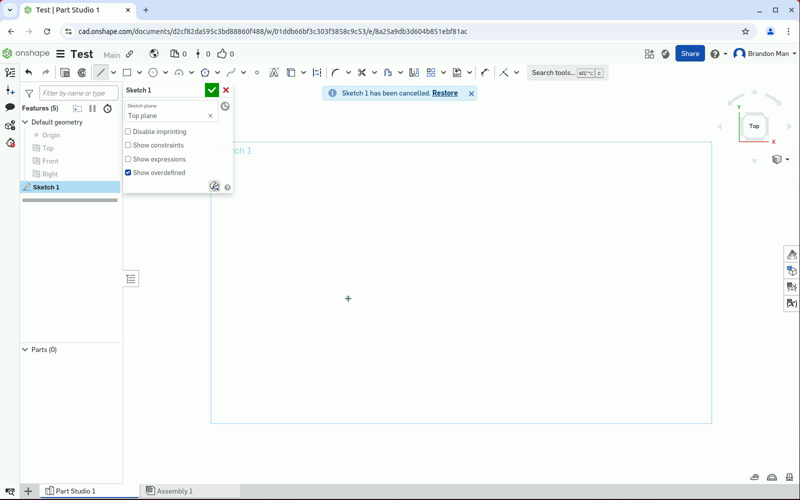
key_down(shift)
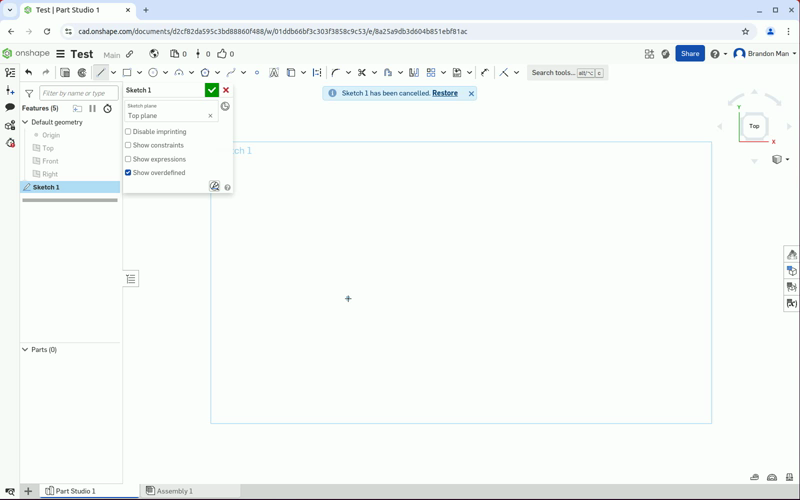
mouse_move(572, 298)
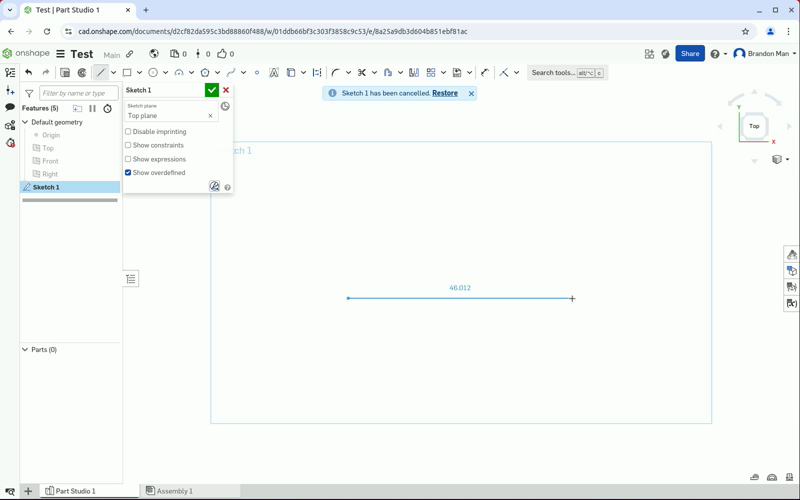
click(572, 298)
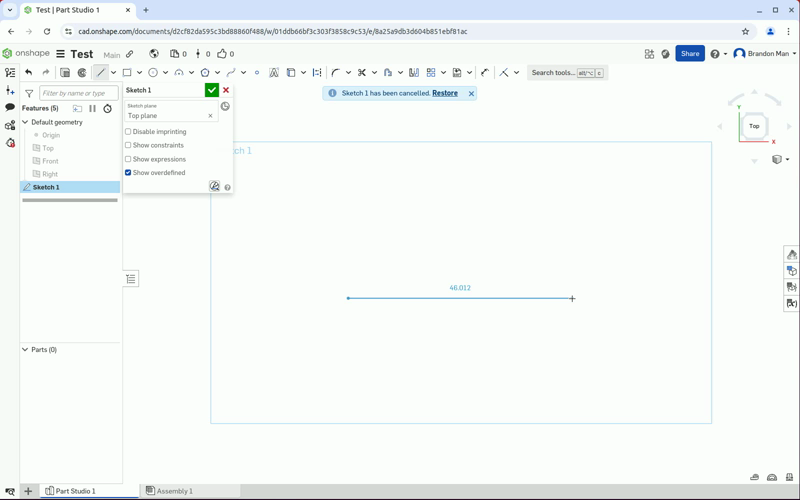
key_up(shift)
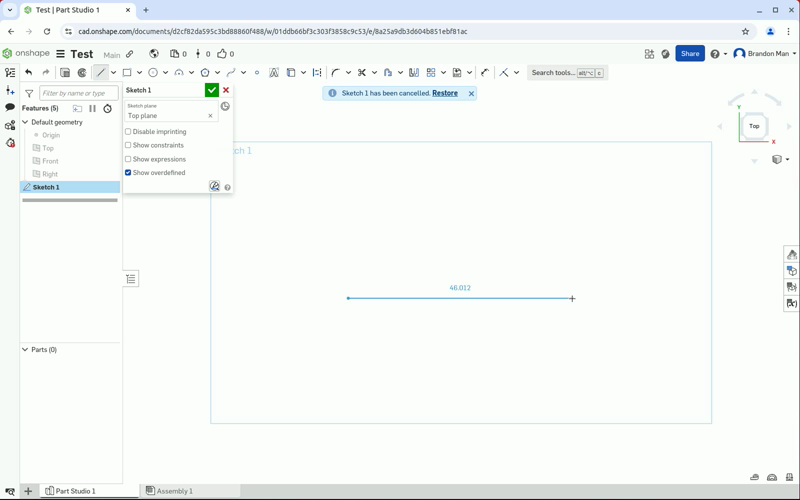
key_down(shift)
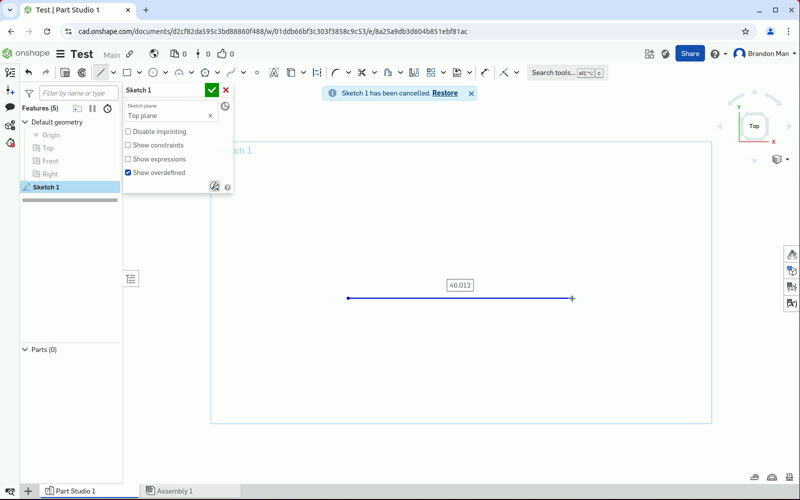
mouse_move(589, 298)
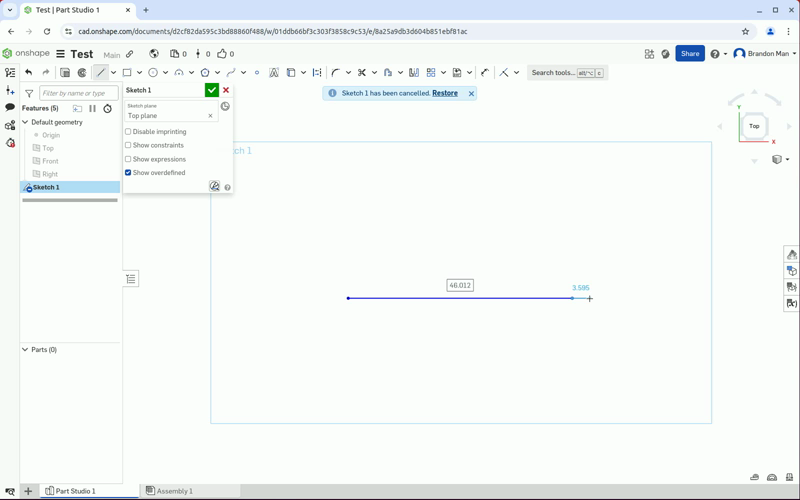
mouse_move(572, 267)
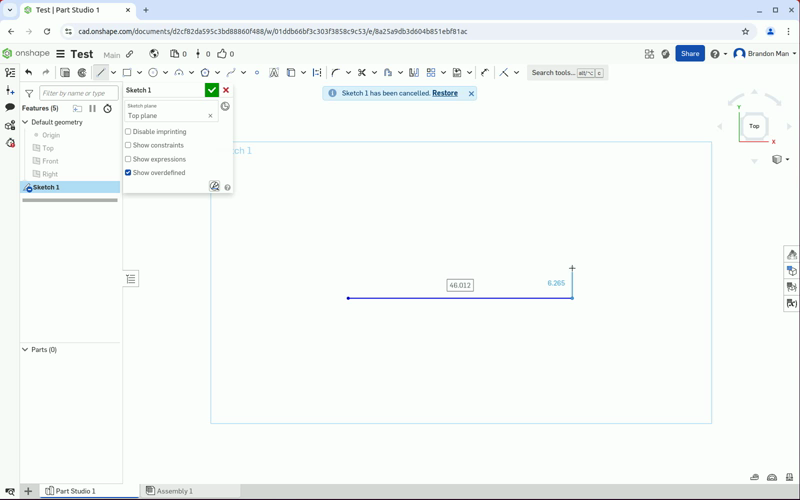
click(572, 267)
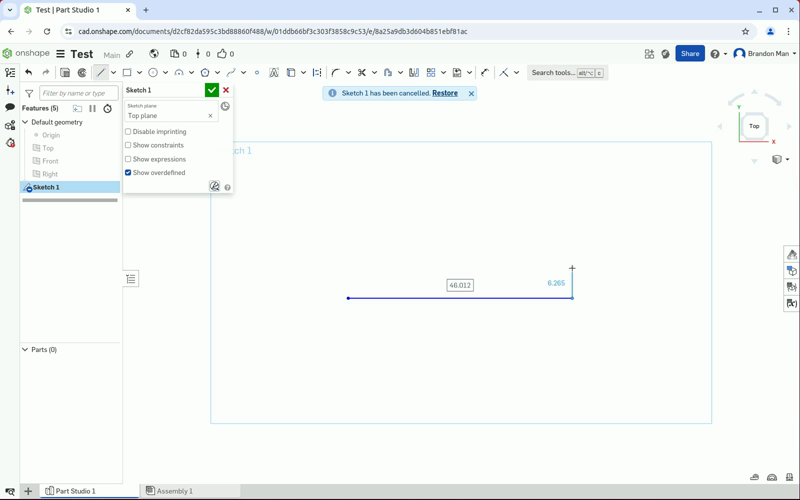
key_up(shift)
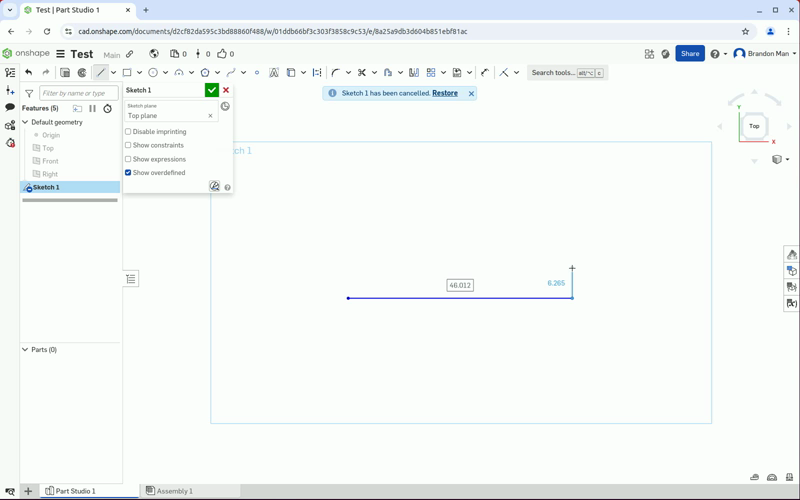
key_down(shift)
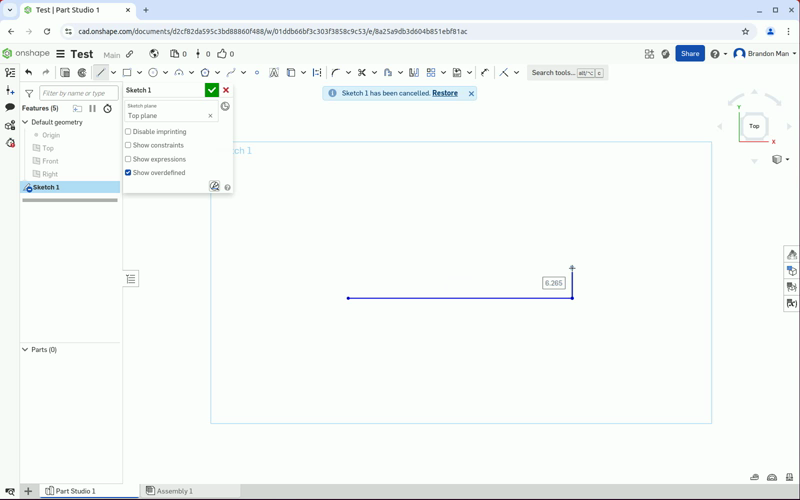
mouse_move(348, 267)
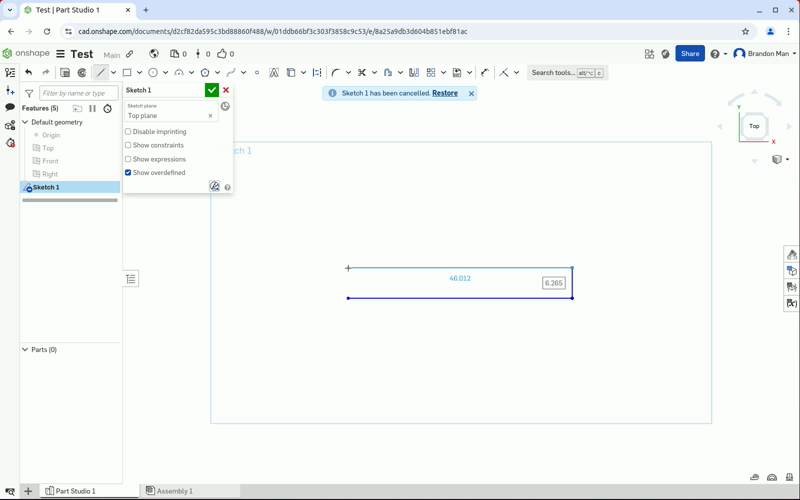
click(348, 267)
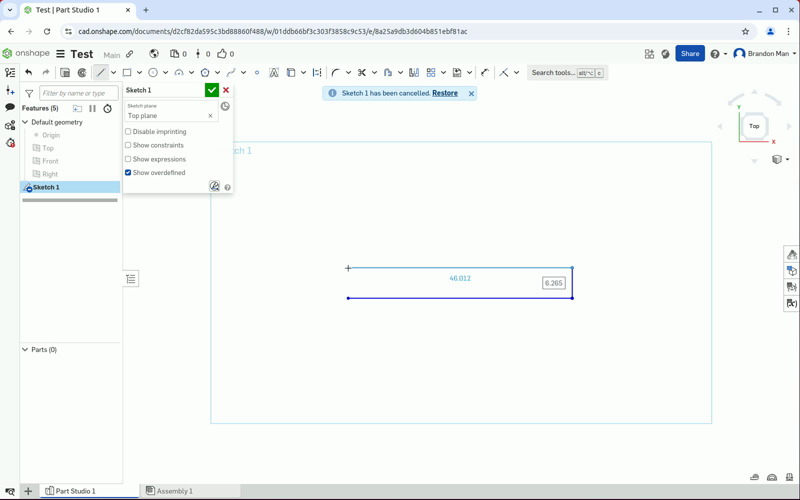
key_up(shift)
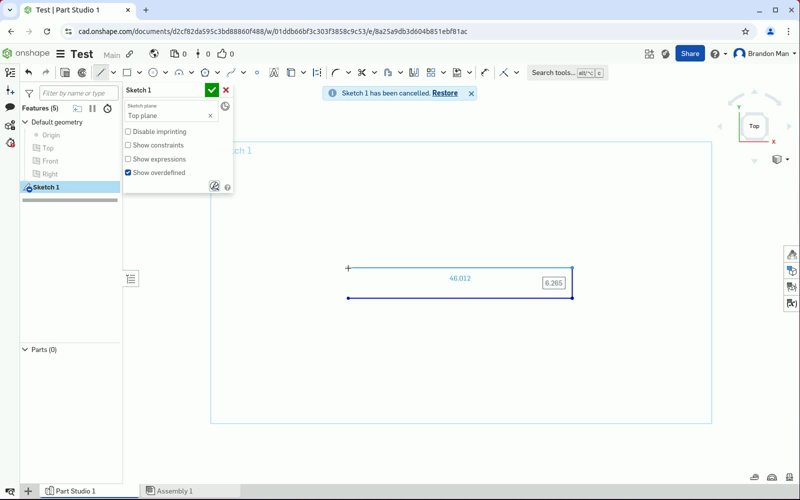
mouse_move(378, 267)
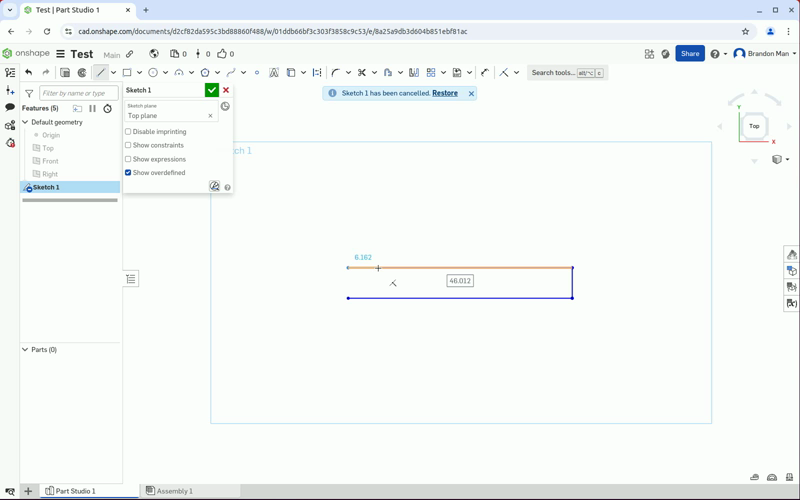
key_down(shift)
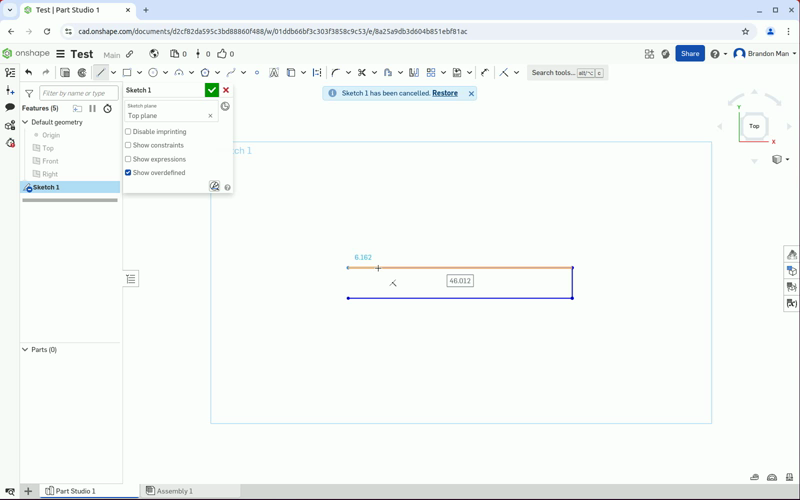
mouse_move(348, 298)
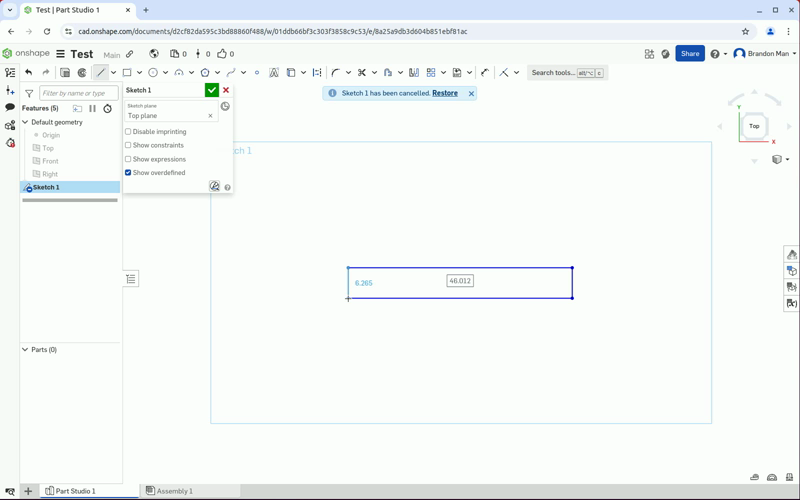
key_up(shift)
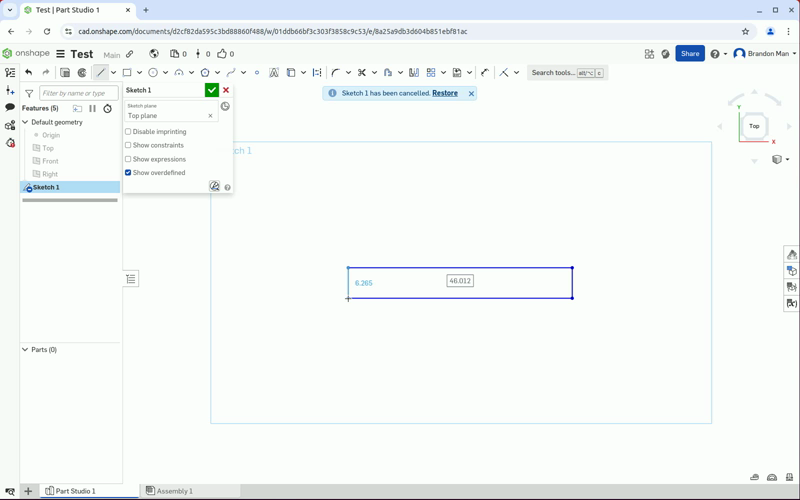
click(348, 298)
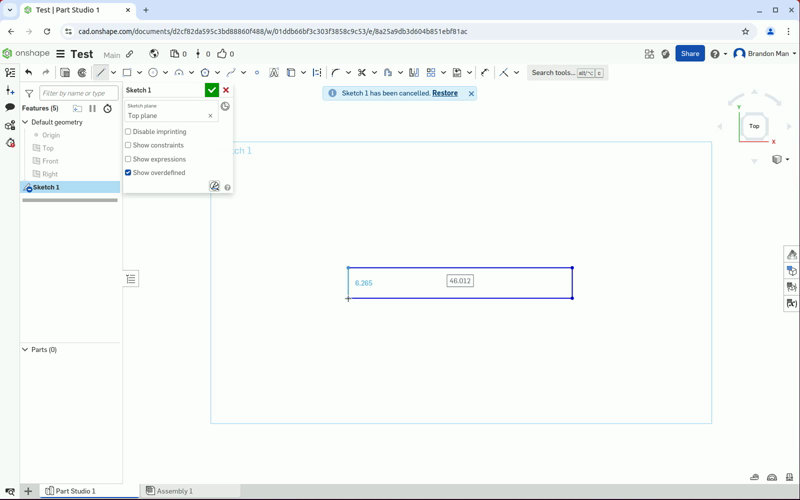
key(esc)
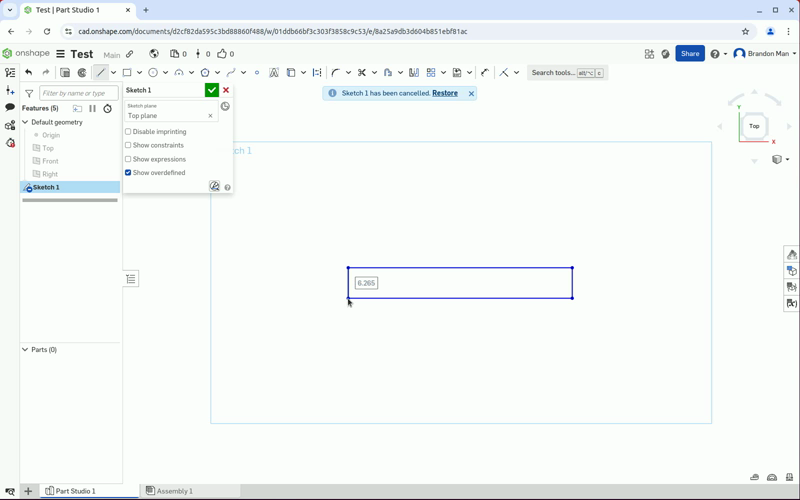
key(l)
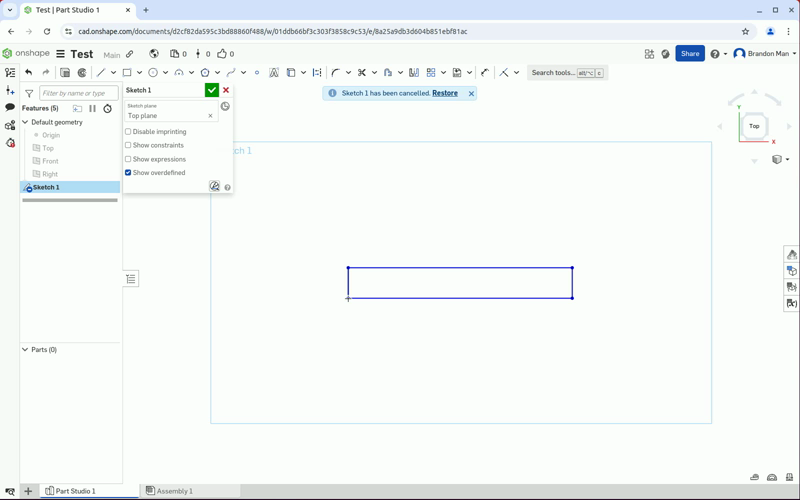
key_down(shift)
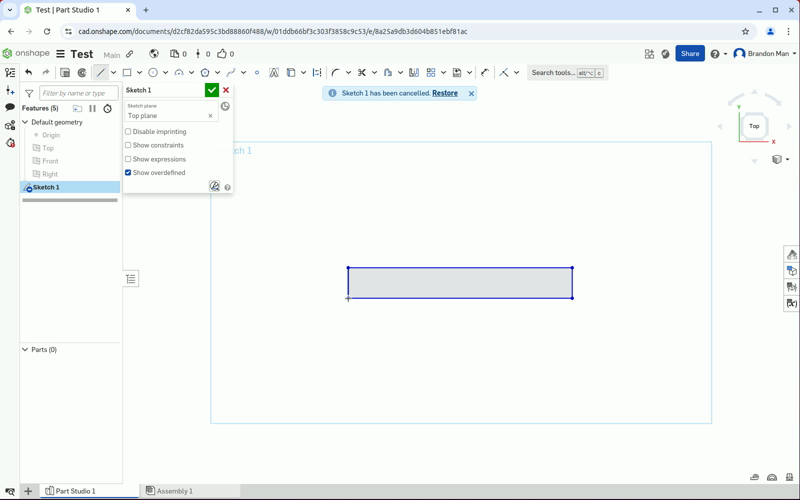
mouse_move(362, 286)
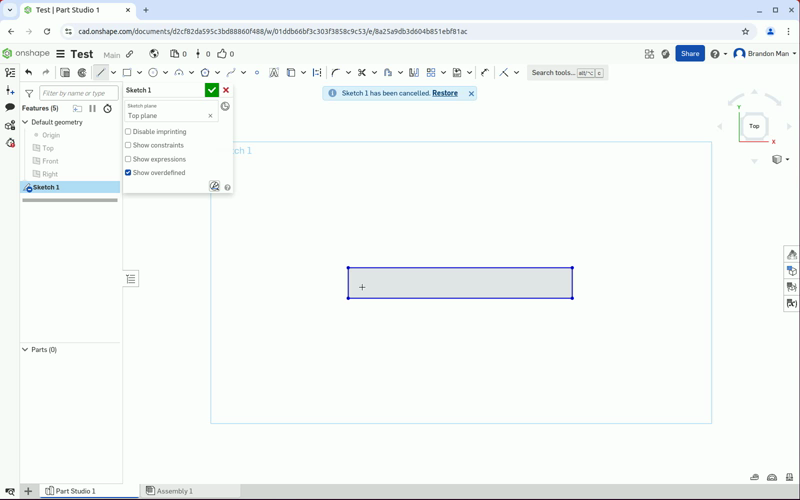
click(362, 286)
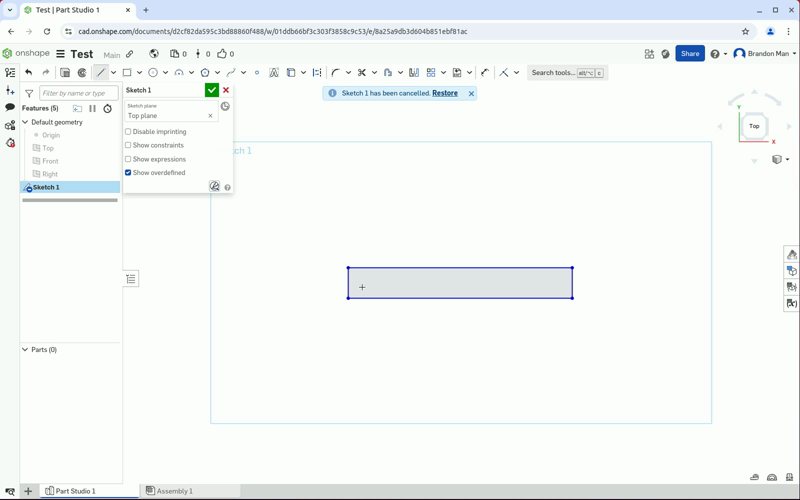
key_up(shift)
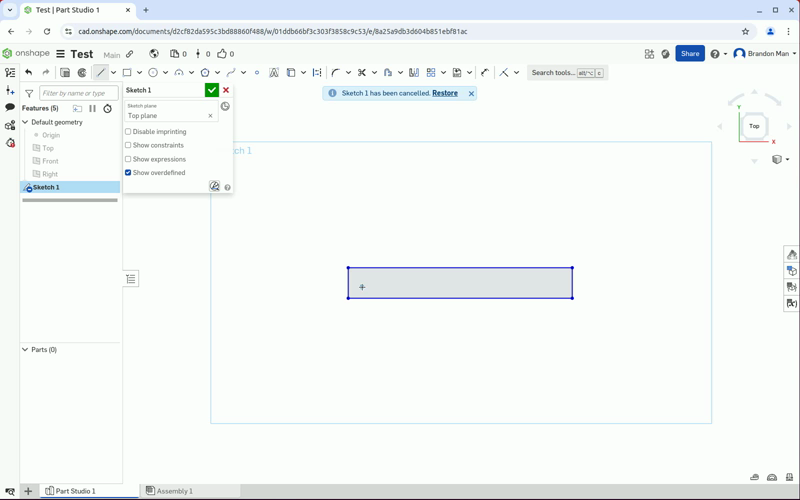
key_down(shift)
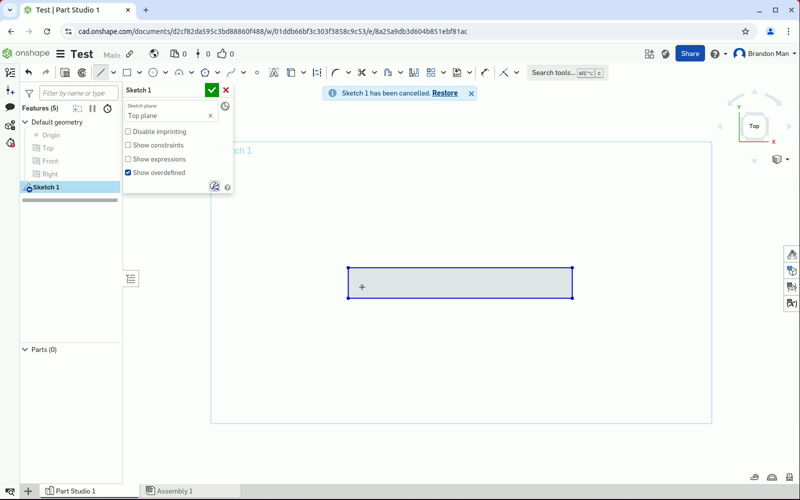
mouse_move(558, 286)
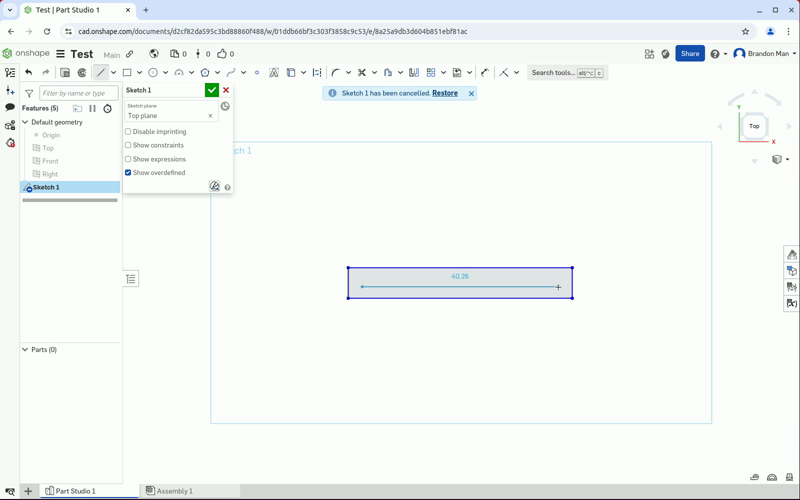
click(558, 286)
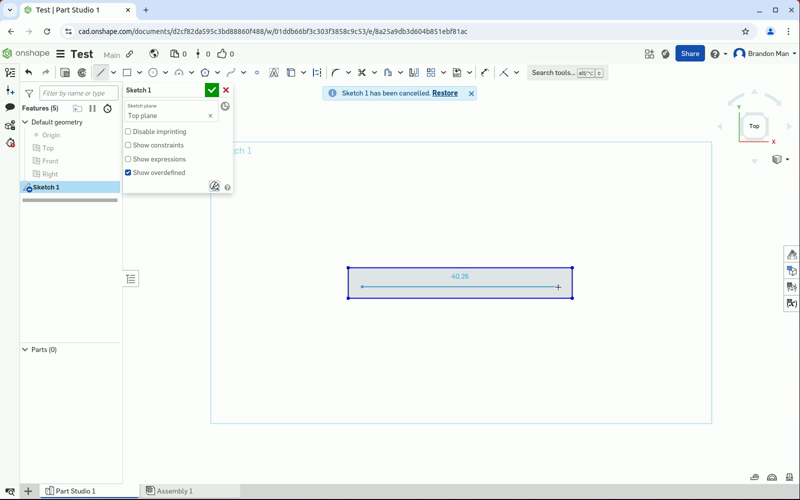
key_up(shift)
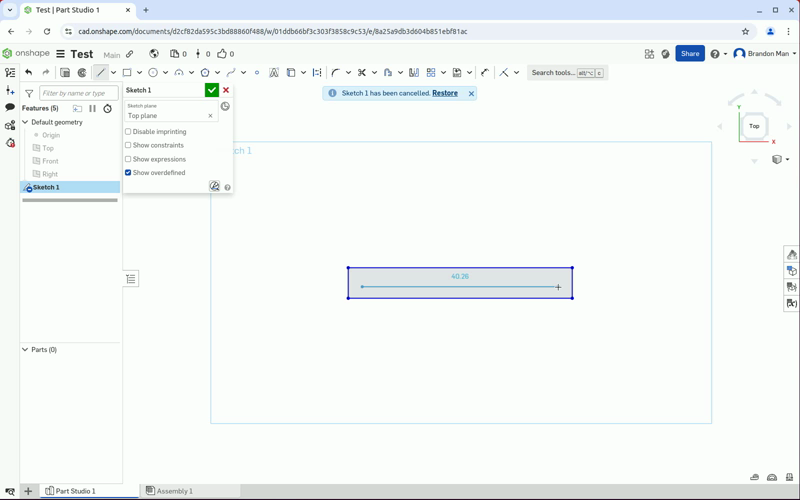
key_down(shift)
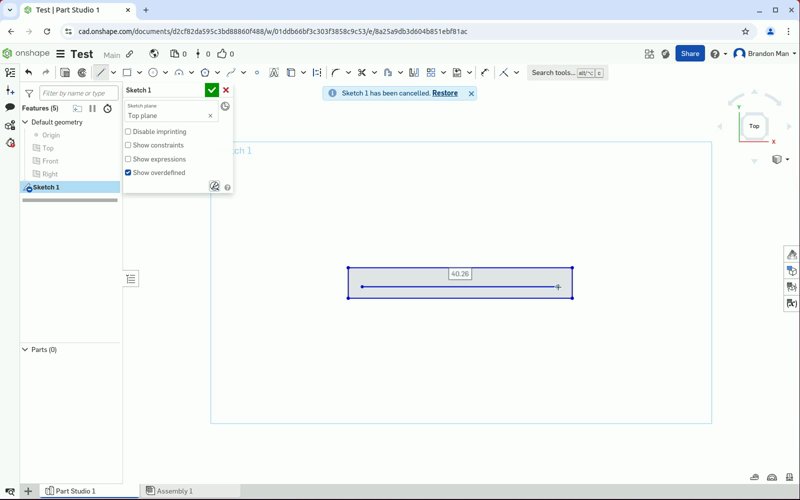
mouse_move(588, 286)
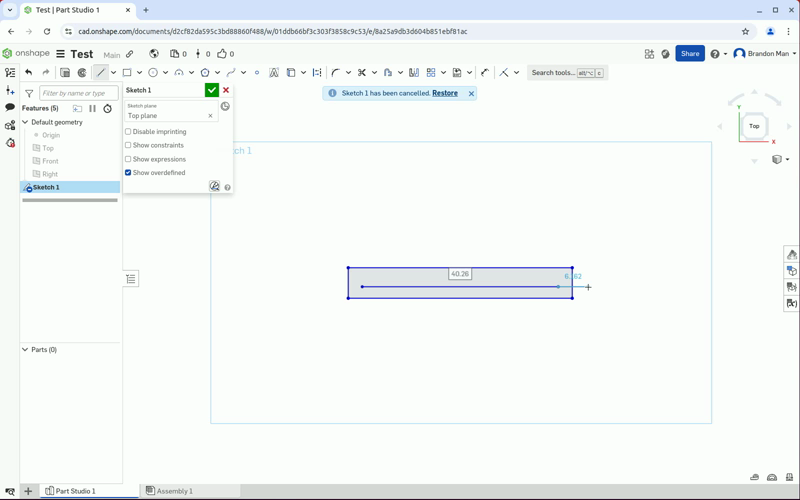
mouse_move(558, 279)
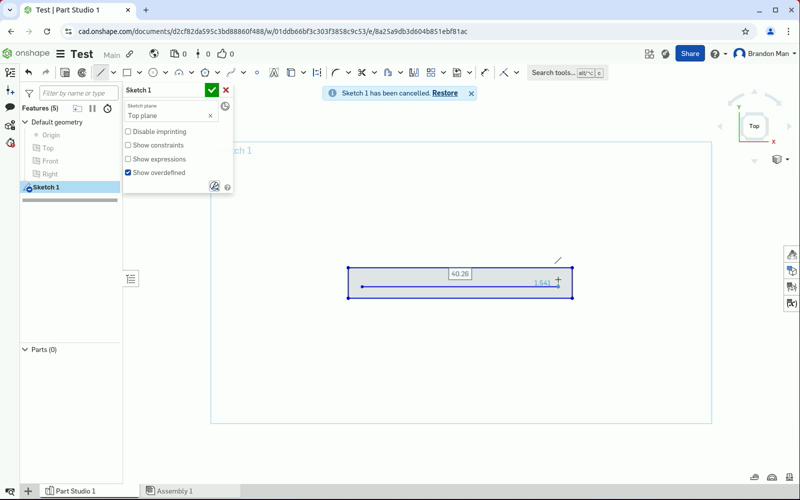
scroll(6)
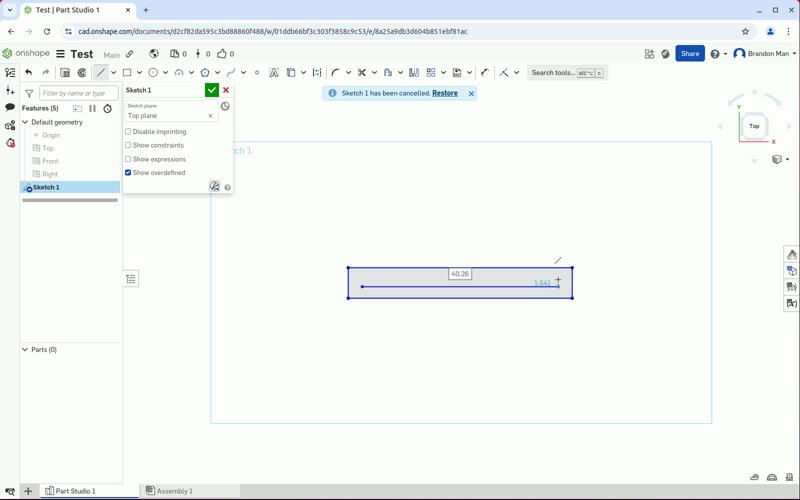
scroll(6)
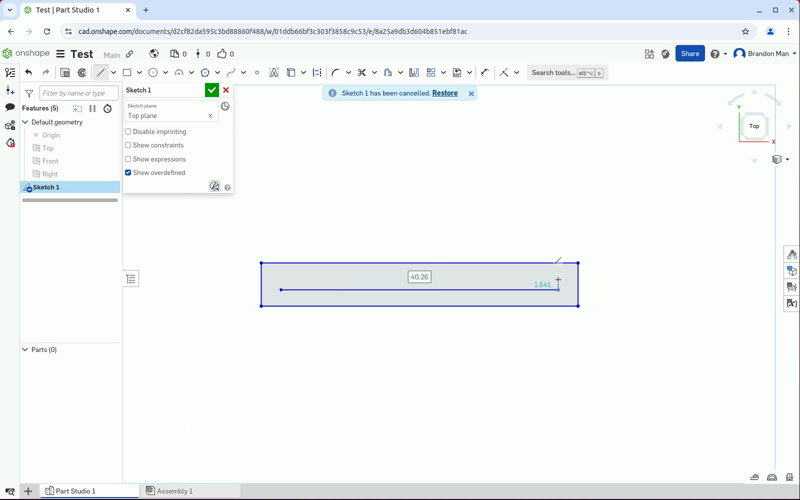
scroll(6)
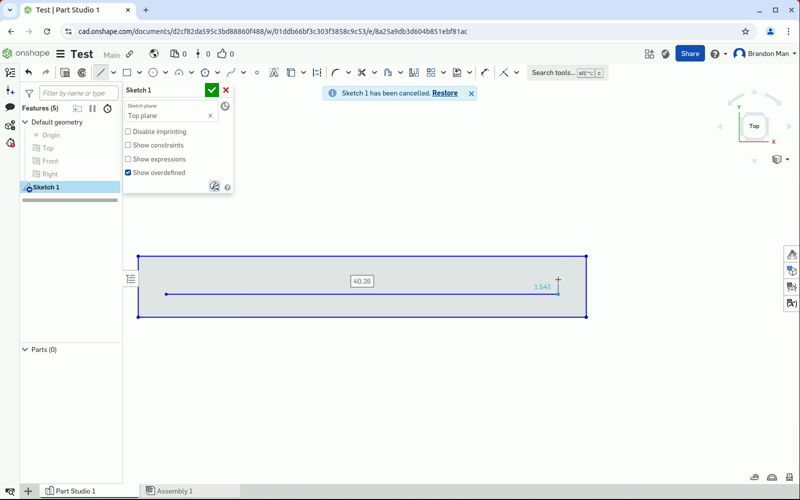
scroll(6)
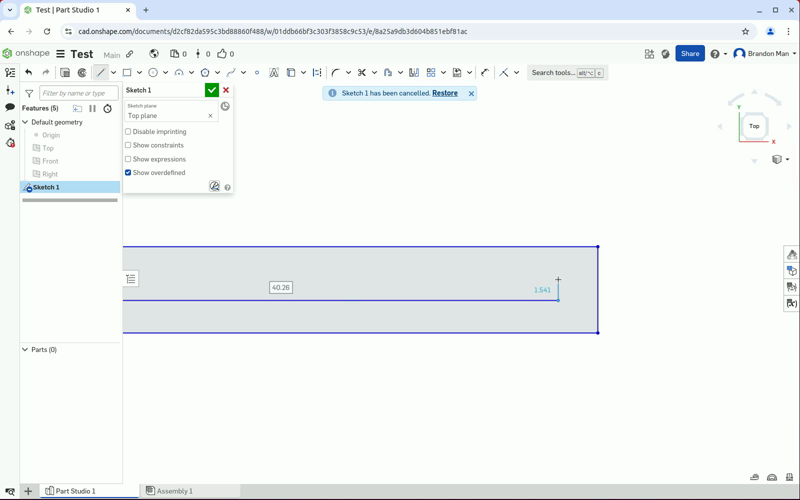
scroll(6)
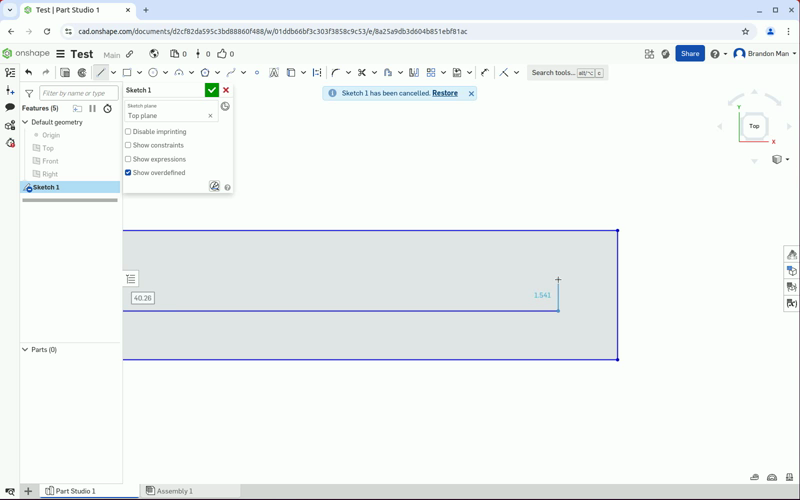
scroll(6)
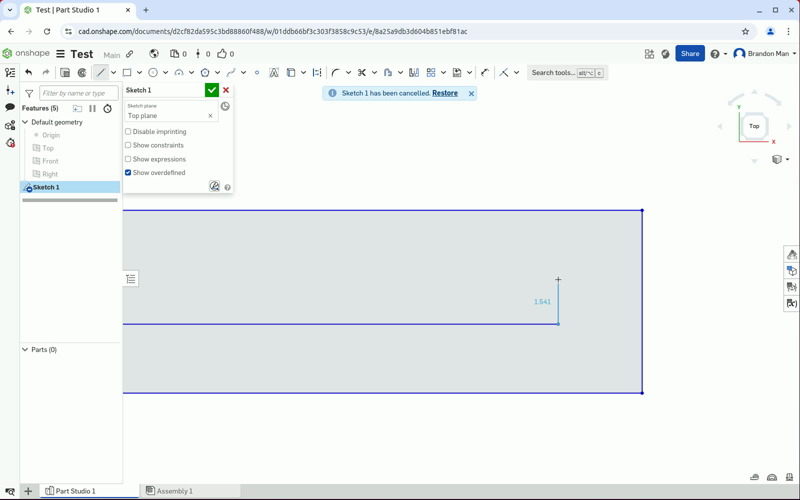
scroll(6)
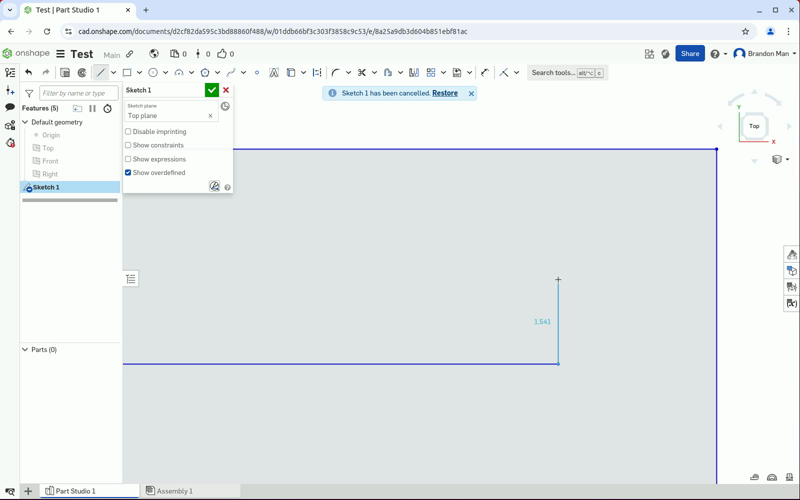
click(558, 279)
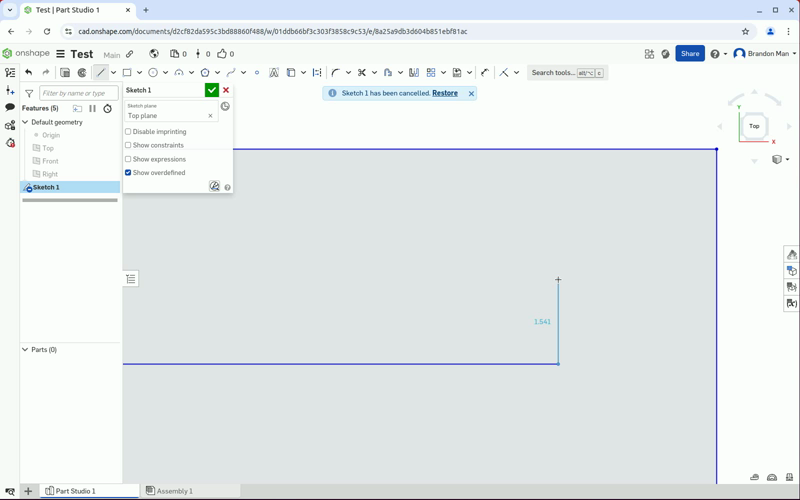
scroll(-6)
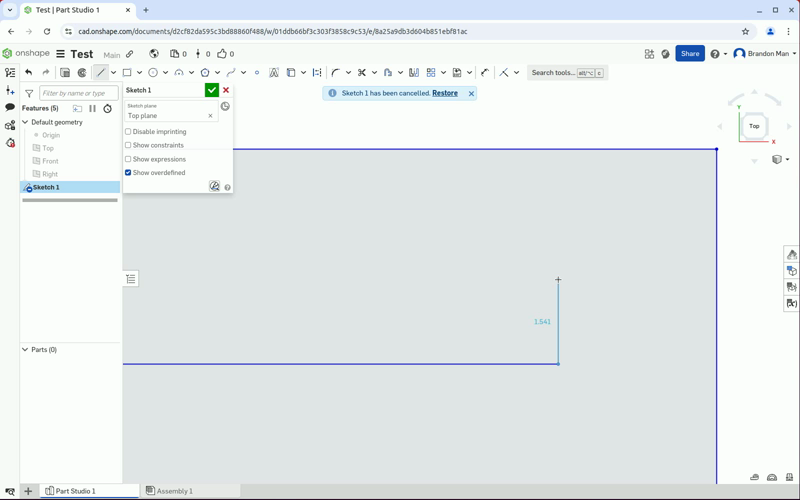
scroll(-6)
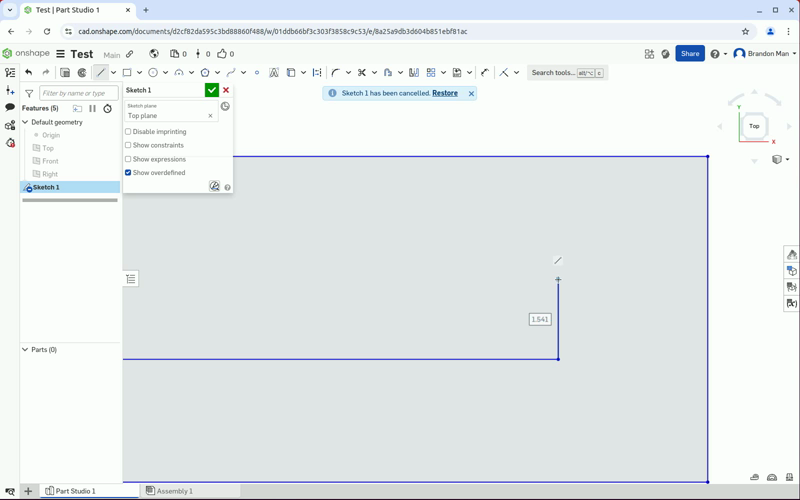
scroll(-6)
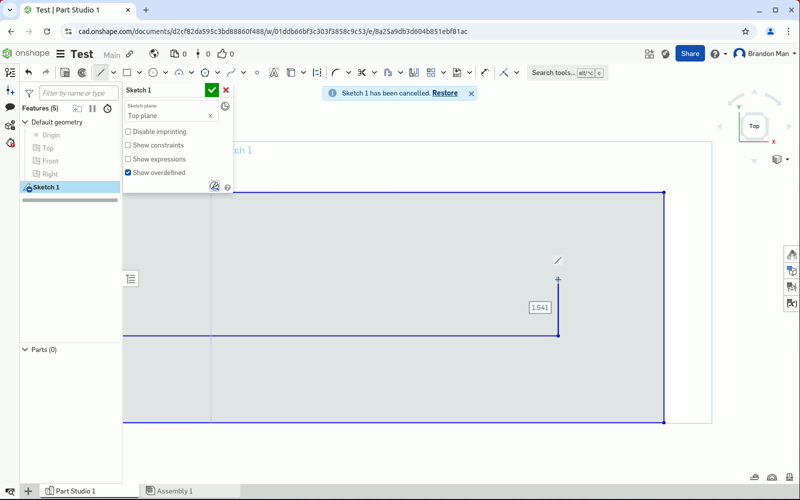
scroll(-6)
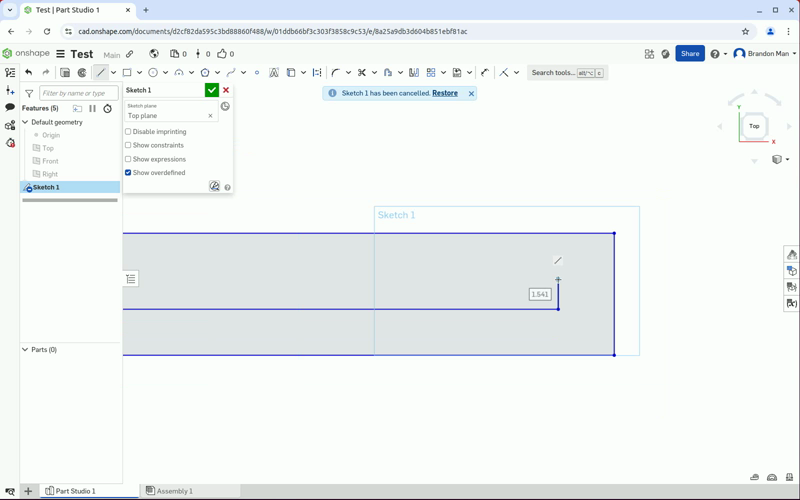
scroll(-6)
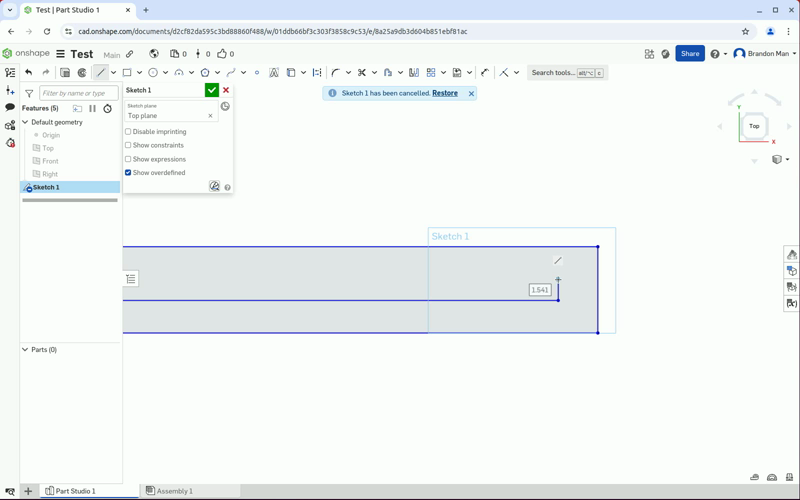
scroll(-6)
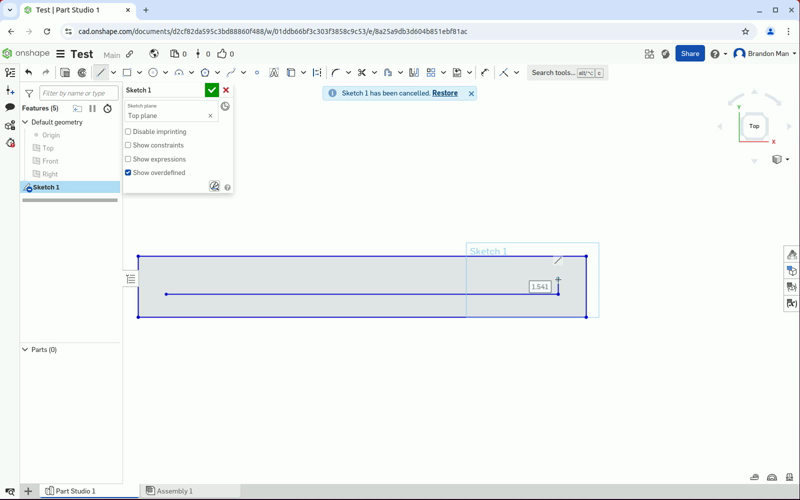
scroll(-6)
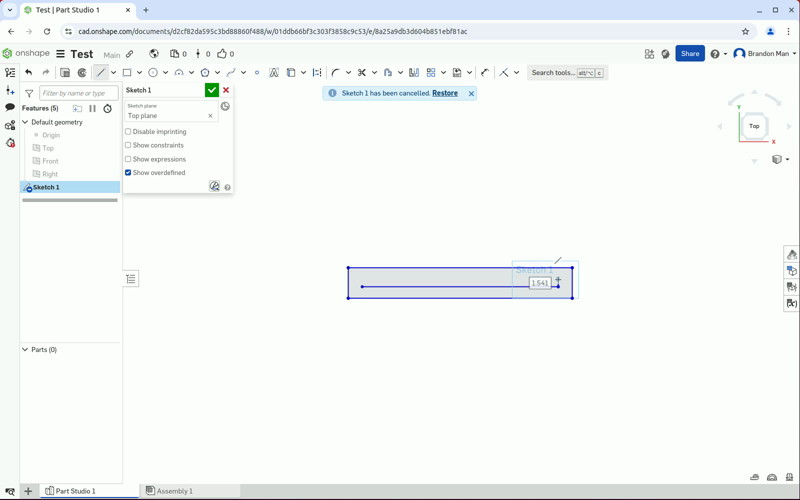
key_up(shift)
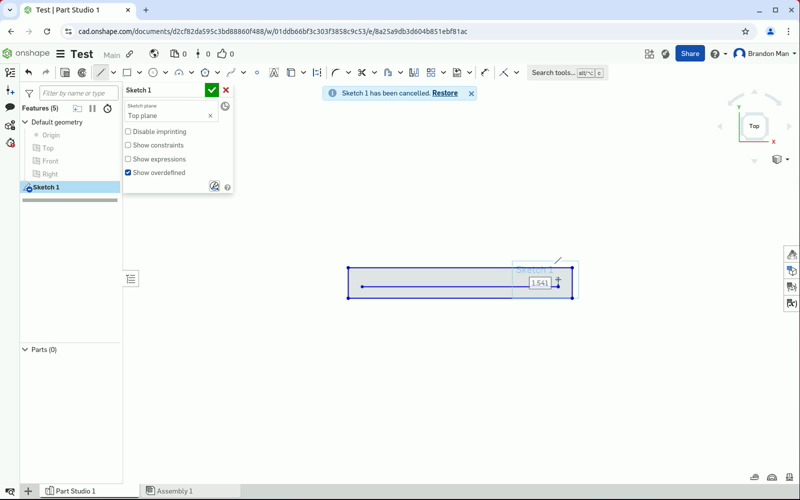
key_down(shift)
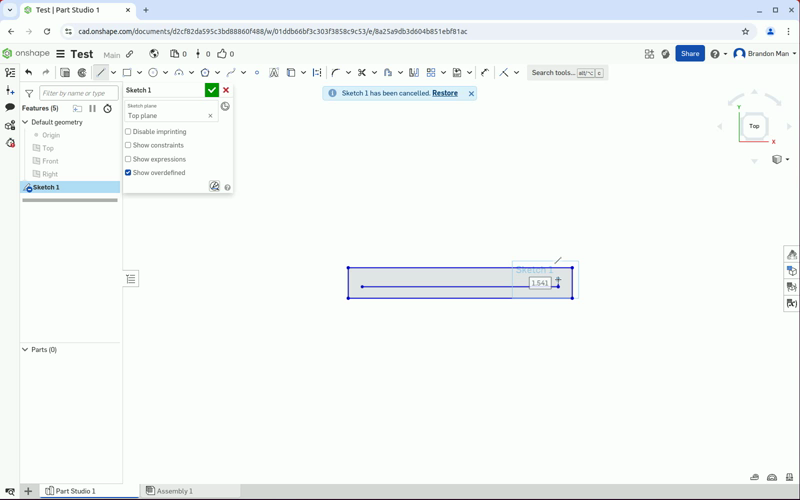
mouse_move(362, 279)
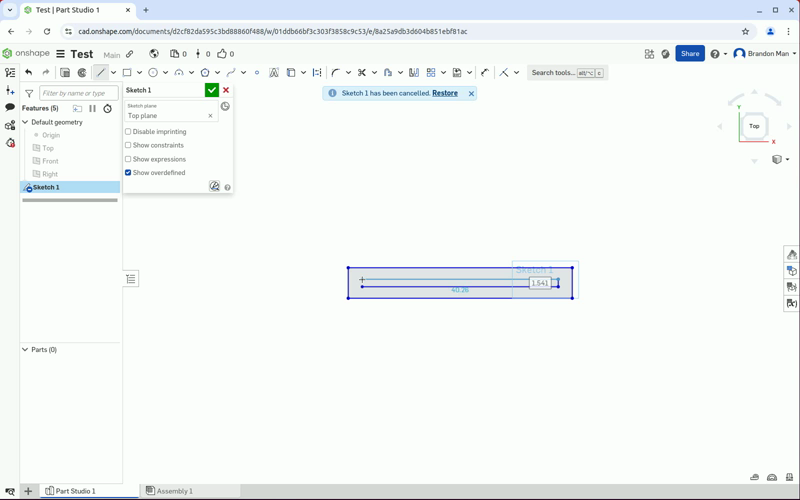
click(362, 279)
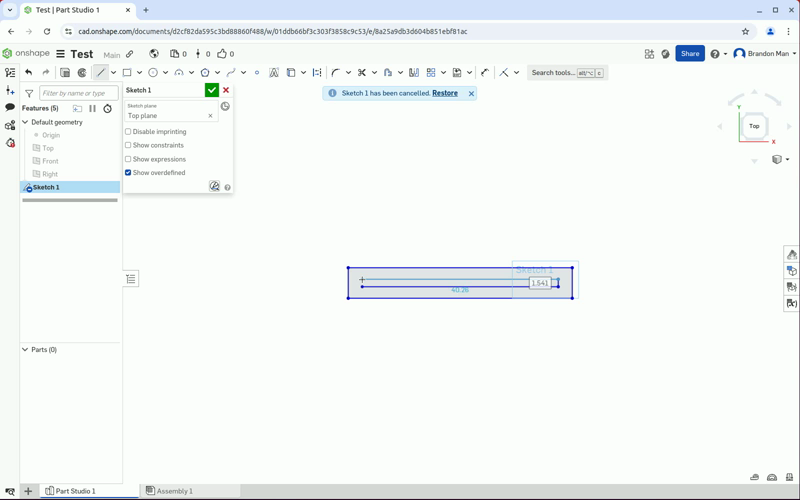
key_up(shift)
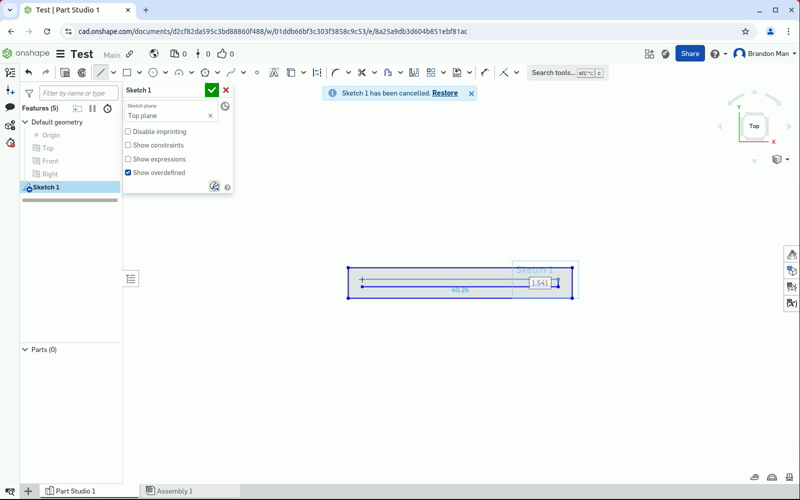
mouse_move(392, 279)
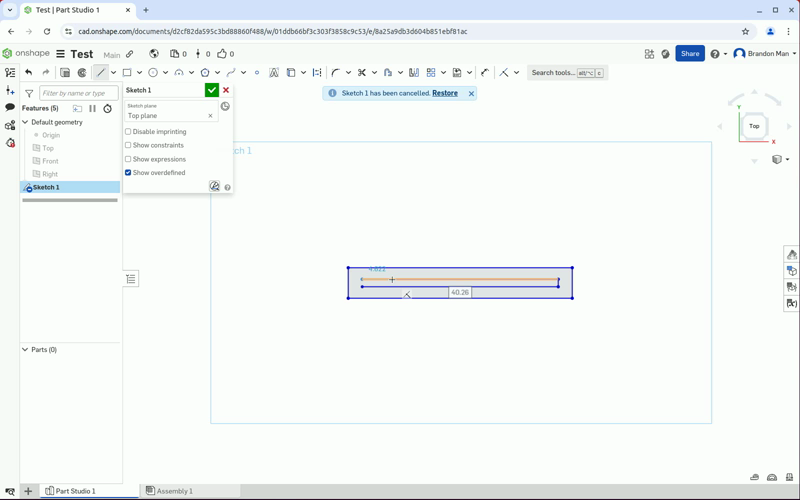
key_down(shift)
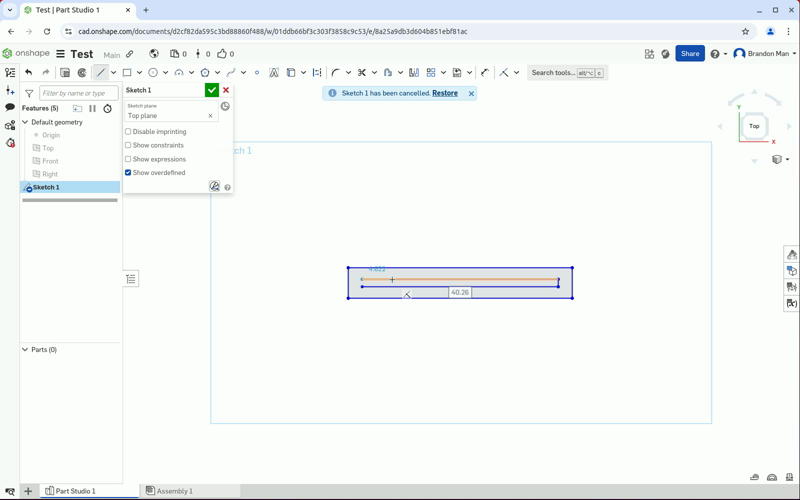
mouse_move(362, 286)
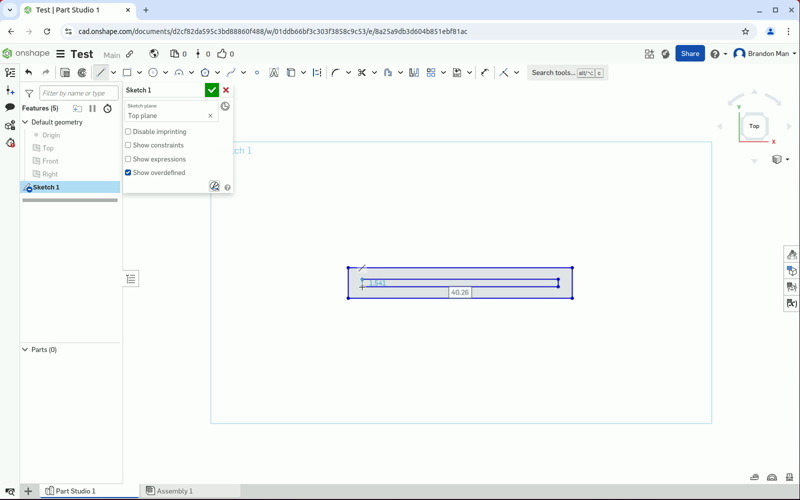
scroll(6)
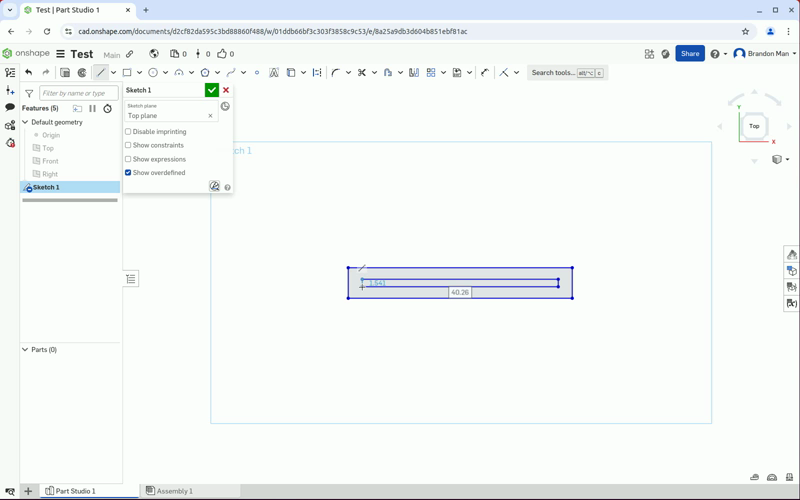
scroll(6)
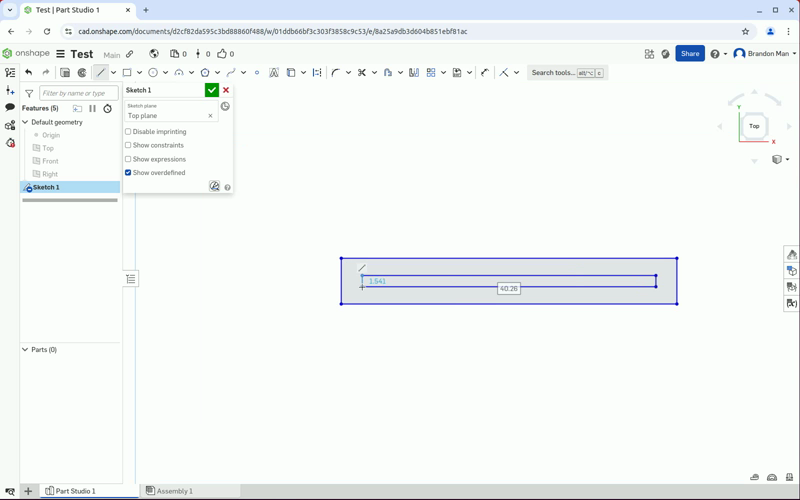
scroll(6)
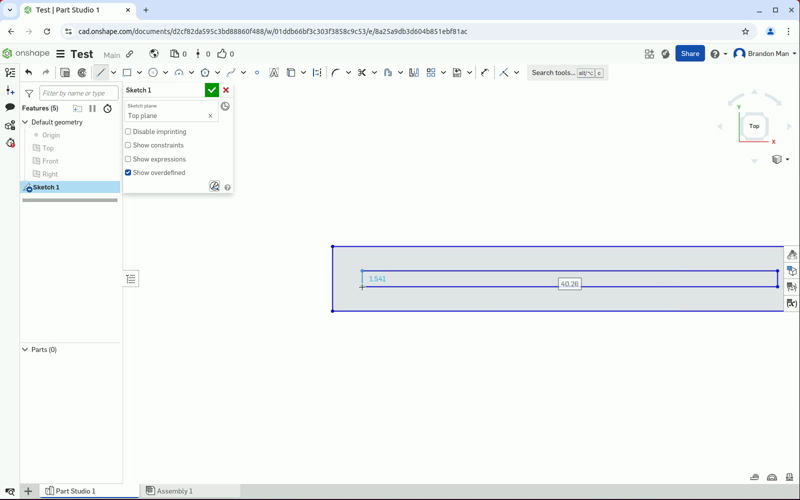
scroll(6)
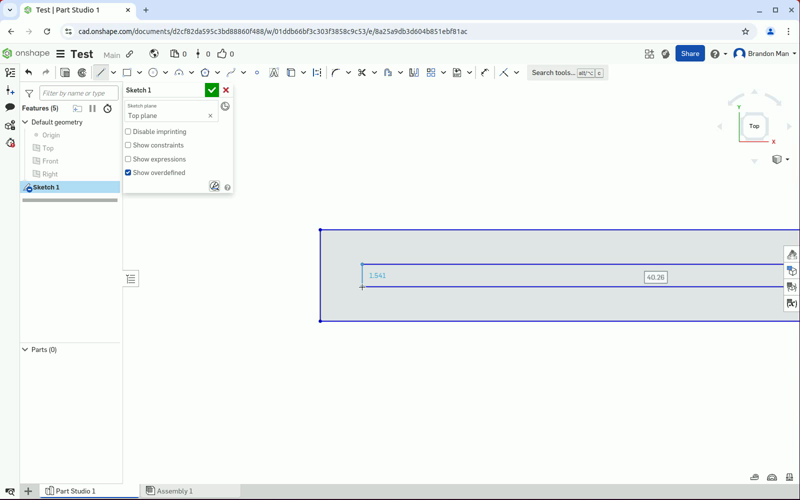
scroll(6)
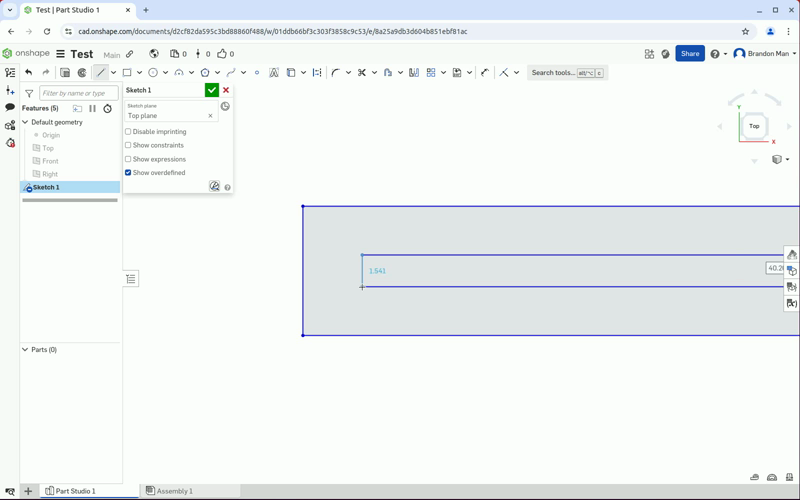
scroll(6)
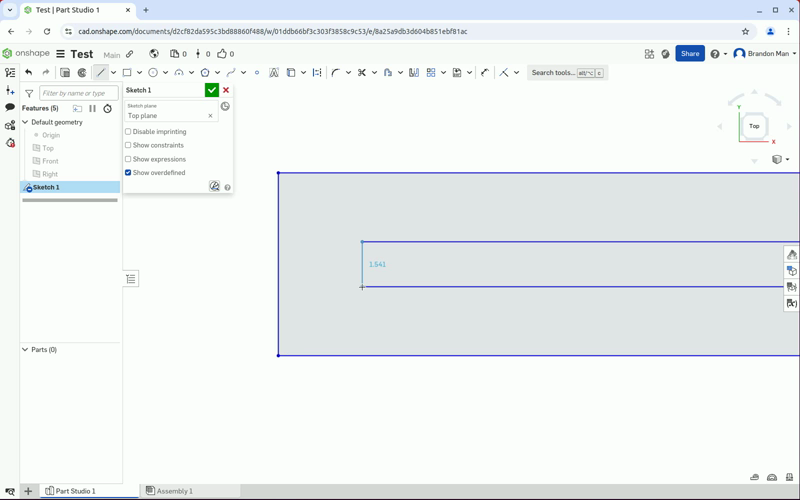
scroll(6)
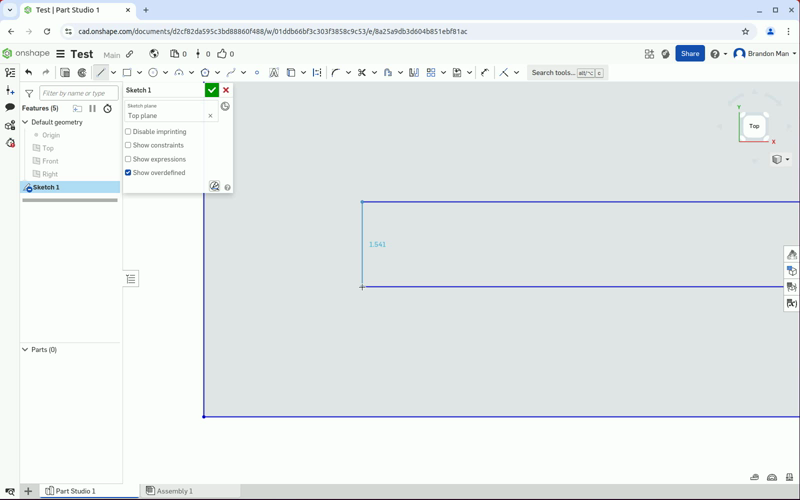
key_up(shift)
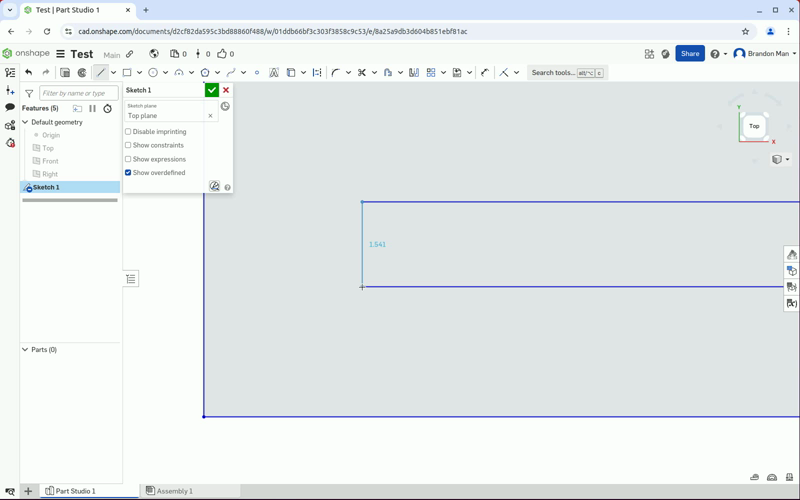
click(362, 286)
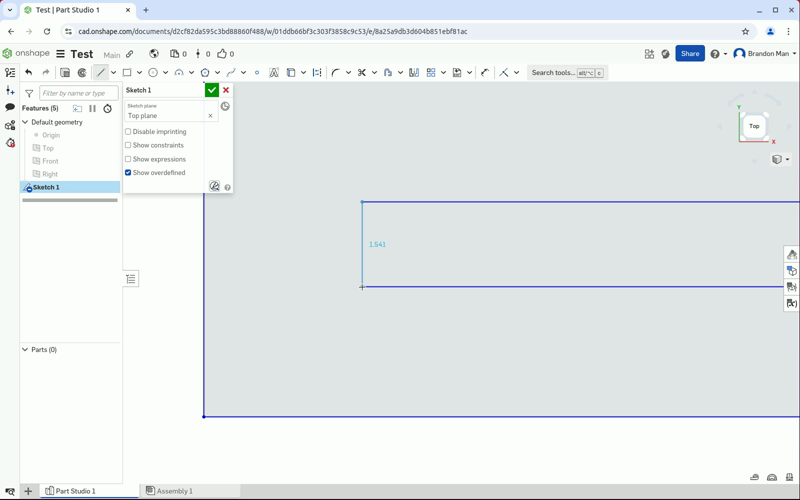
scroll(-6)
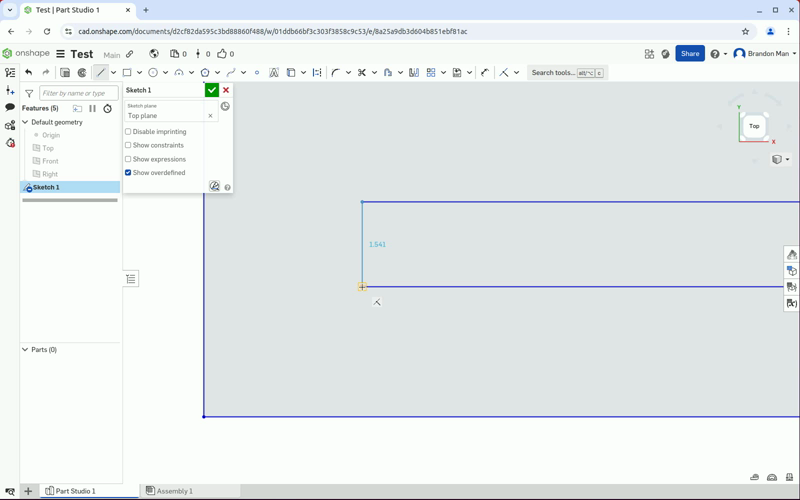
scroll(-6)
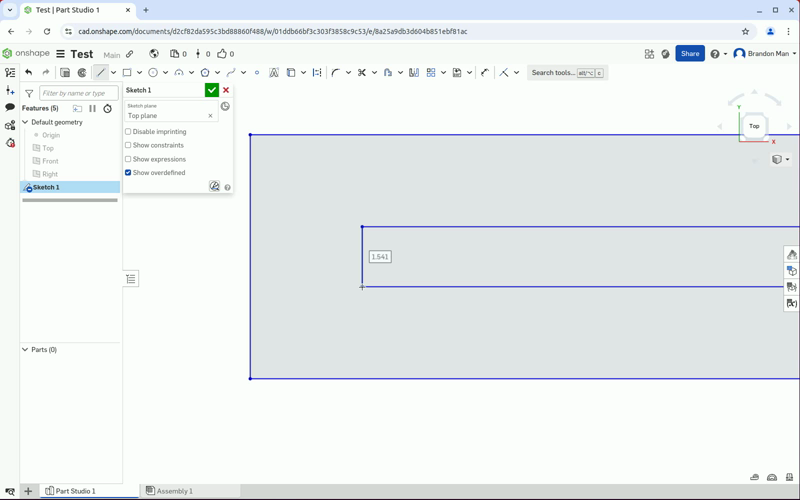
scroll(-6)
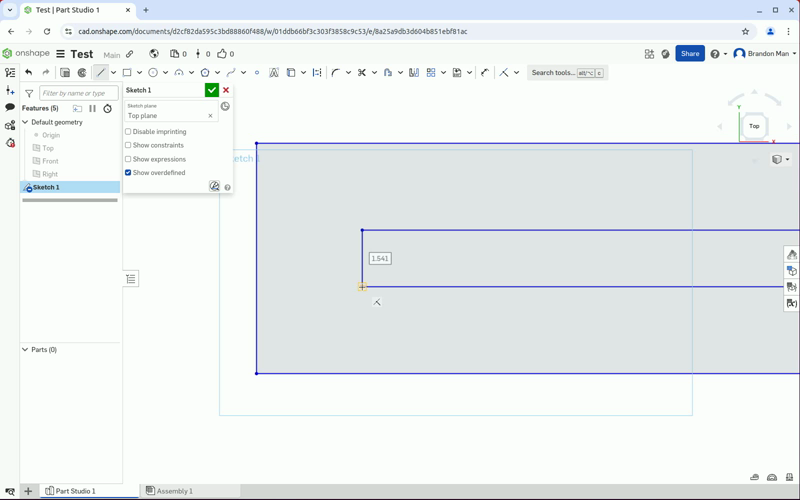
scroll(-6)
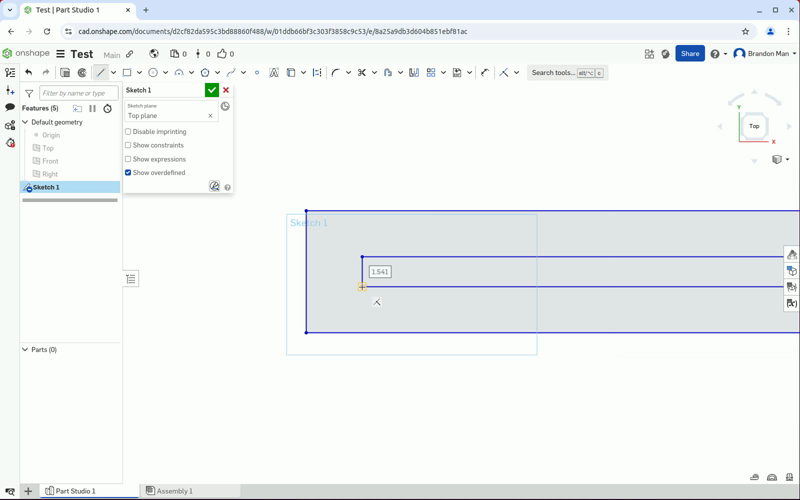
scroll(-6)
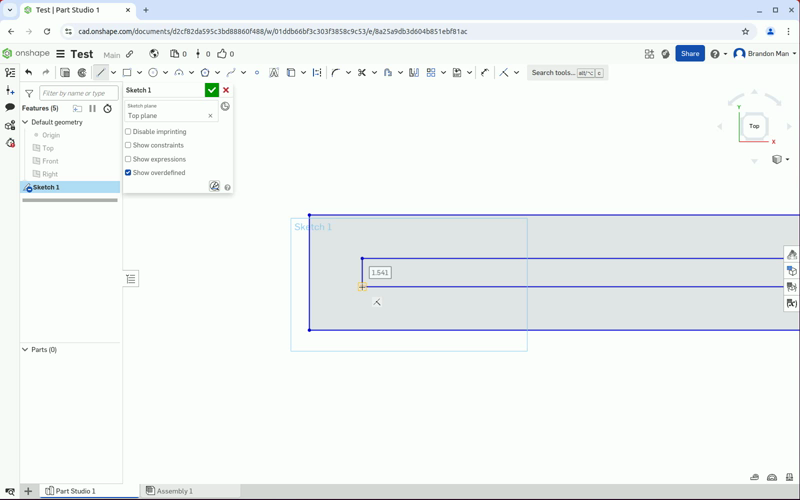
scroll(-6)
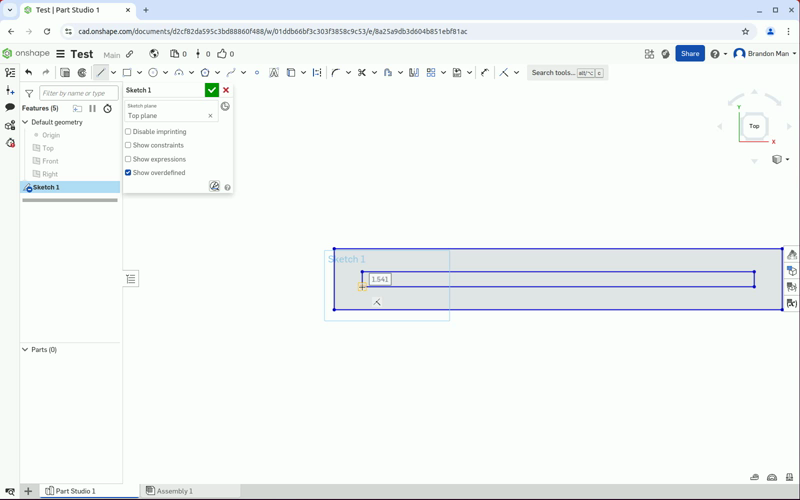
scroll(-6)
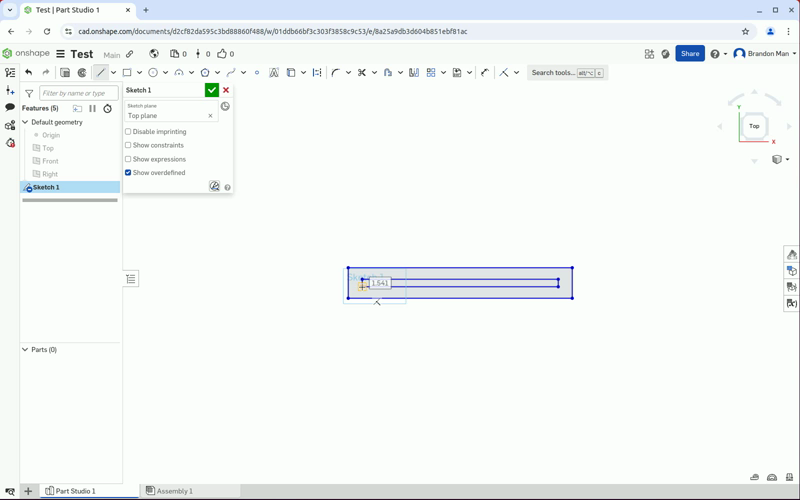
key(esc)
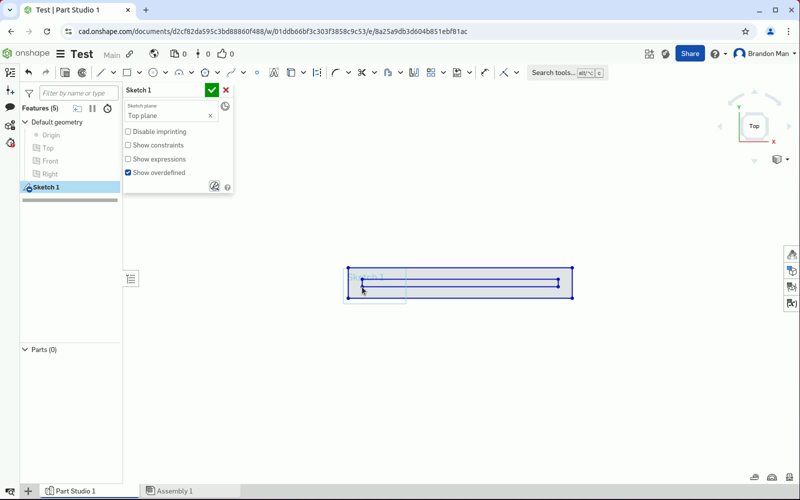
mouse_move(424, 272)
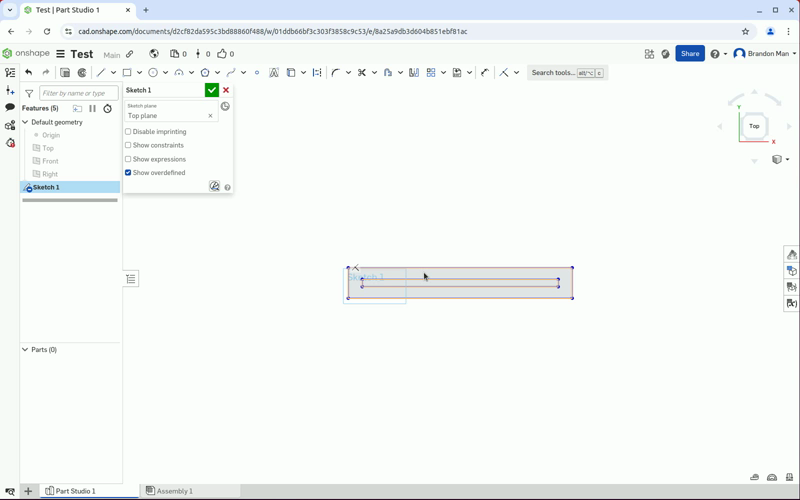
click(424, 272)
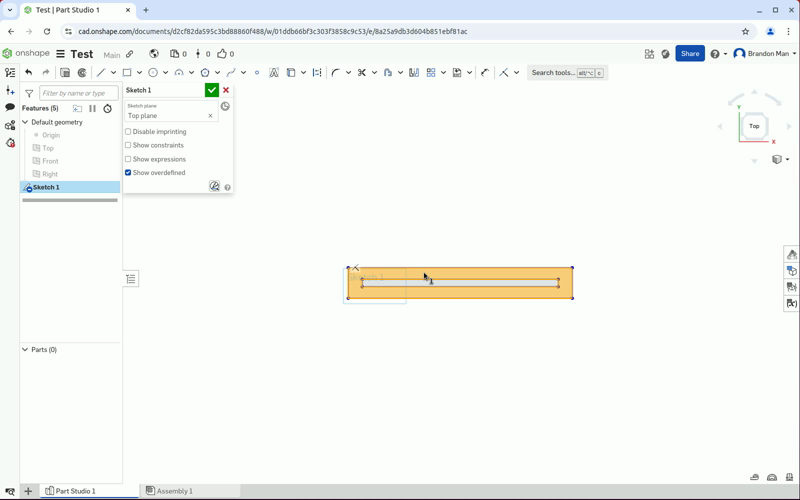
mouse_move(73, 352)
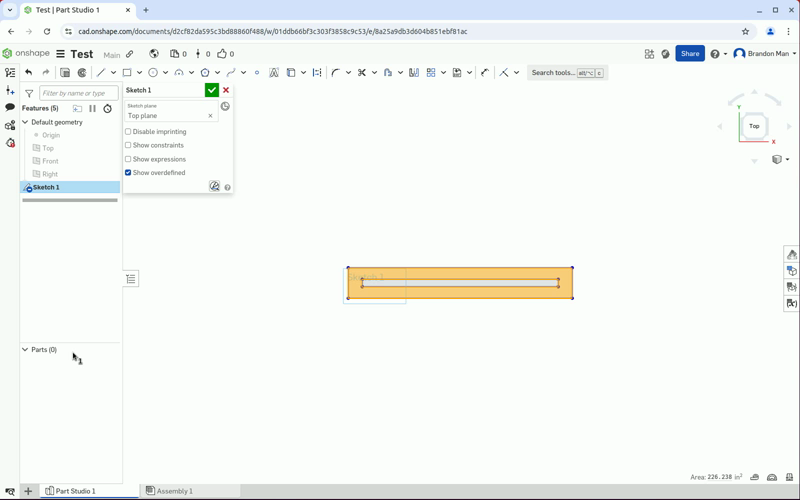
key(shift+y)
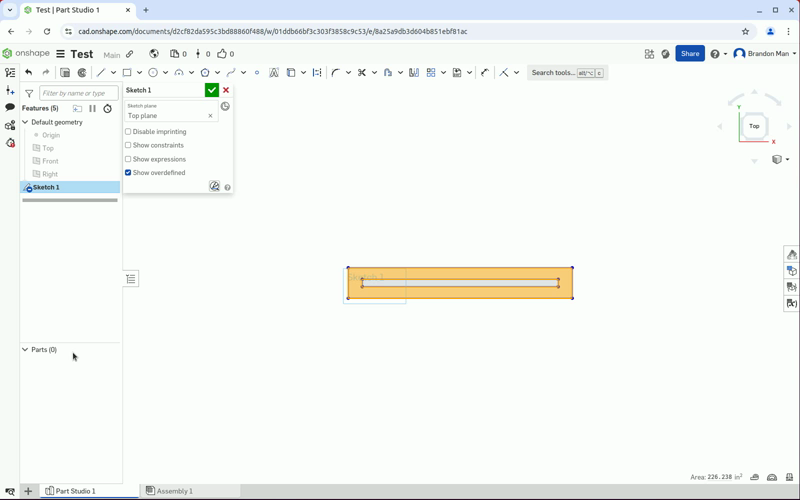
key(shift+e)
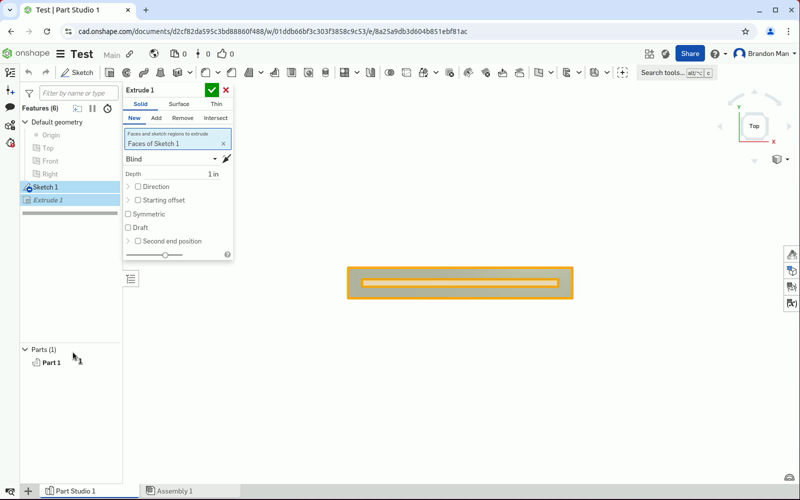
mouse_move(143, 106)
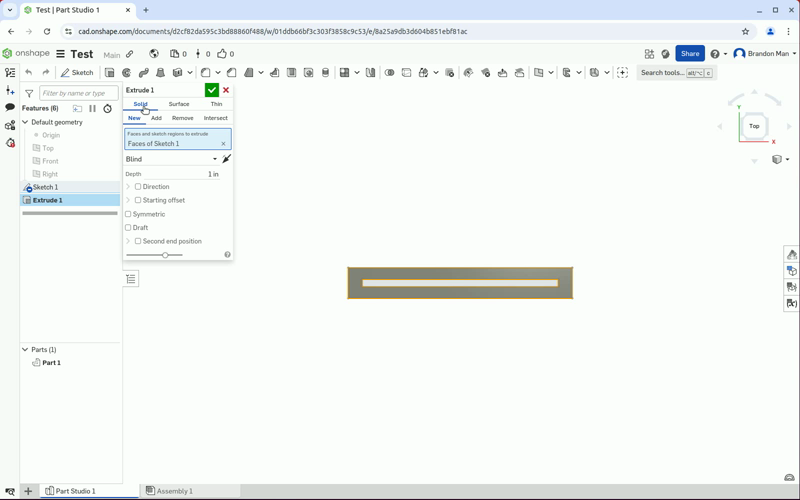
click(143, 106)
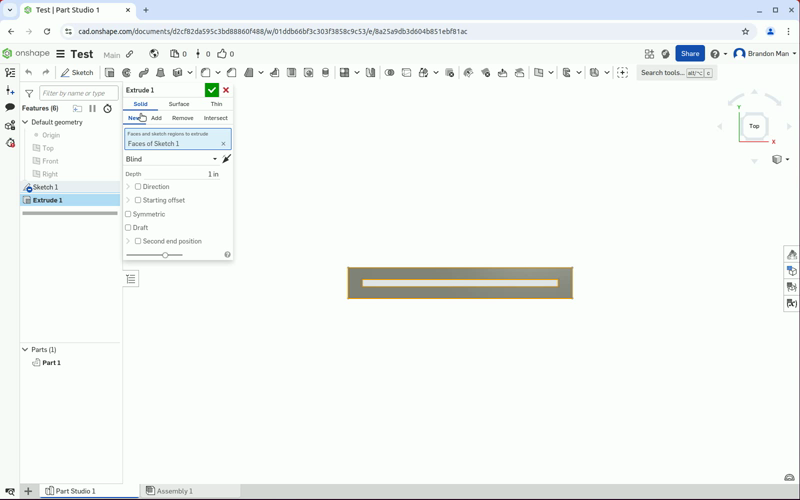
mouse_move(137, 120)
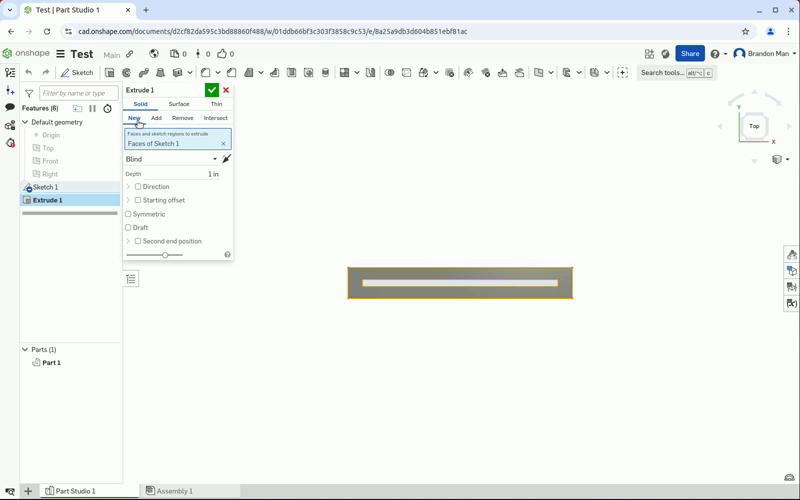
click(137, 120)
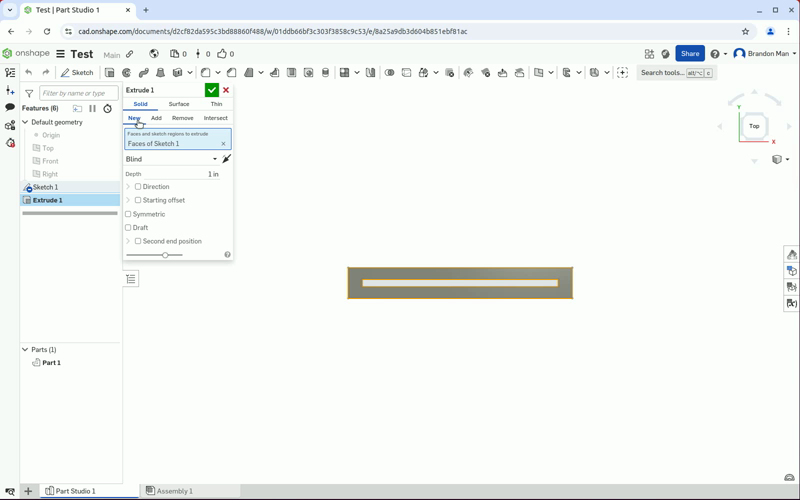
key(tab, 4)
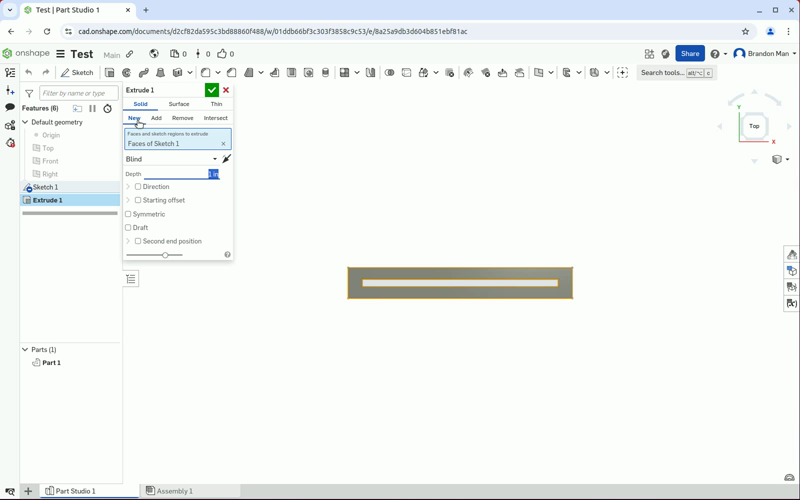
text(2.407)
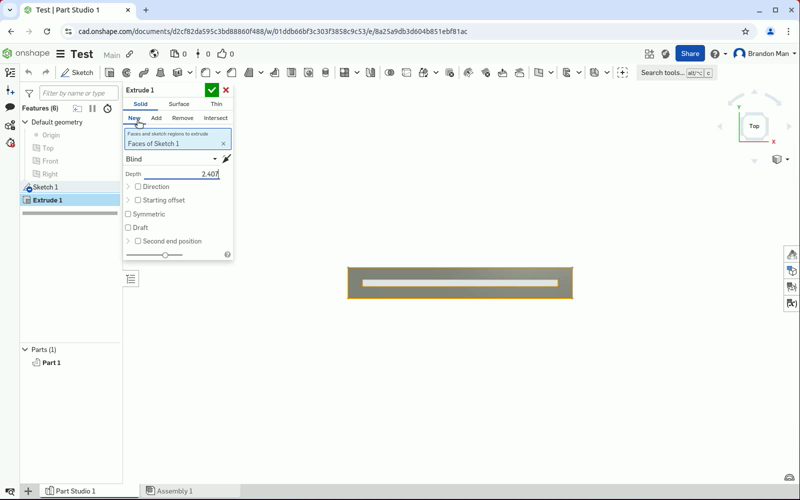
key(enter)
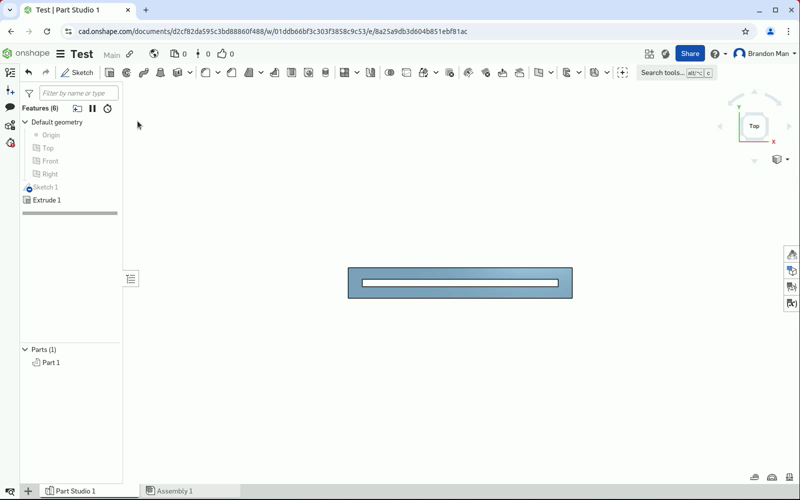
key(shift+h)
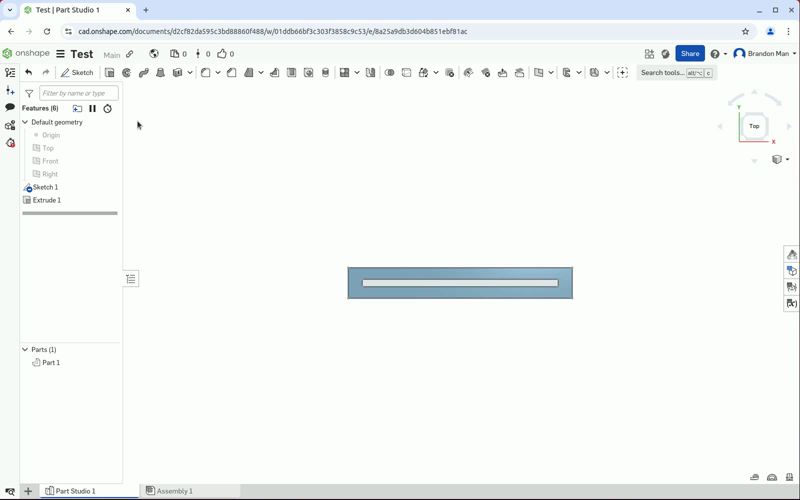
key(shift+h)
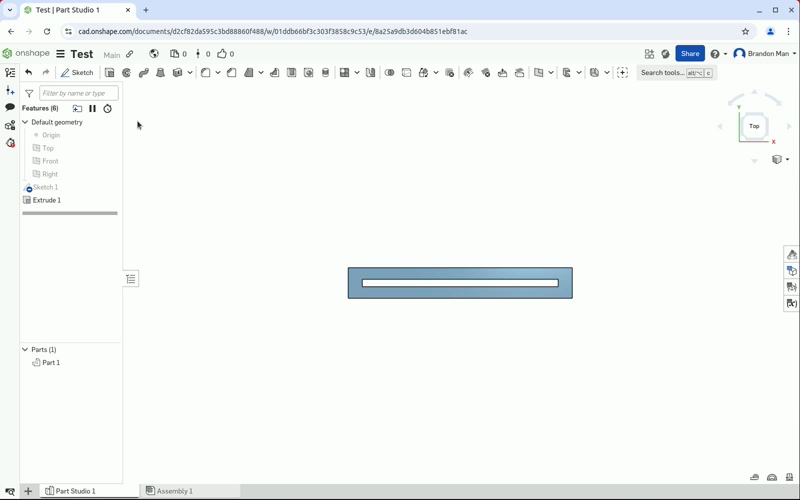
mouse_move(73, 189)
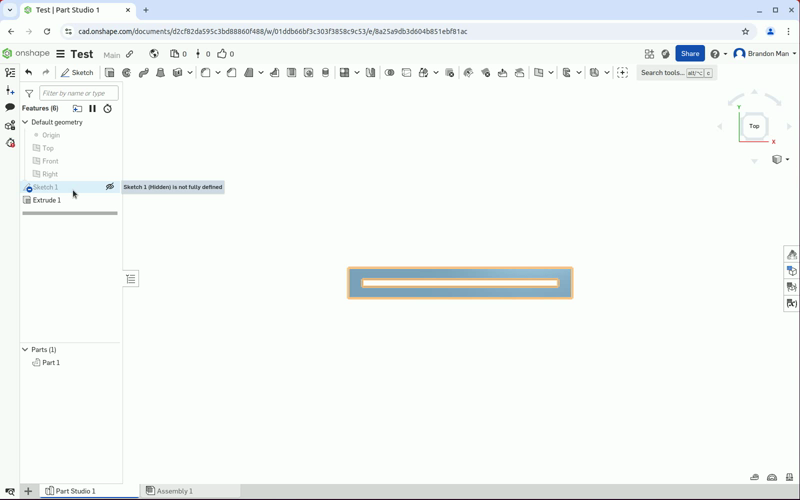
click(73, 189)
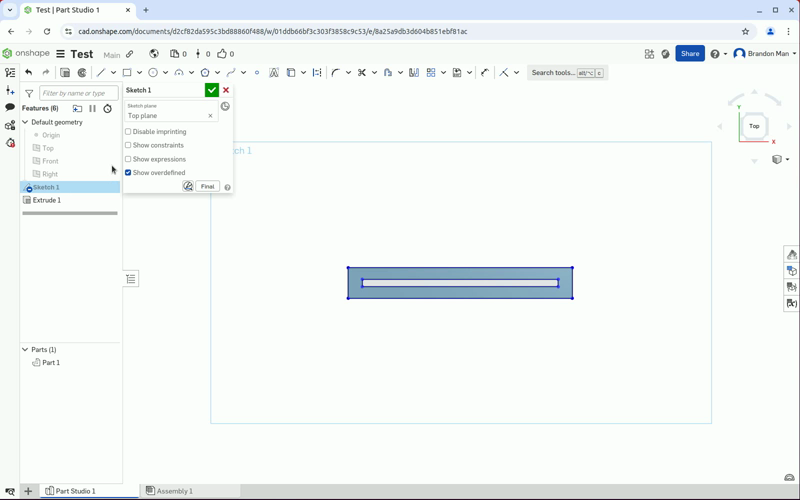
mouse_move(229, 92)
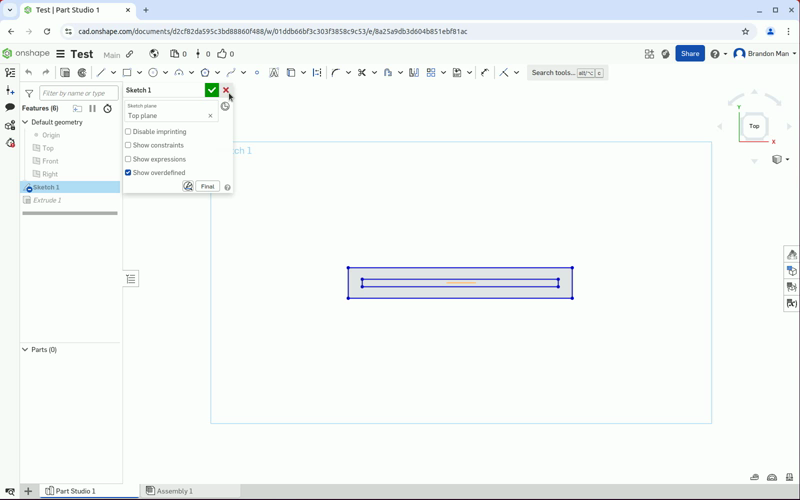
click(229, 92)
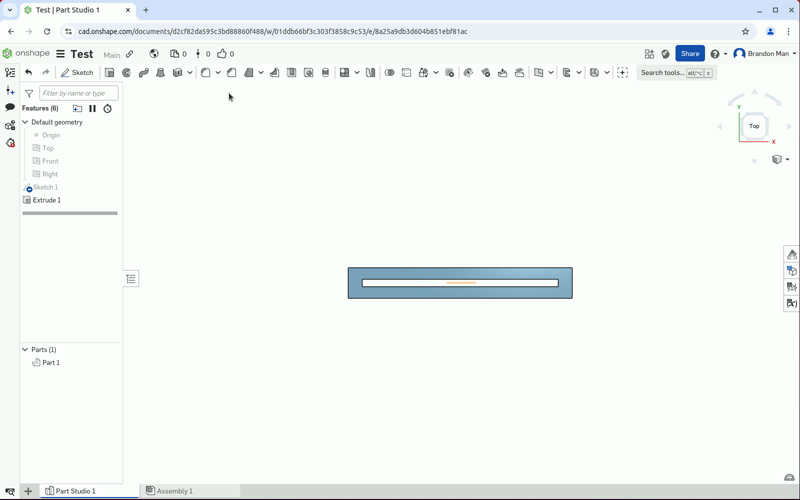
mouse_move(541, 75)
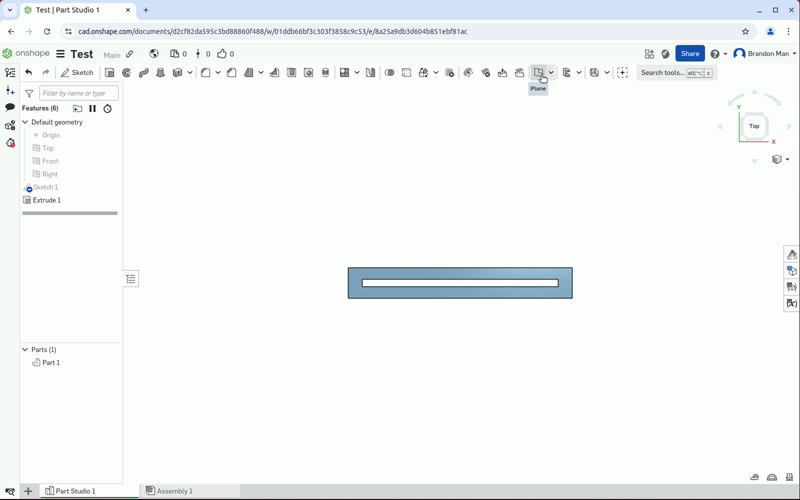
click(541, 75)
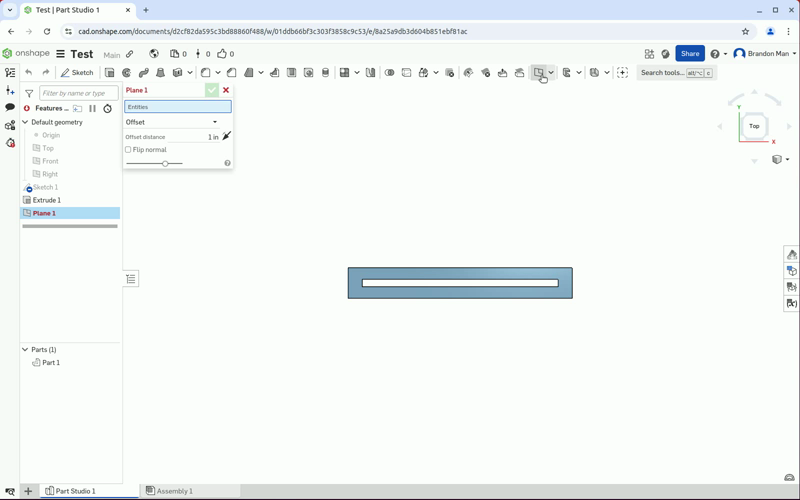
mouse_move(73, 150)
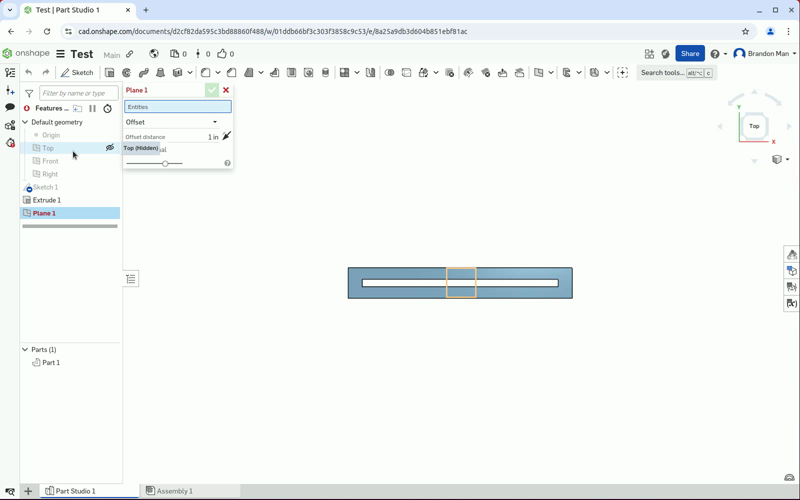
click(73, 150)
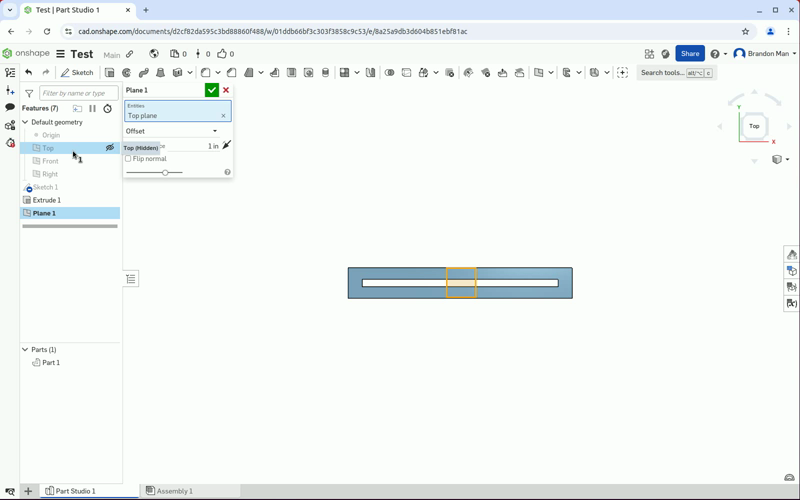
key(tab, 2)
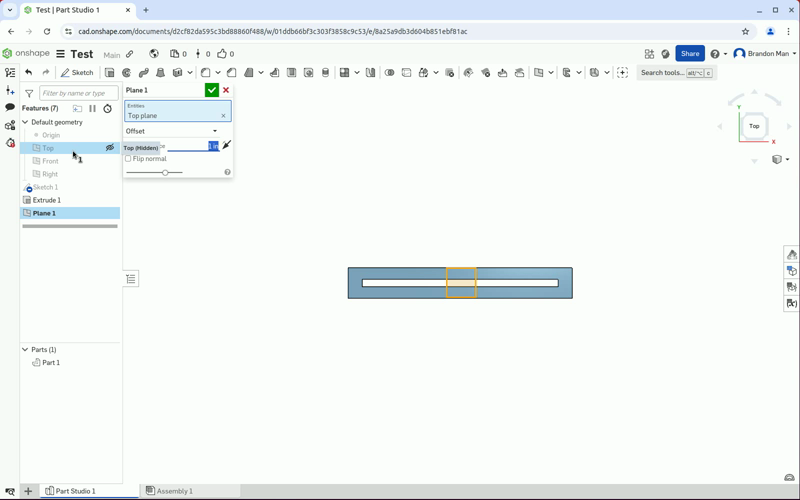
text(2.403)
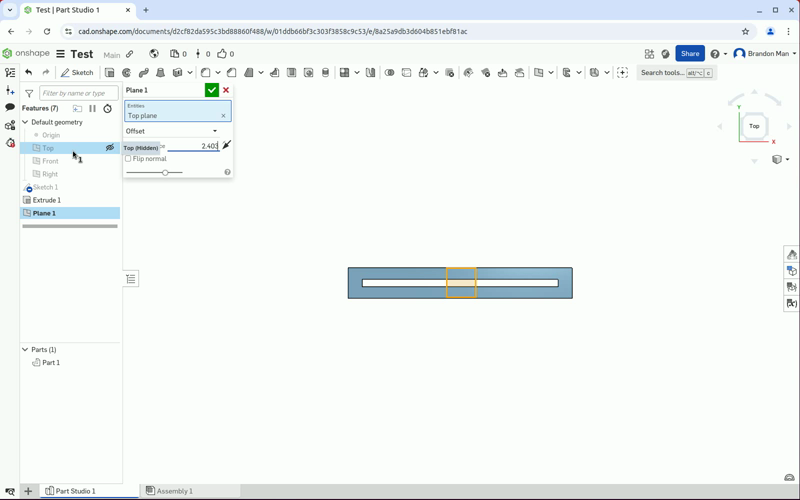
key(enter, 2)
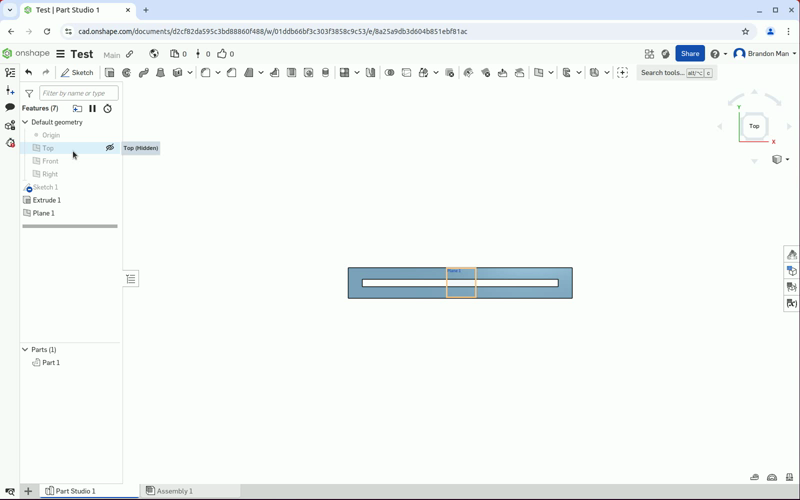
key(shift+s)
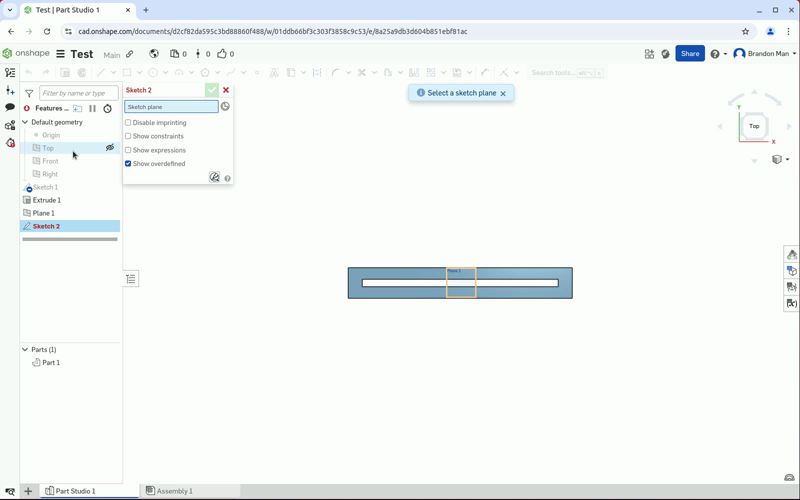
mouse_move(73, 215)
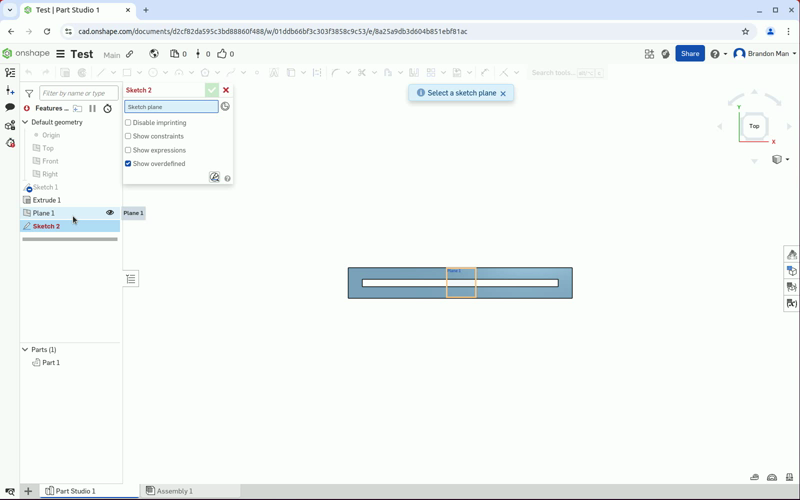
click(73, 215)
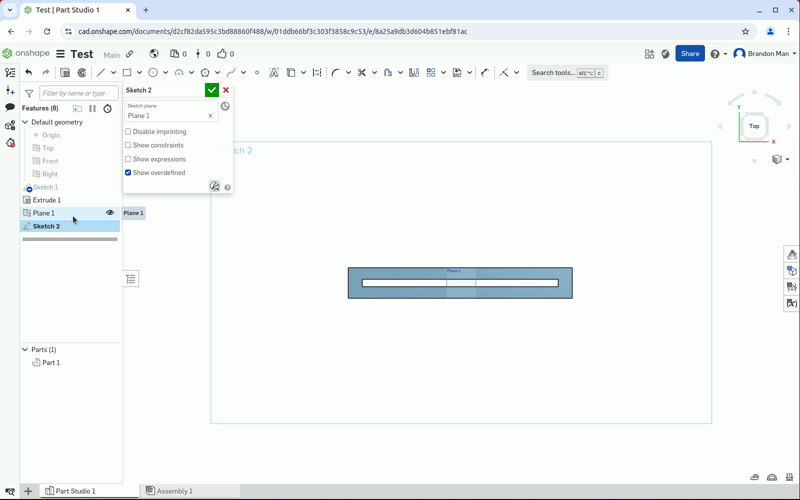
mouse_move(73, 352)
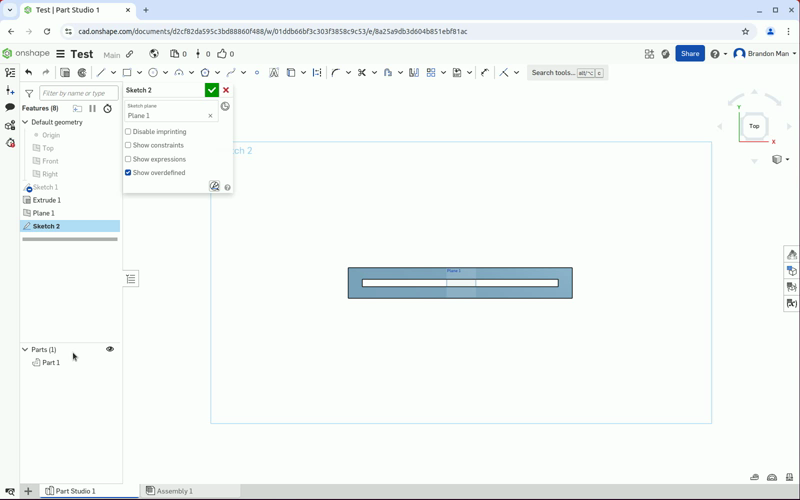
key(y)
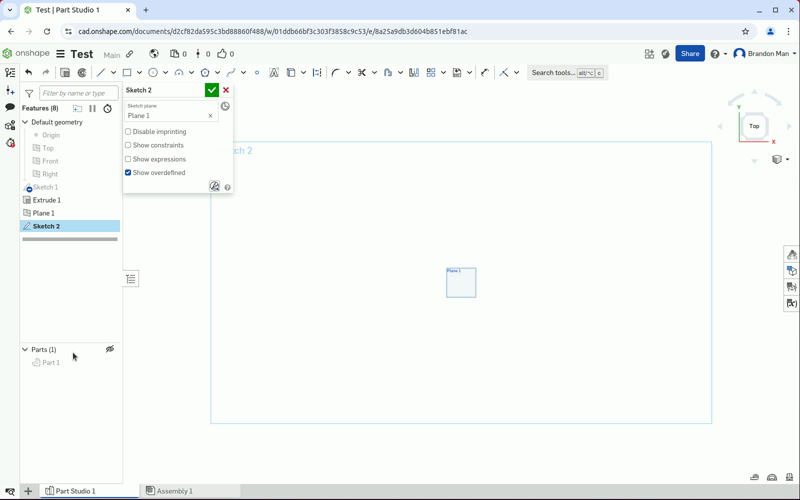
key(l)
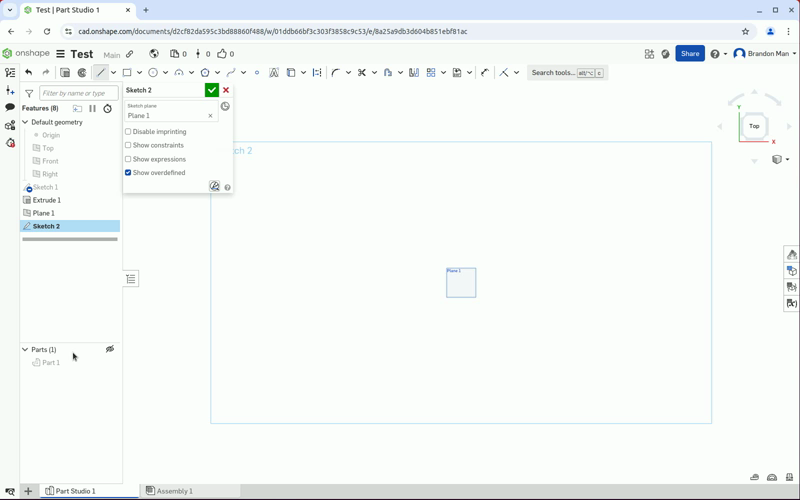
key_down(shift)
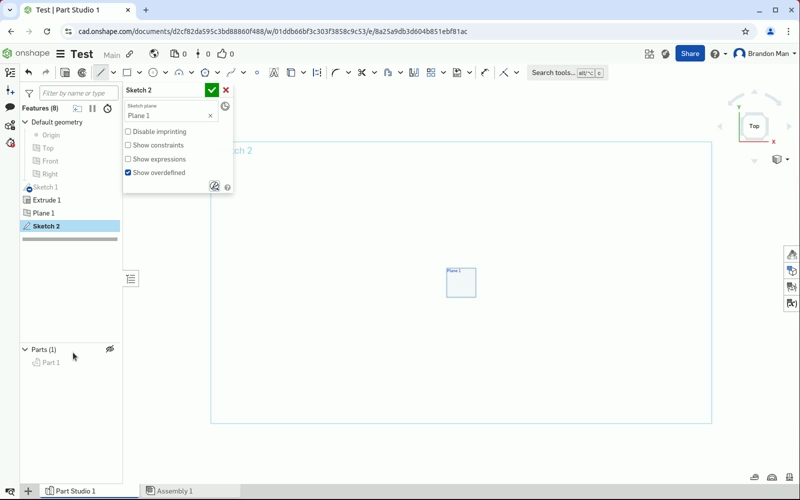
mouse_move(362, 280)
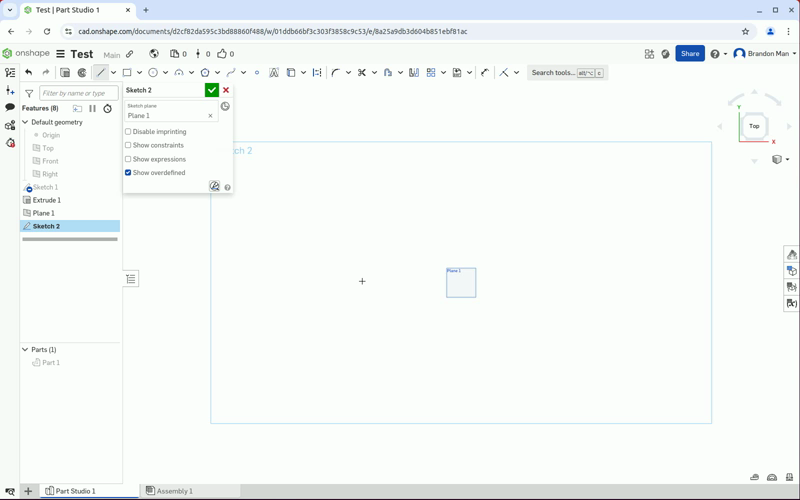
click(362, 280)
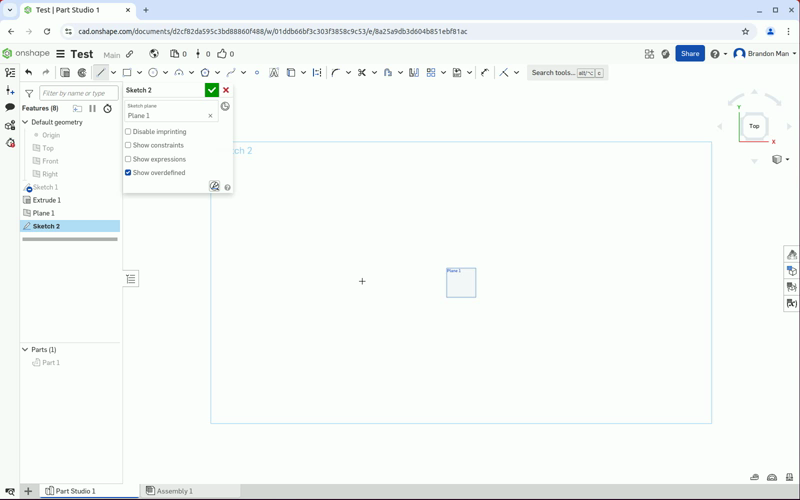
key_up(shift)
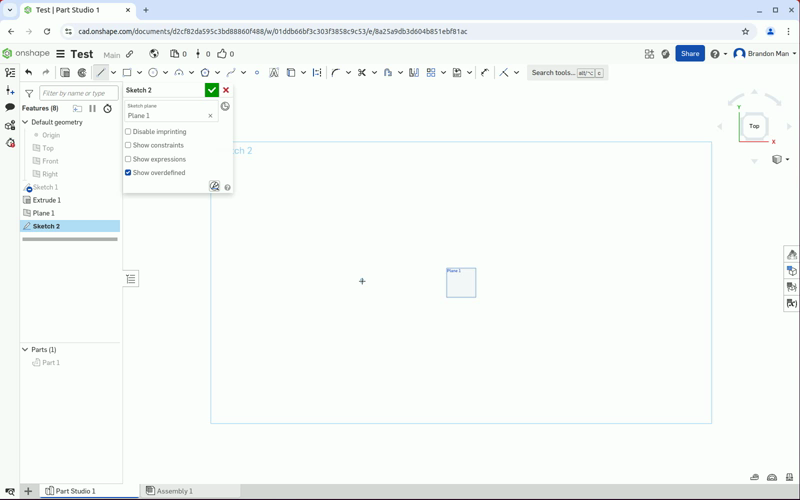
key_down(shift)
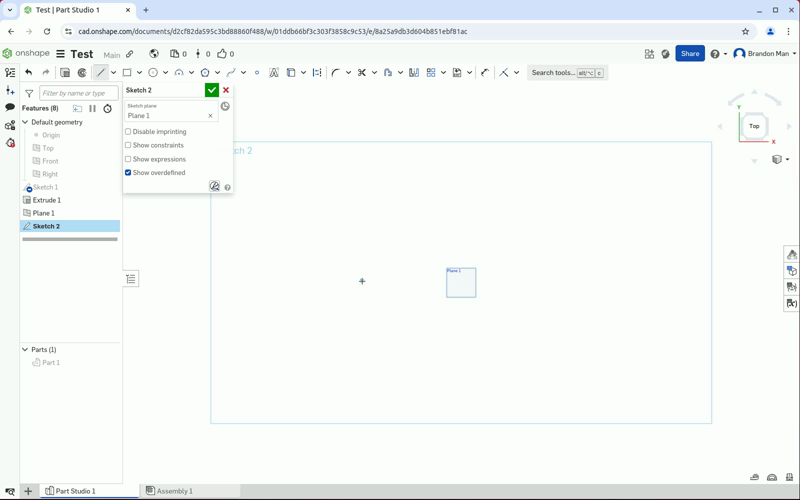
mouse_move(558, 280)
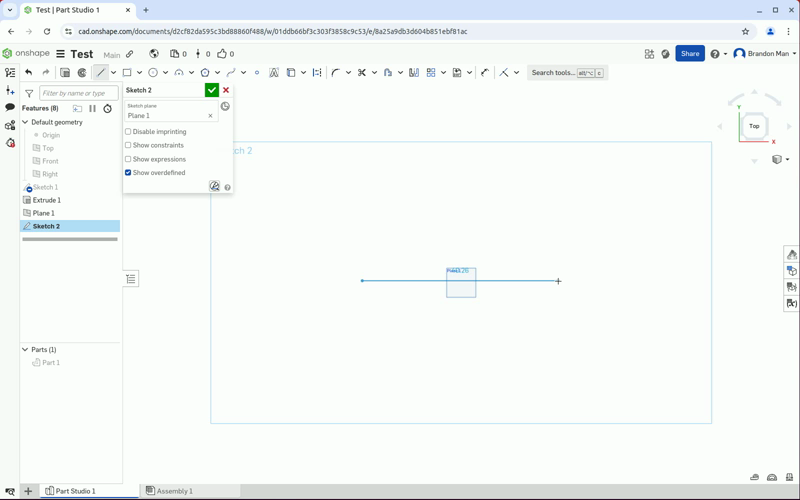
click(558, 280)
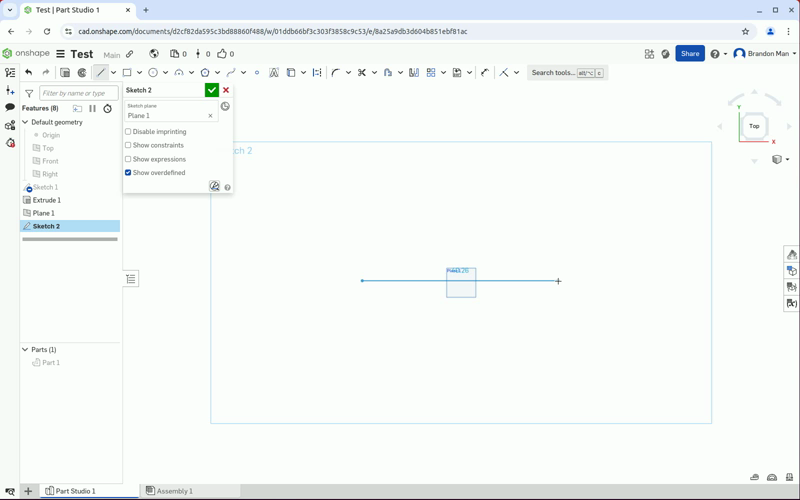
key_up(shift)
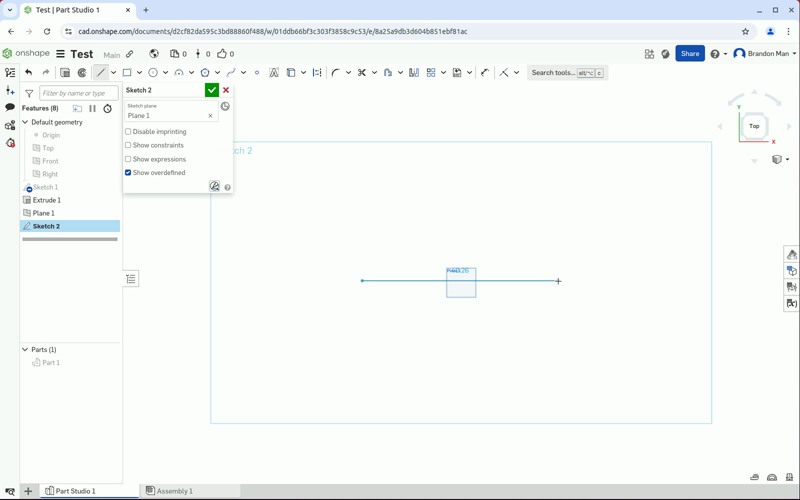
key_down(shift)
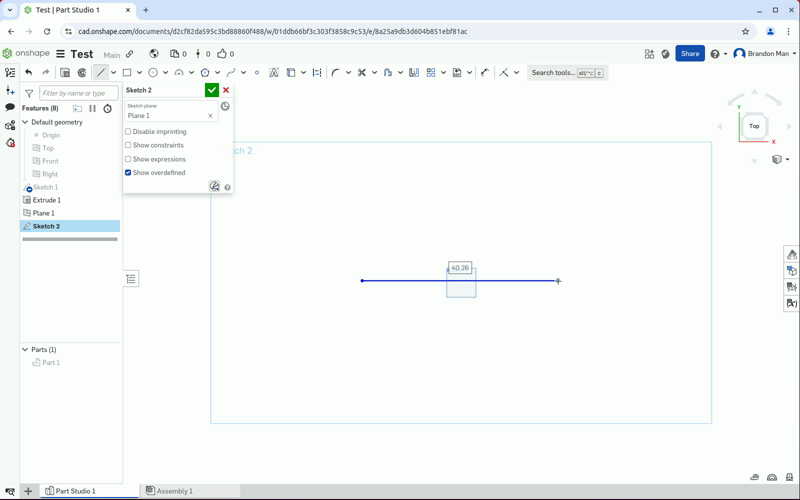
mouse_move(588, 280)
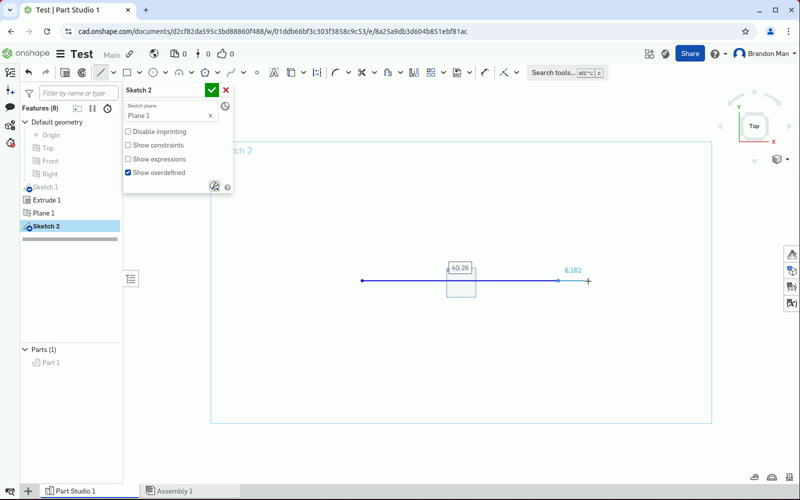
mouse_move(558, 278)
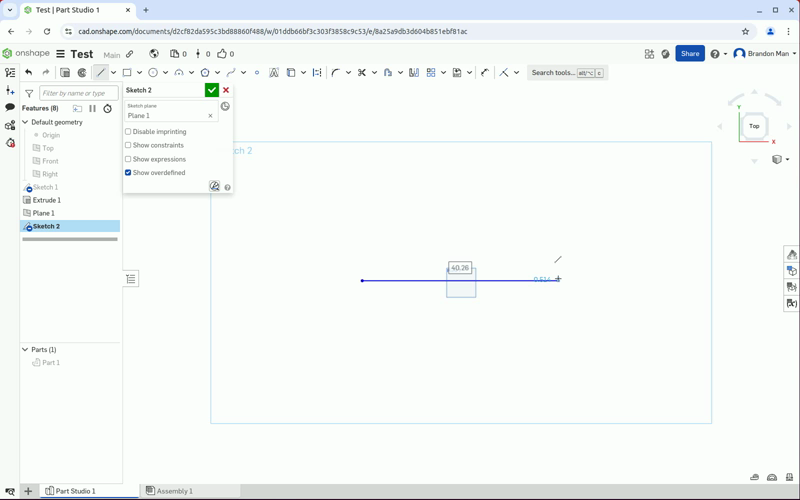
scroll(6)
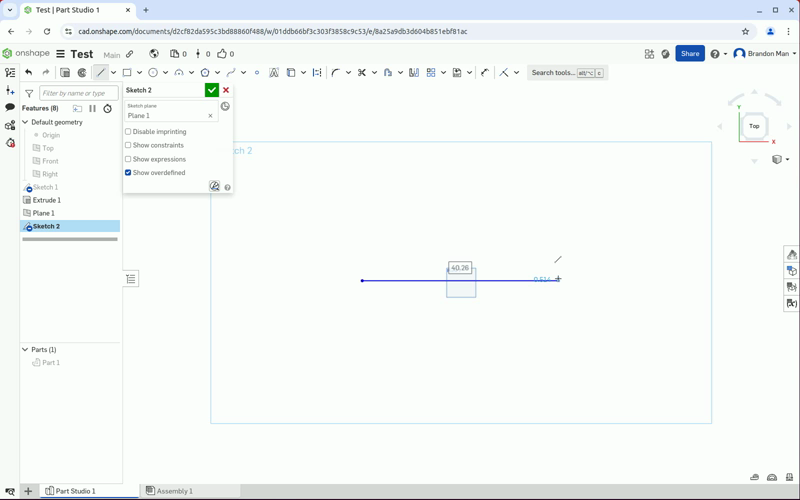
scroll(6)
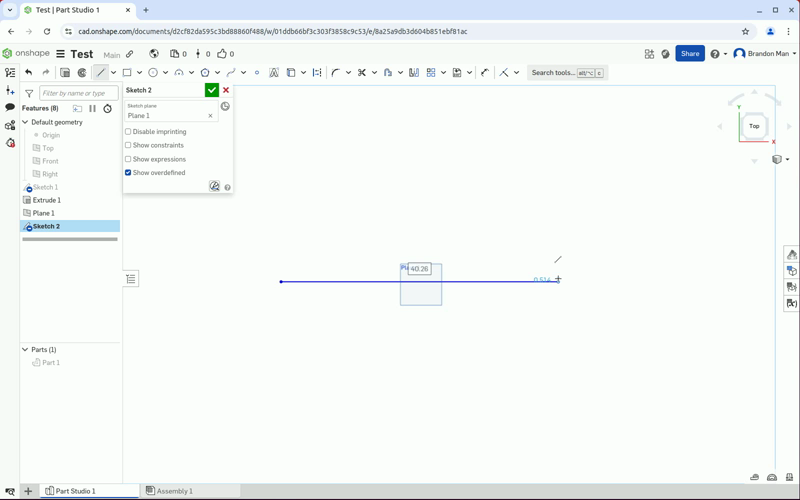
scroll(6)
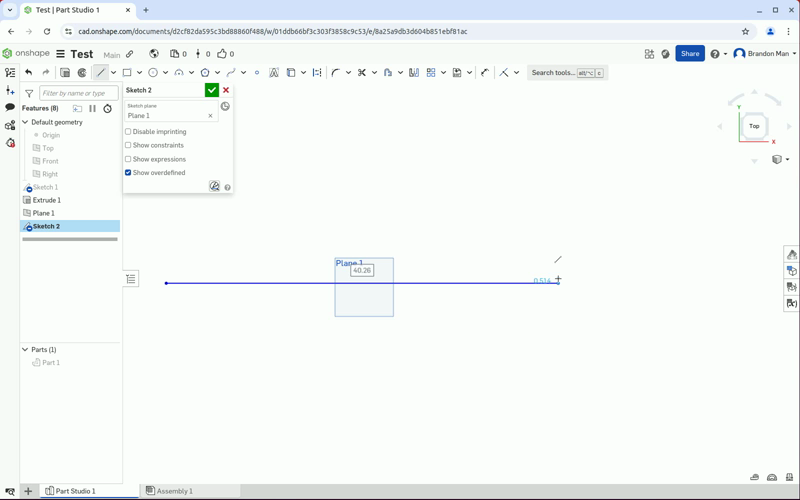
scroll(6)
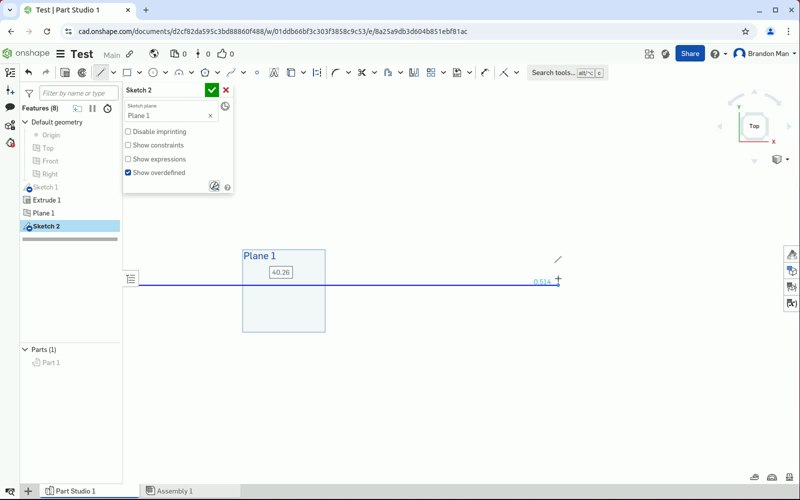
scroll(6)
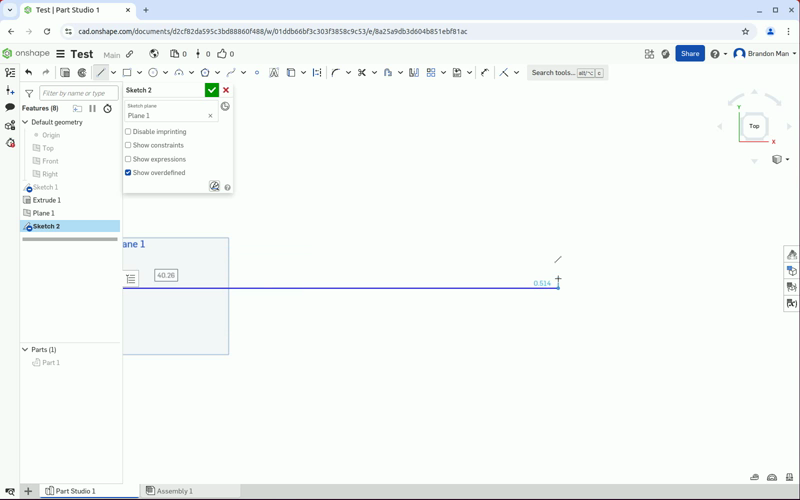
scroll(6)
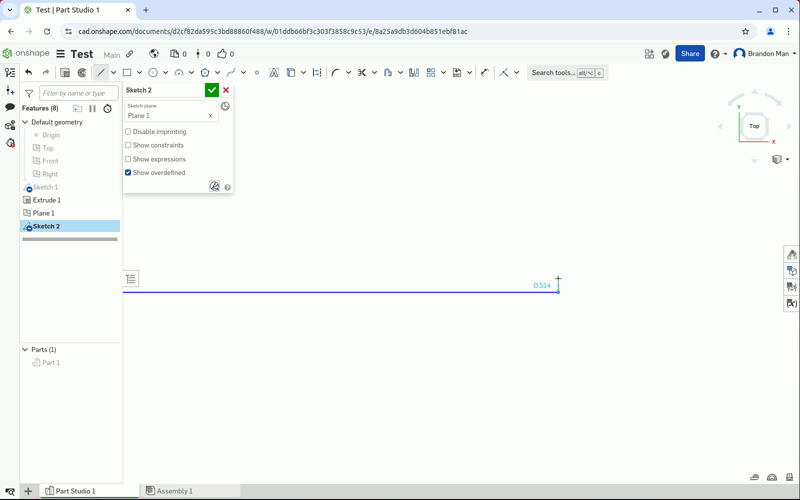
scroll(6)
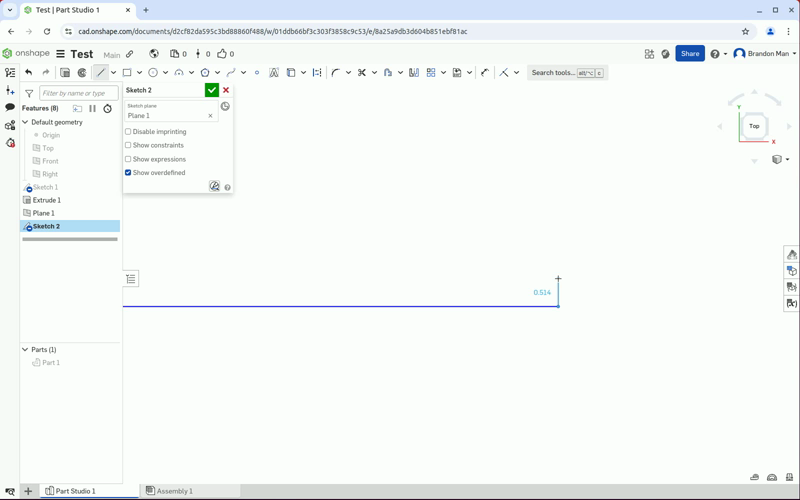
click(558, 278)
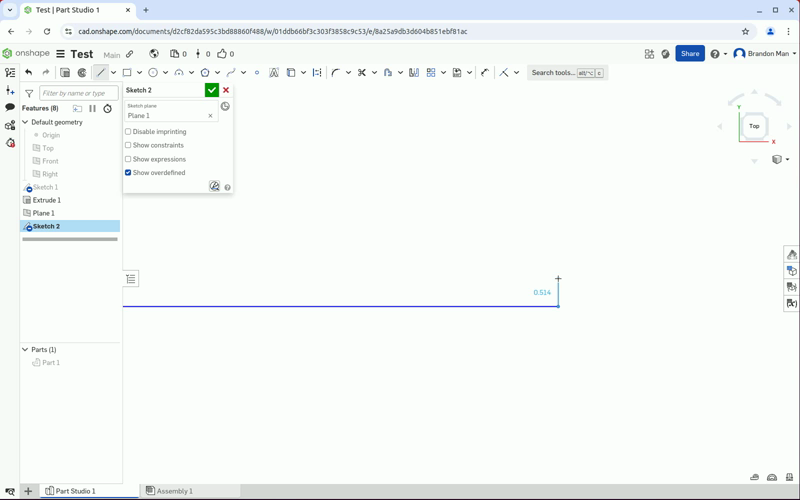
scroll(-6)
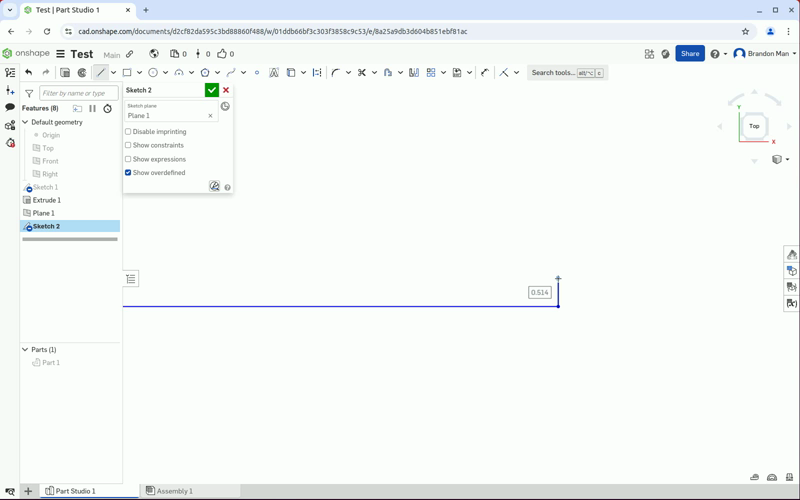
scroll(-6)
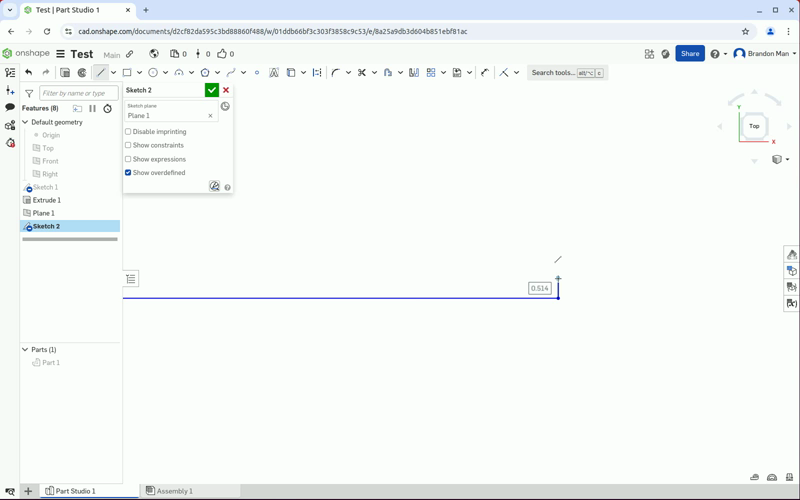
scroll(-6)
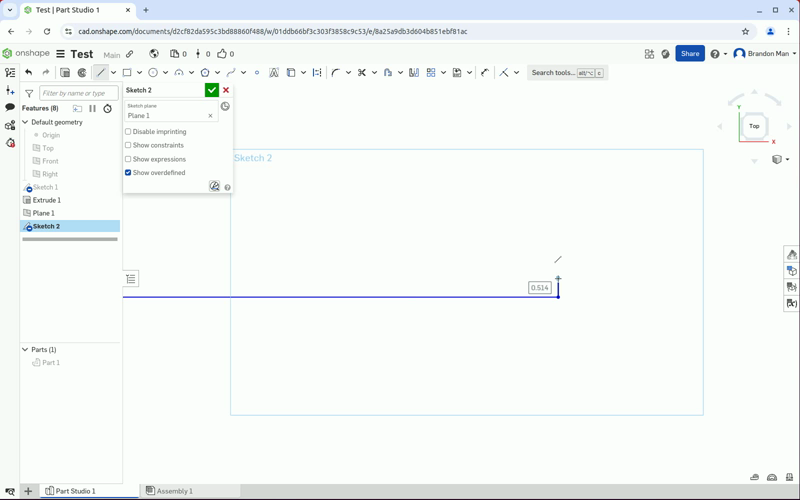
scroll(-6)
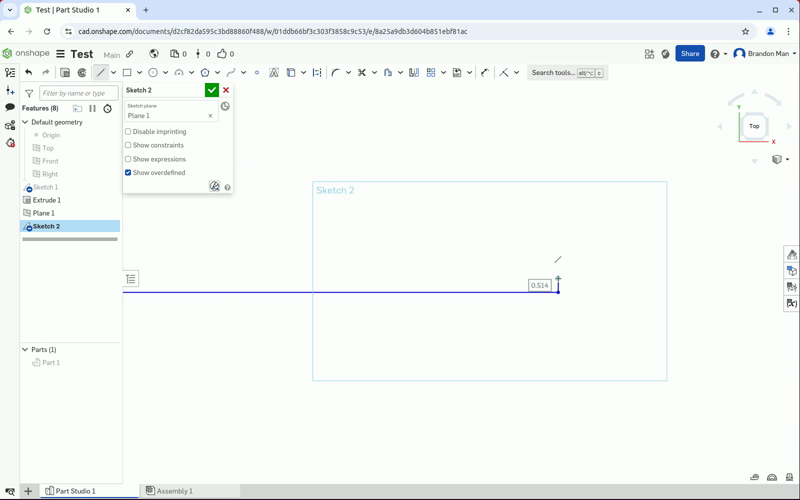
scroll(-6)
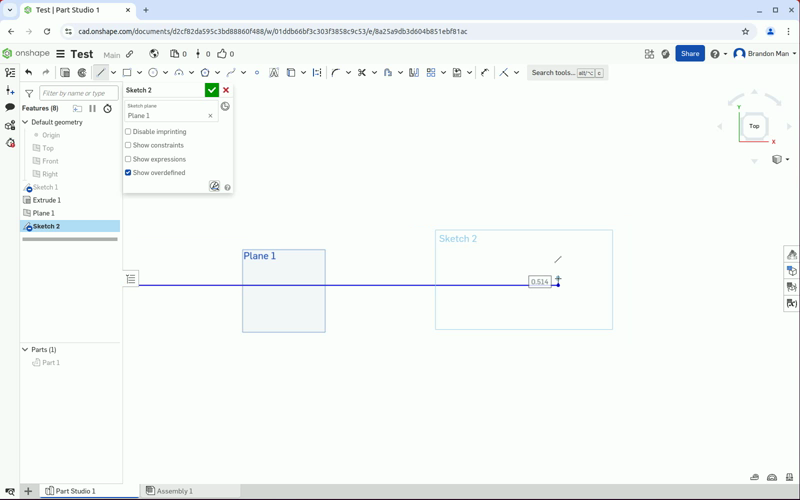
scroll(-6)
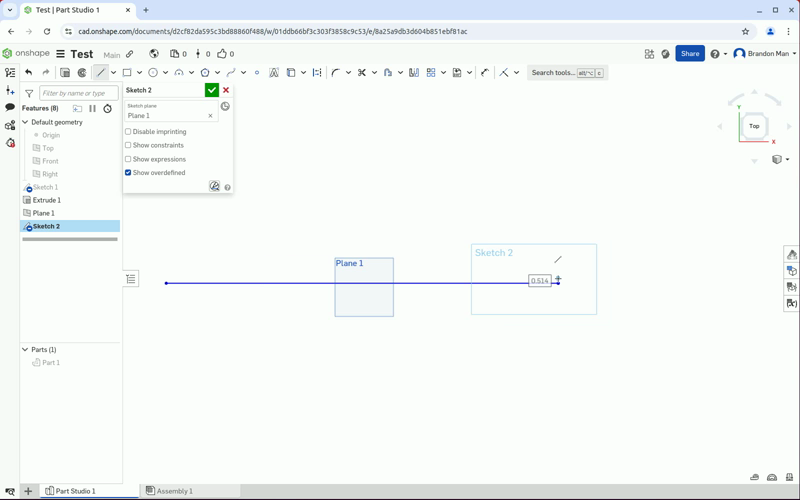
scroll(-6)
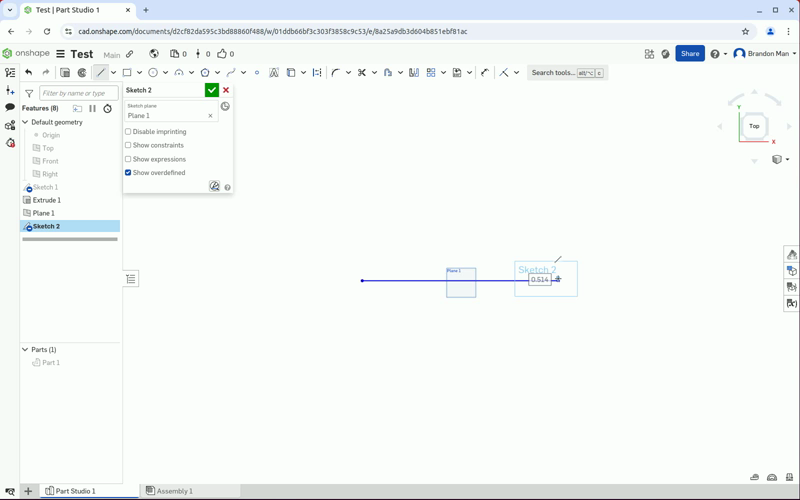
key_up(shift)
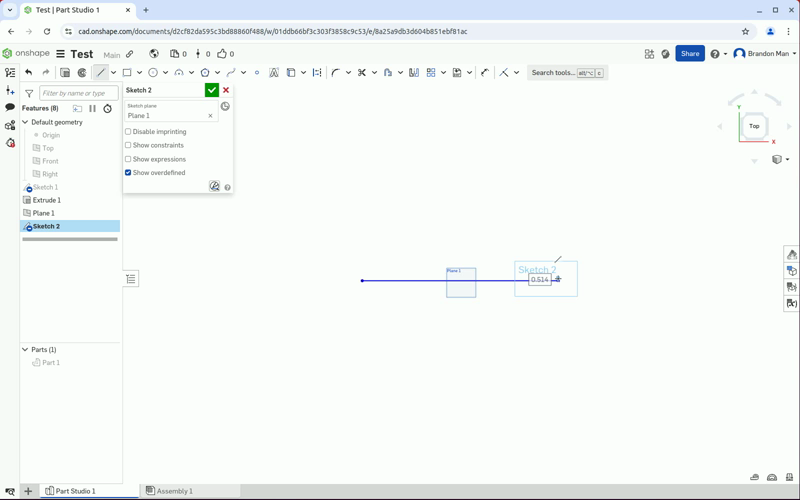
key_down(shift)
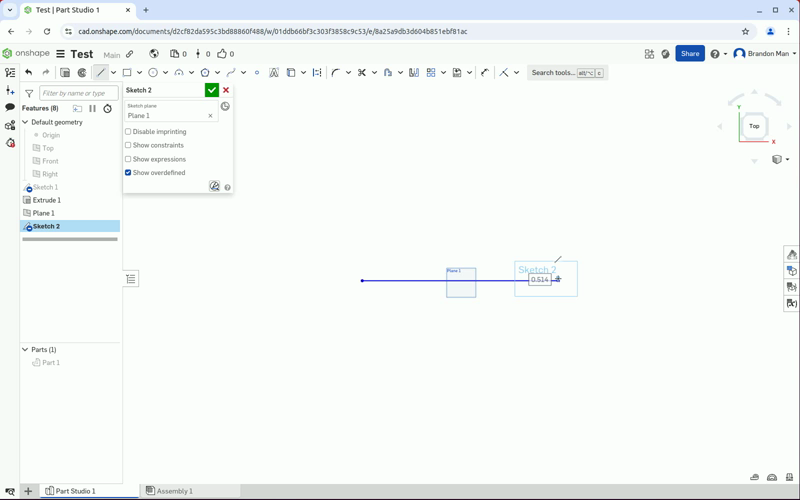
mouse_move(362, 278)
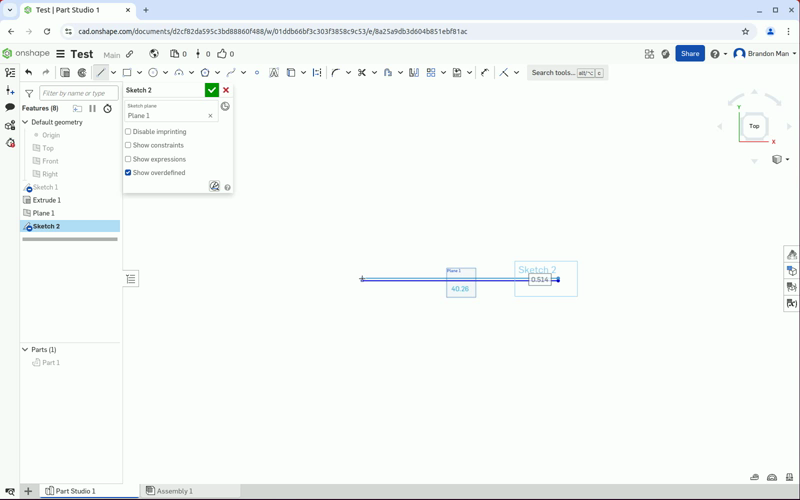
scroll(6)
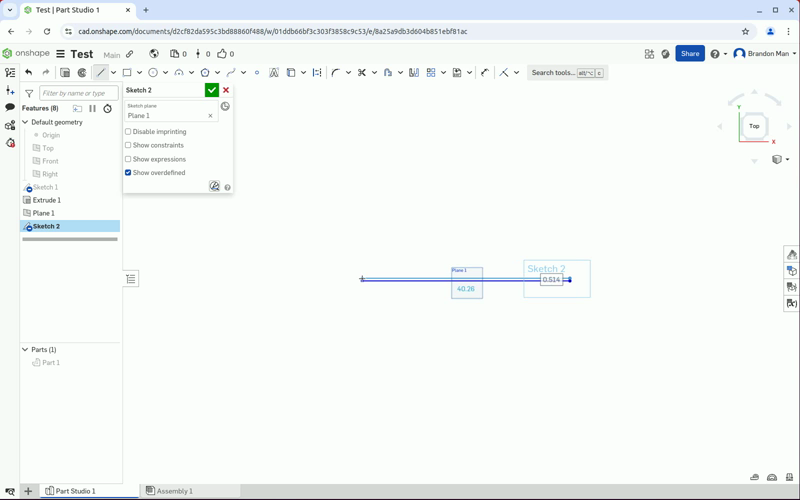
scroll(6)
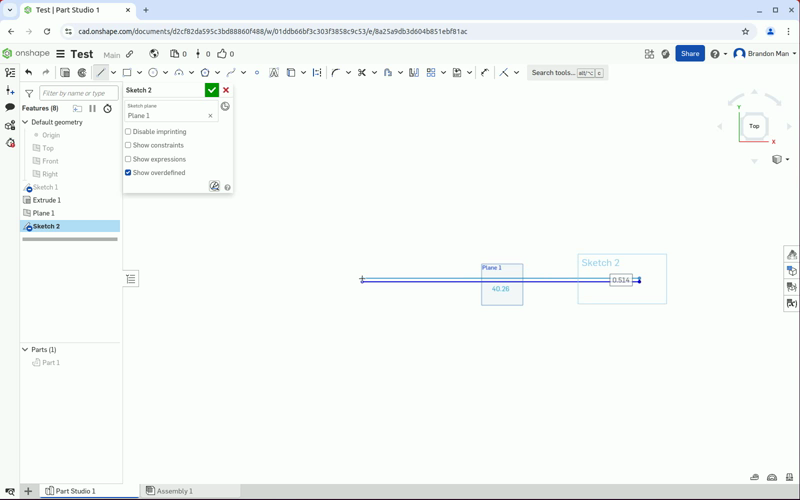
scroll(6)
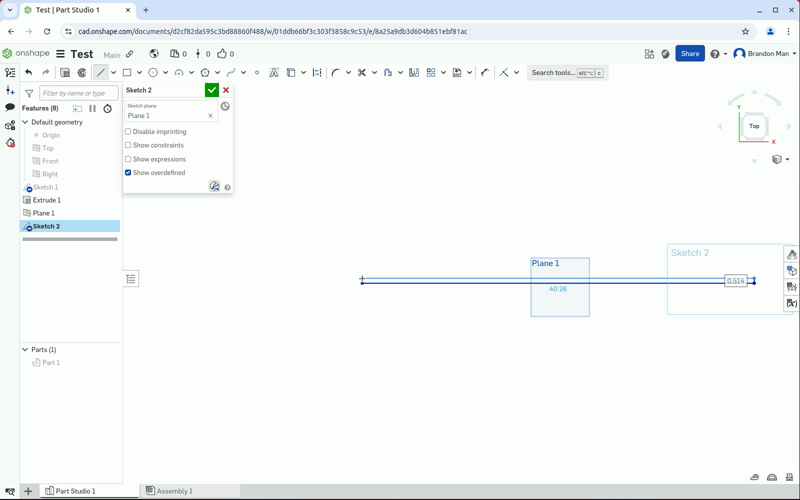
scroll(6)
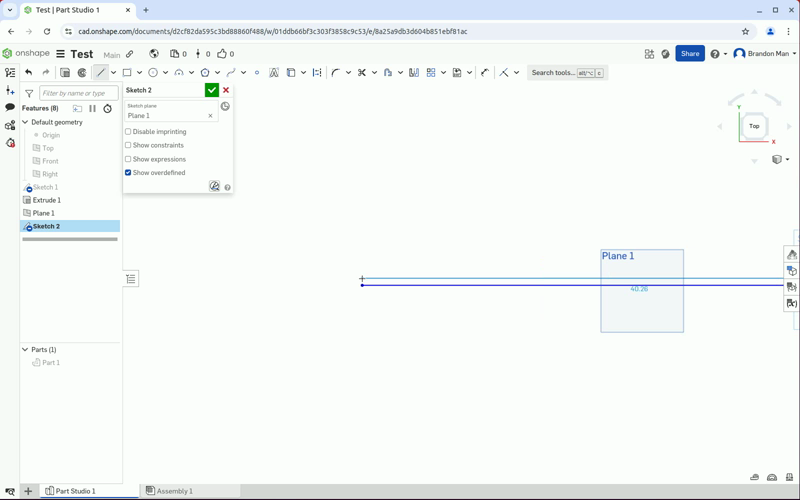
scroll(6)
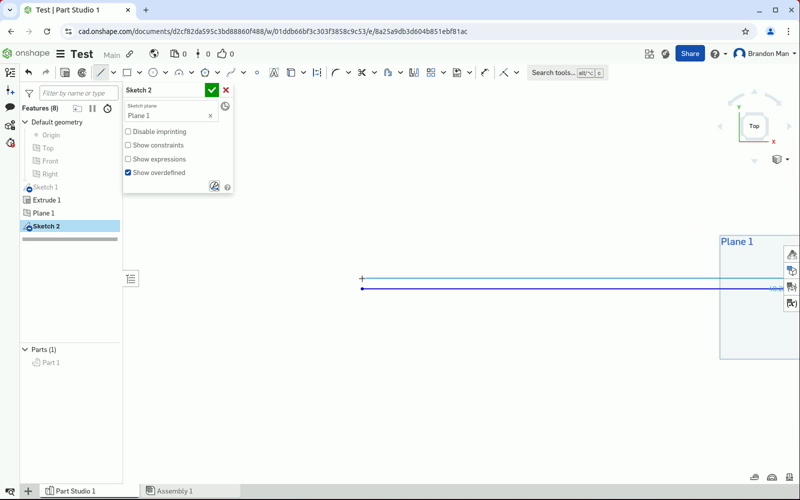
scroll(6)
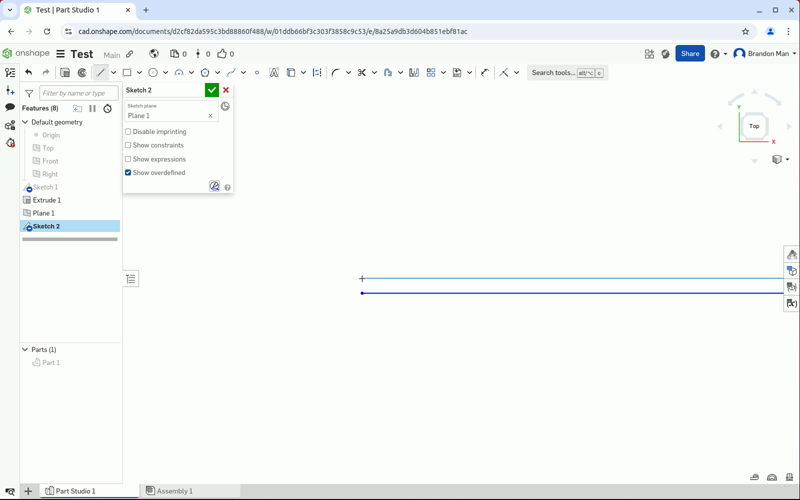
scroll(6)
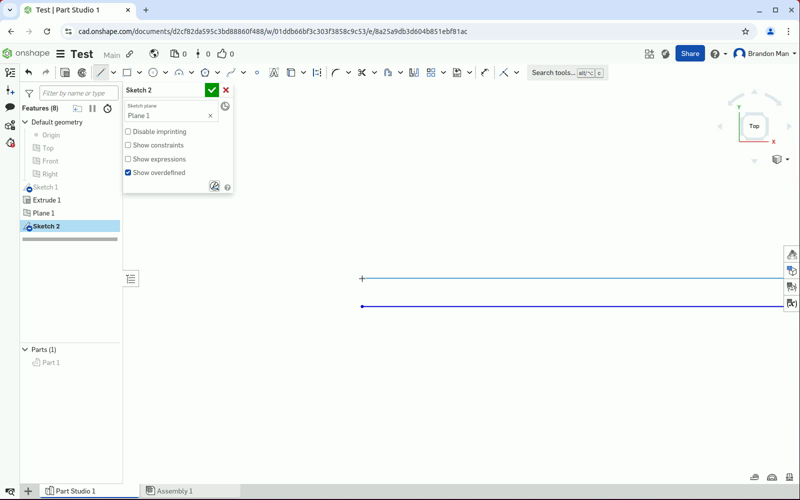
click(362, 278)
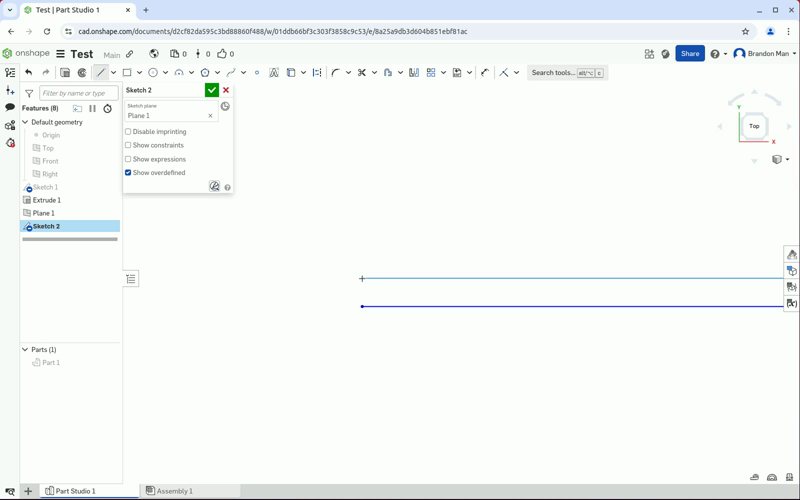
scroll(-6)
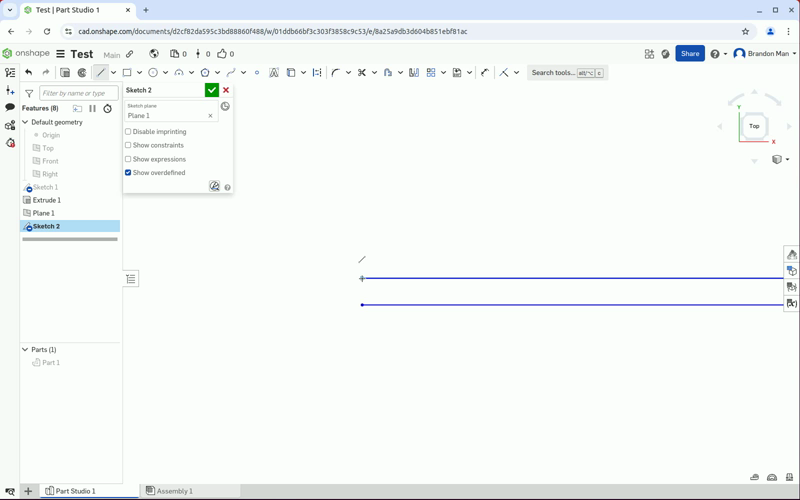
scroll(-6)
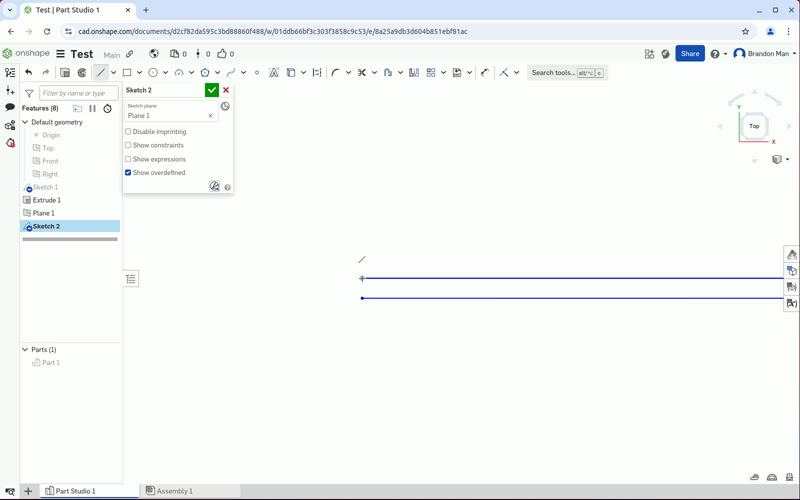
scroll(-6)
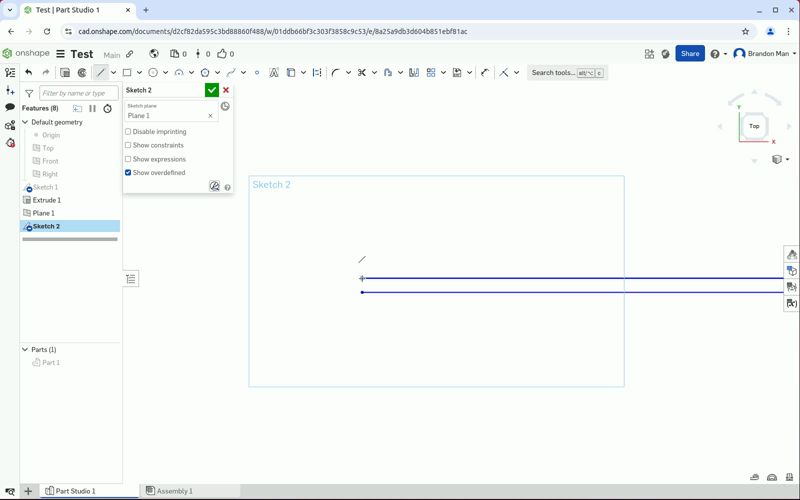
scroll(-6)
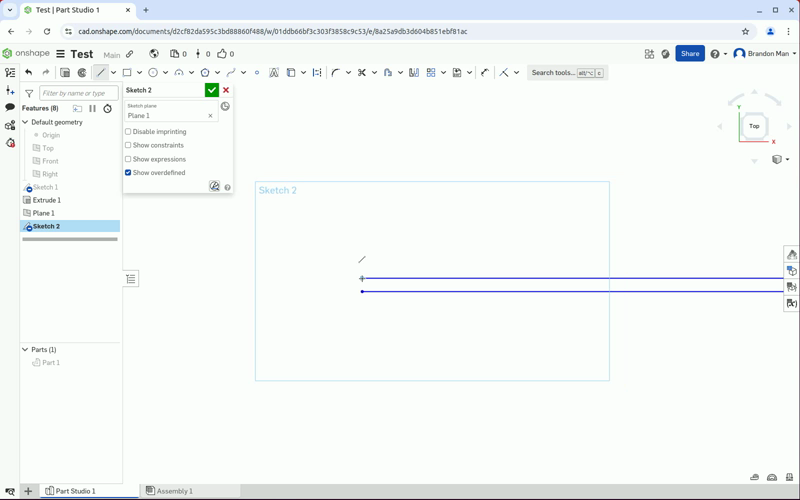
scroll(-6)
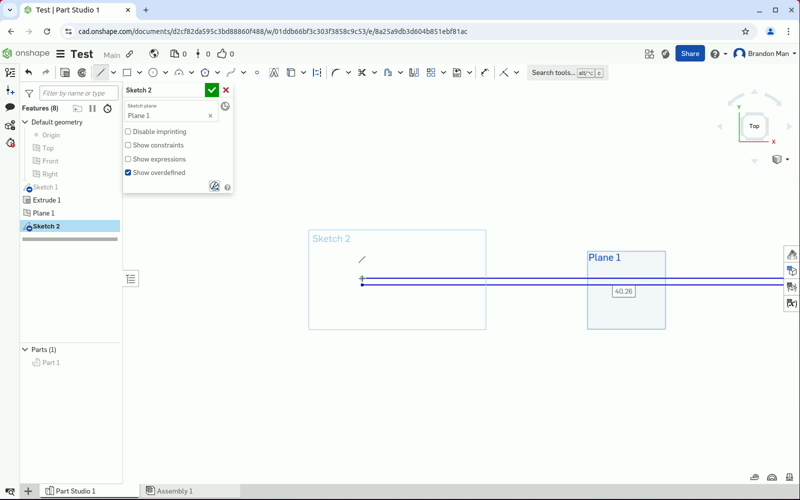
scroll(-6)
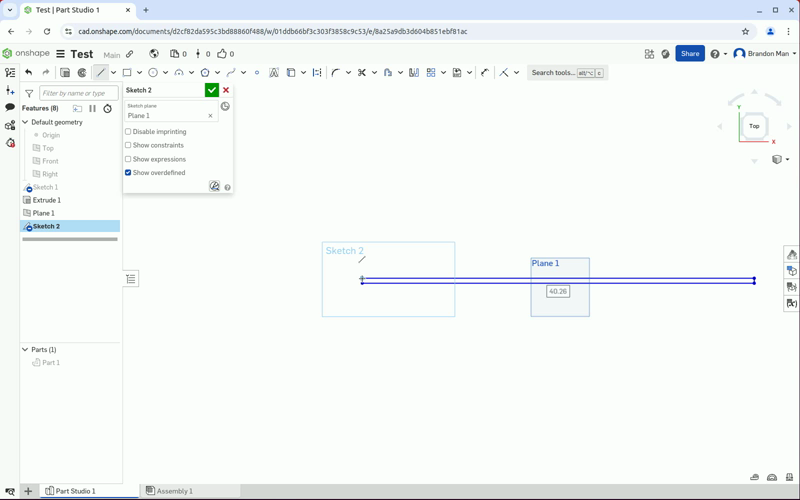
scroll(-6)
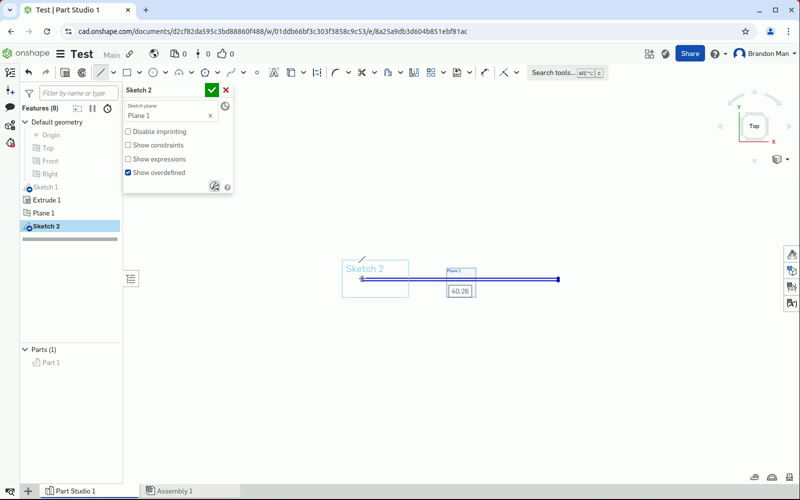
key_up(shift)
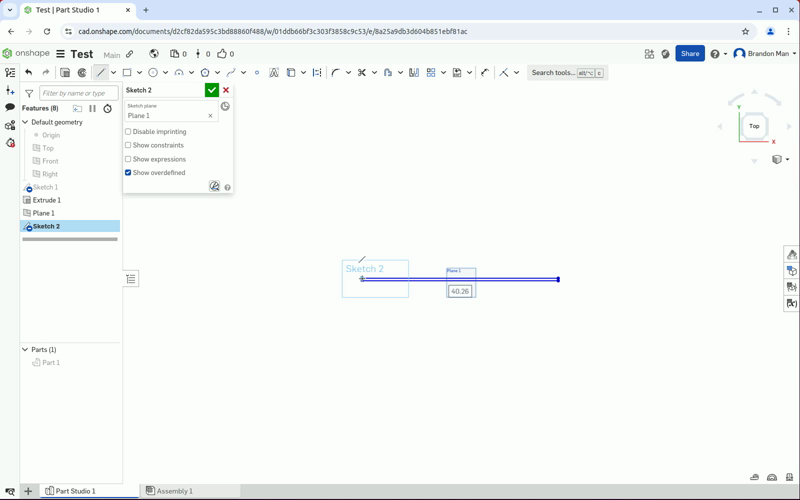
mouse_move(392, 278)
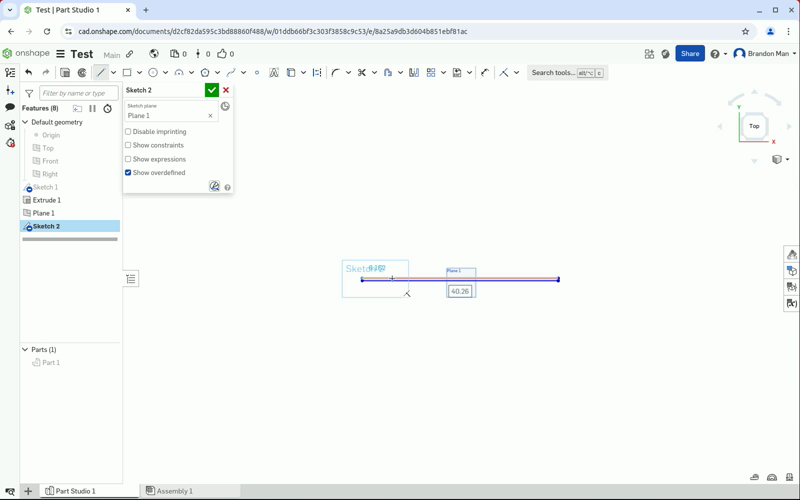
key_down(shift)
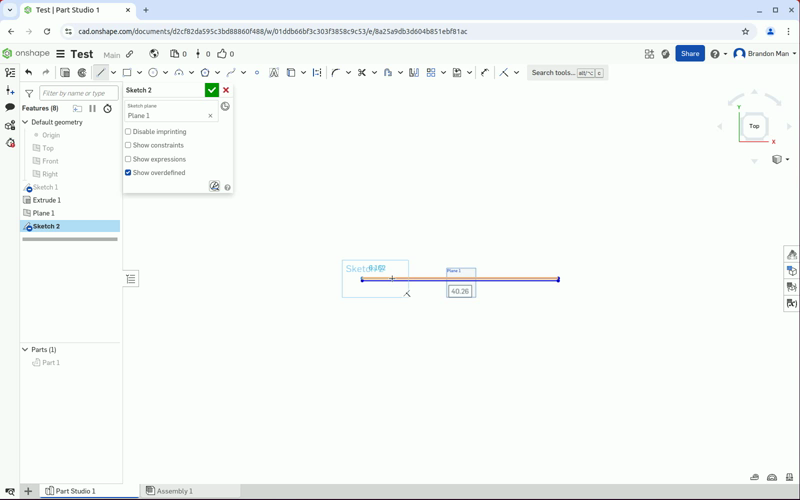
mouse_move(362, 280)
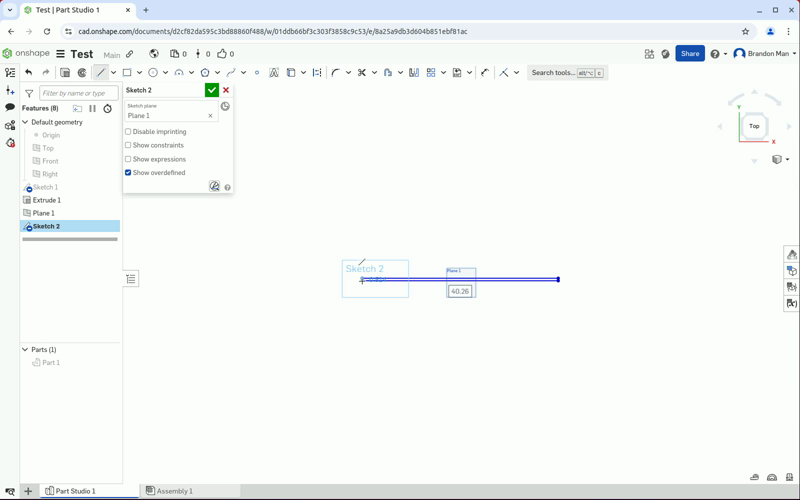
scroll(6)
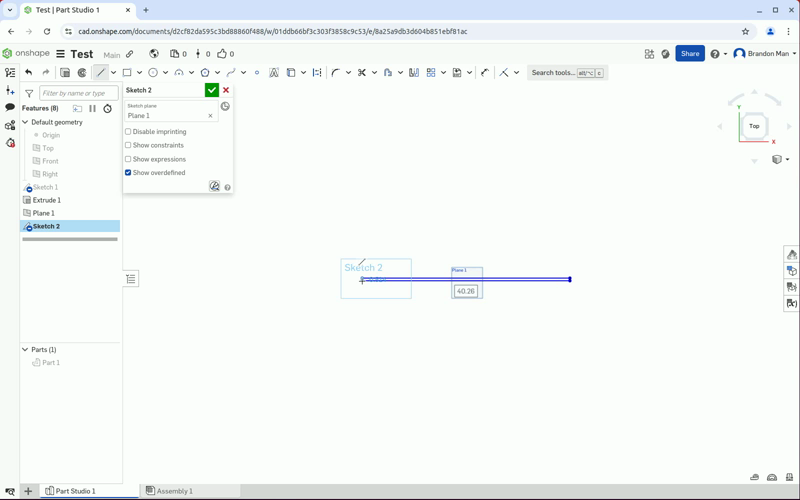
scroll(6)
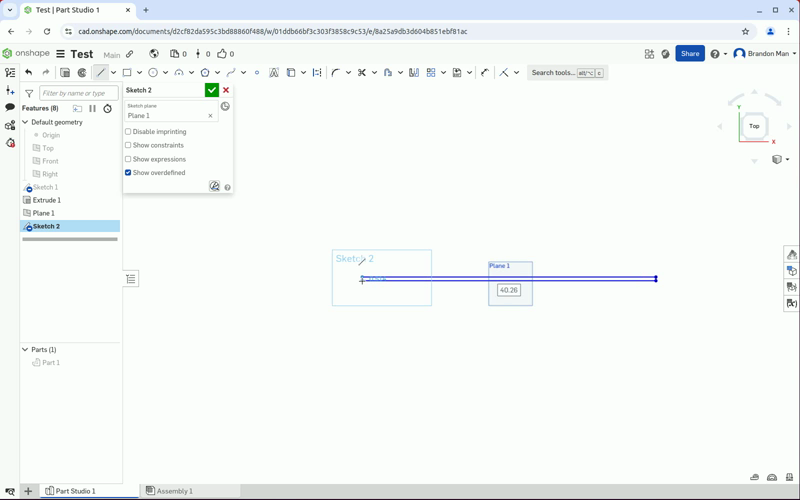
scroll(6)
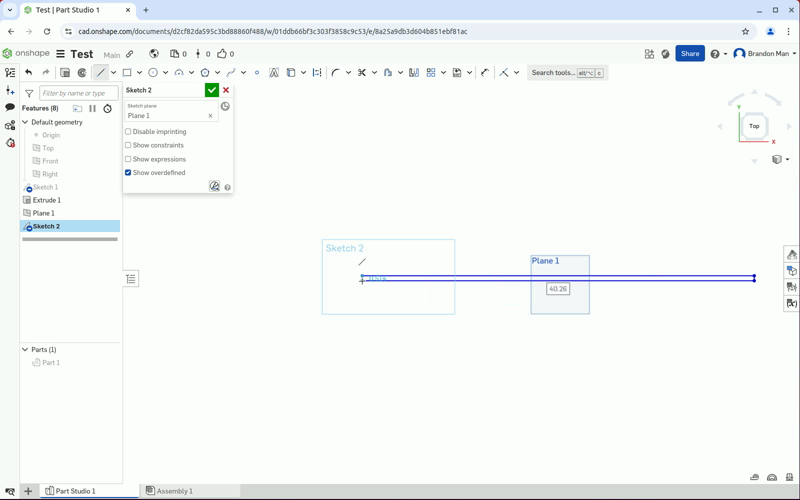
scroll(6)
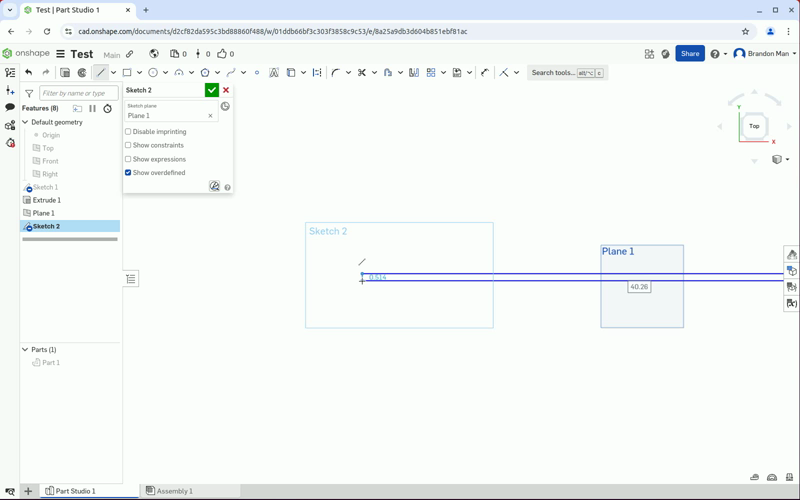
scroll(6)
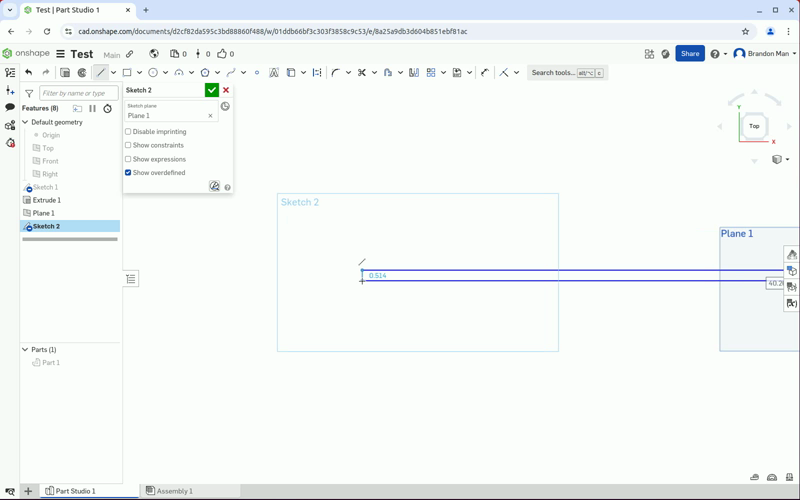
scroll(6)
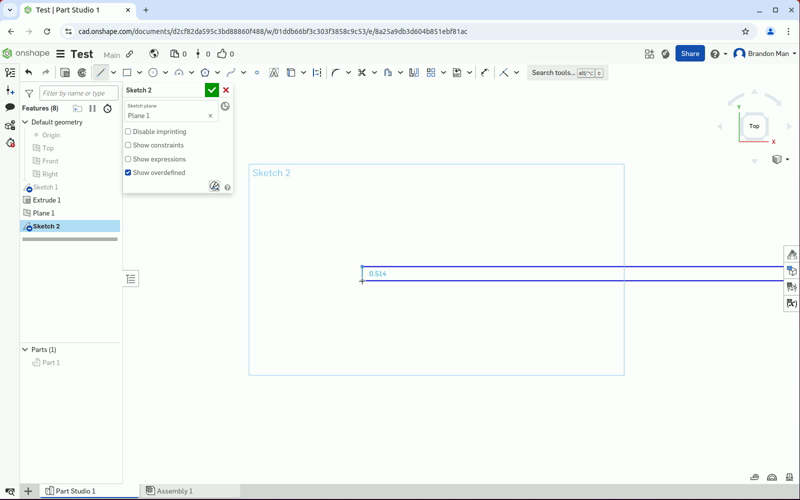
scroll(6)
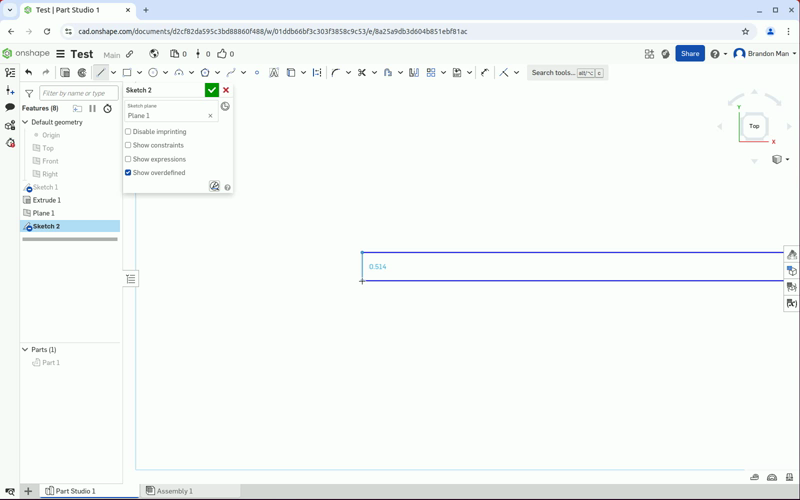
key_up(shift)
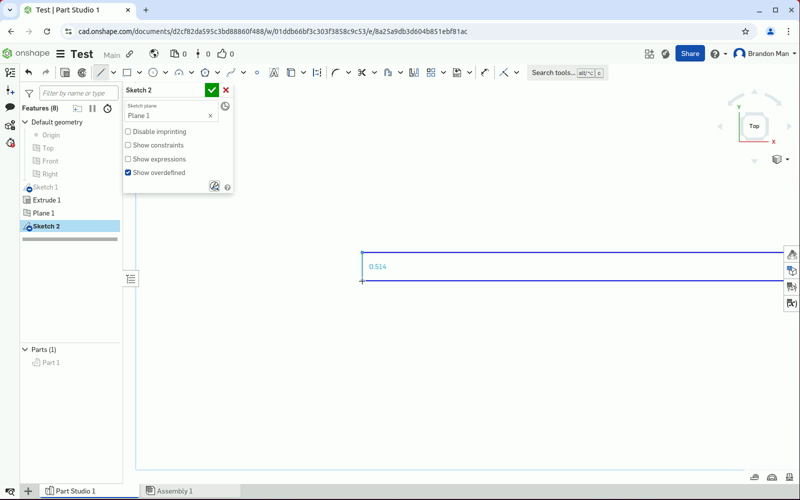
click(362, 280)
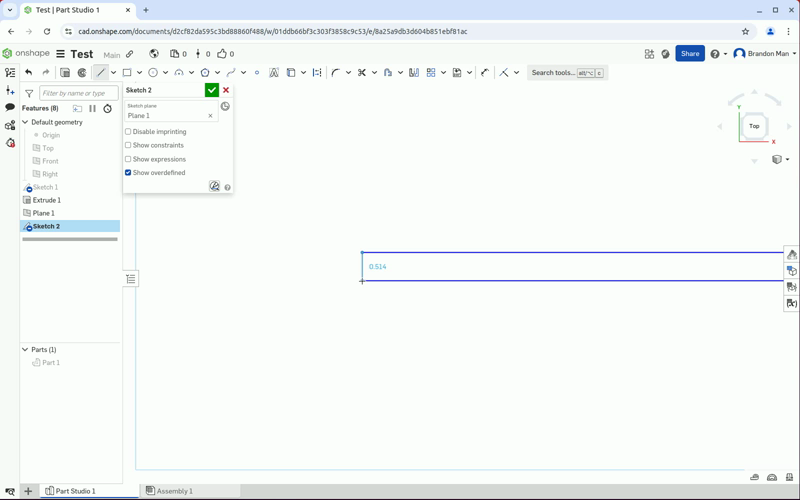
scroll(-6)
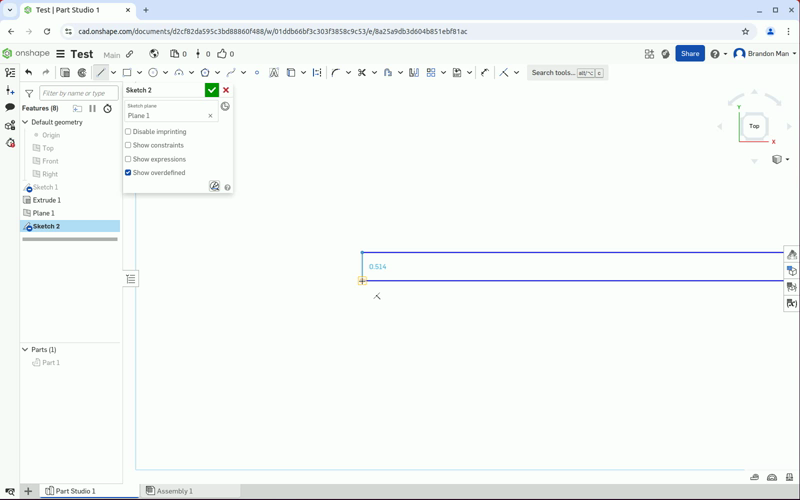
scroll(-6)
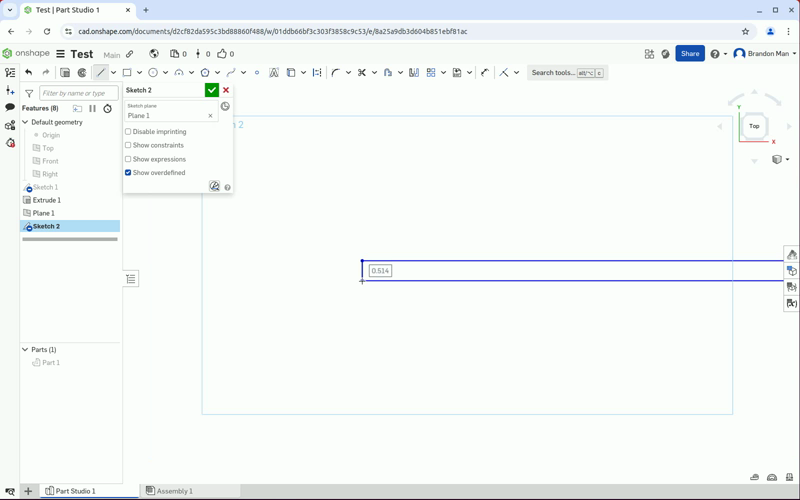
scroll(-6)
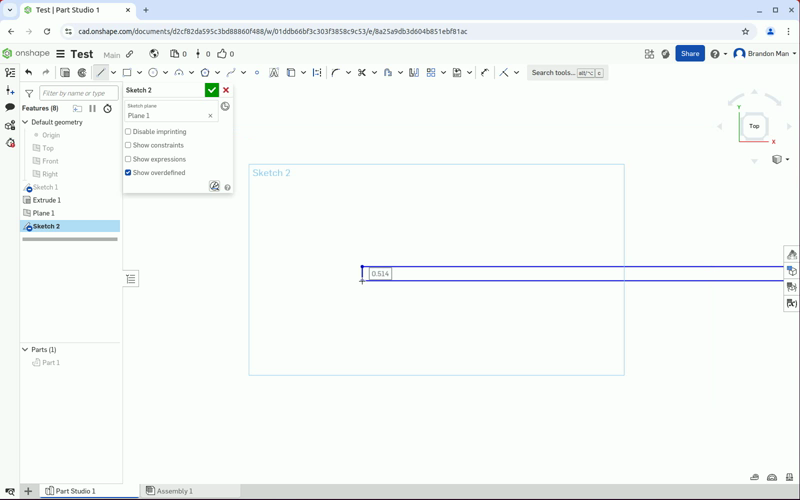
scroll(-6)
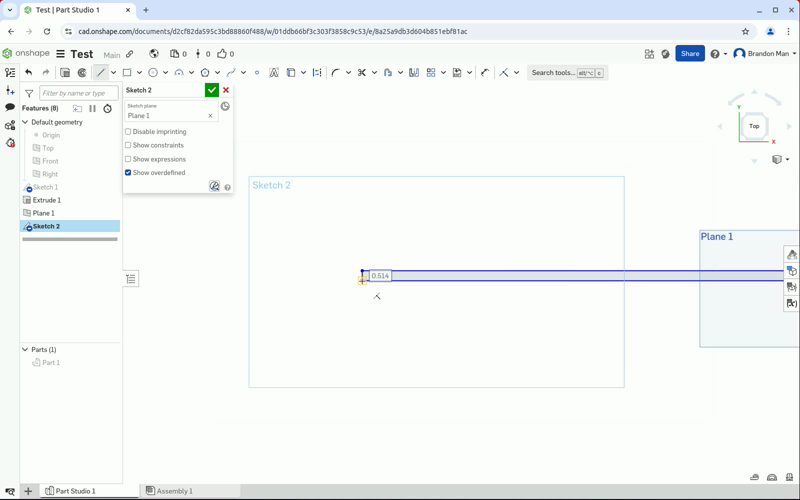
scroll(-6)
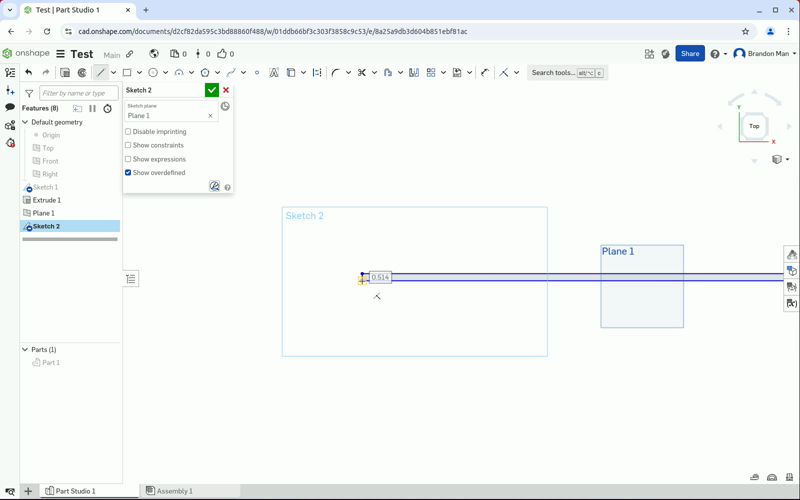
scroll(-6)
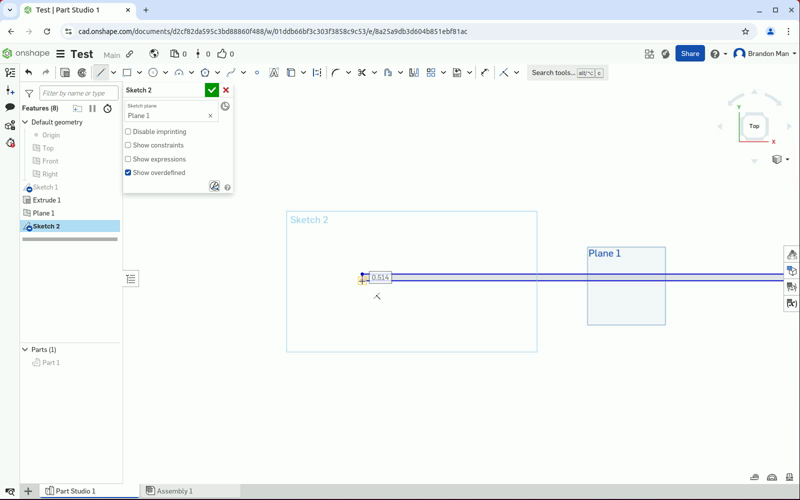
scroll(-6)
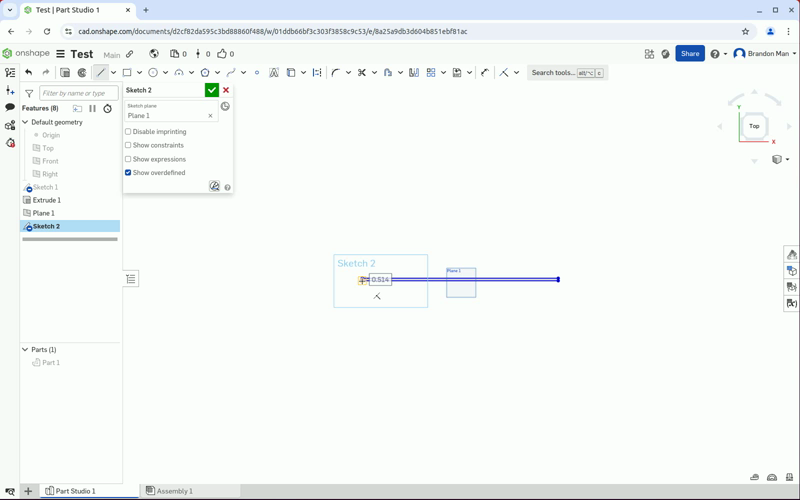
key(esc)
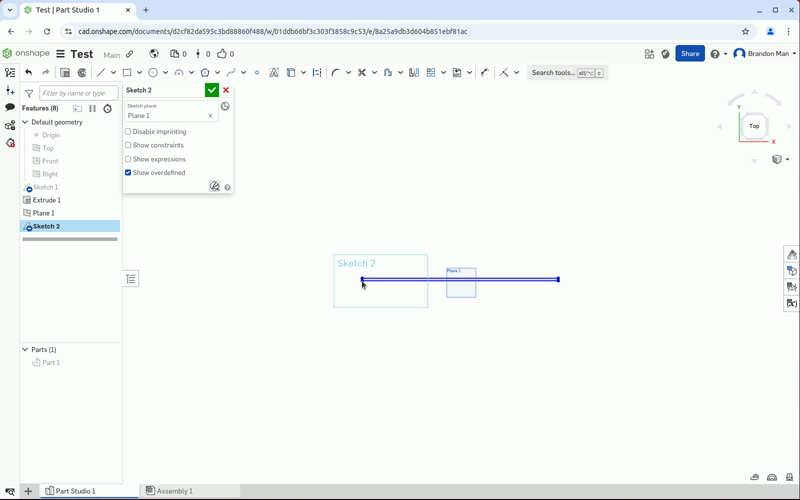
mouse_move(439, 278)
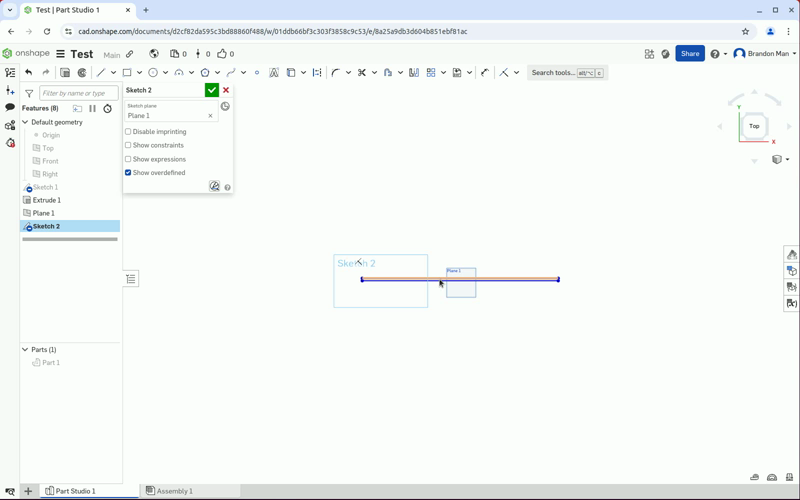
scroll(6)
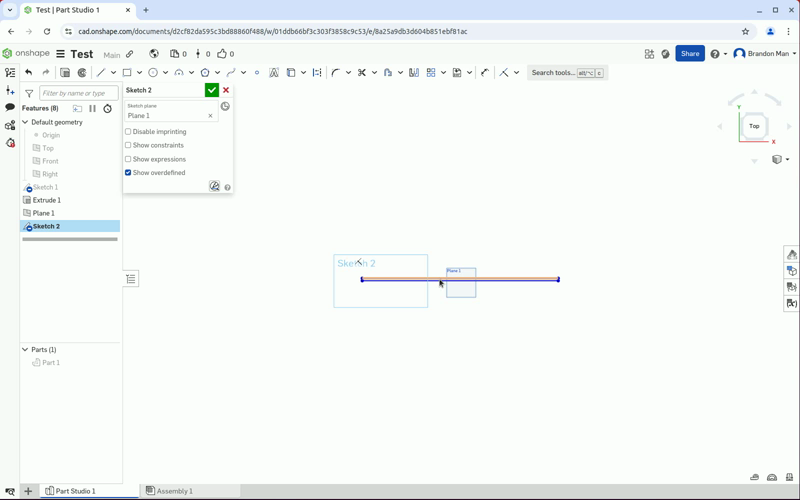
scroll(6)
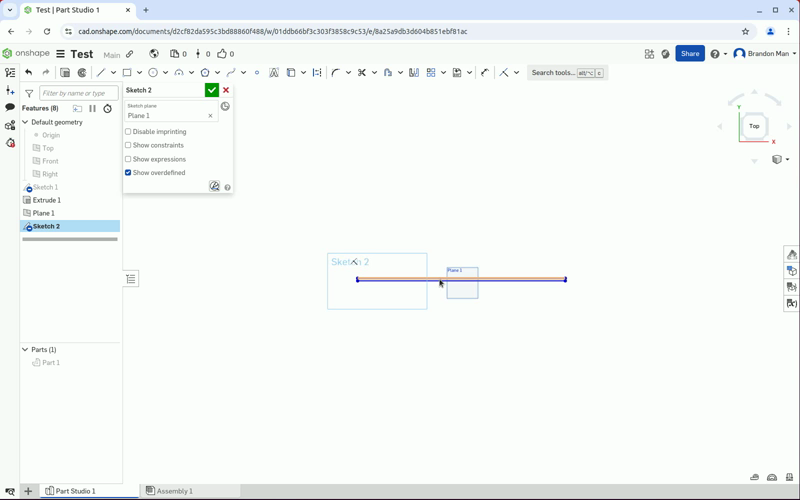
scroll(6)
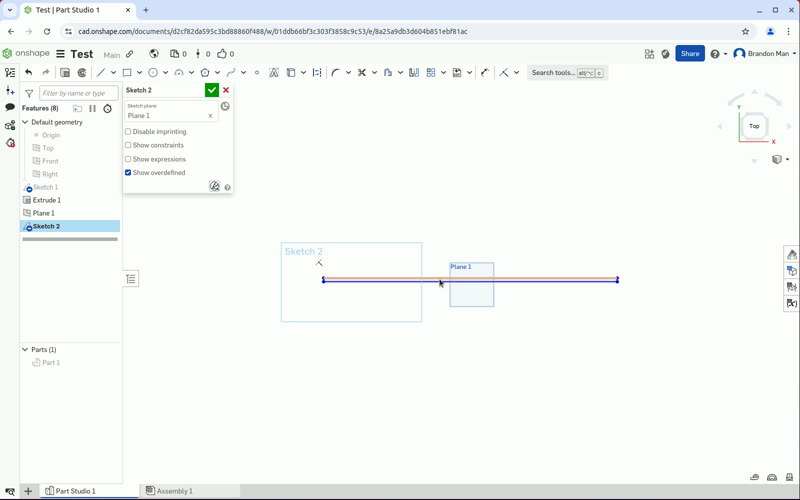
scroll(6)
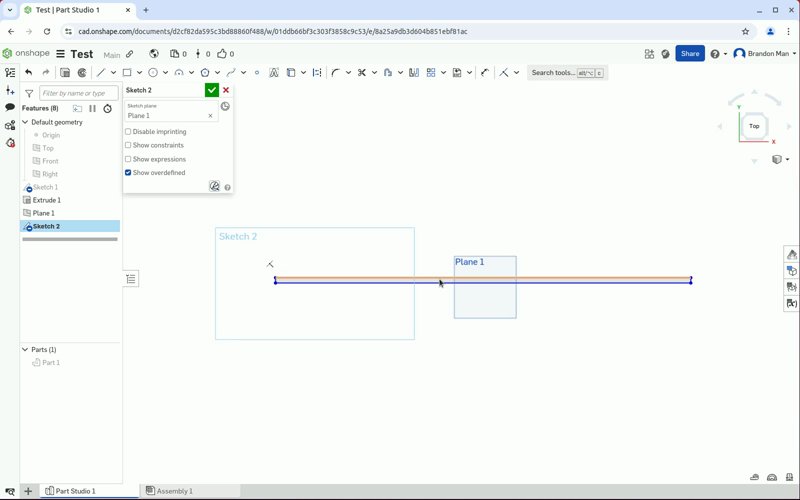
scroll(6)
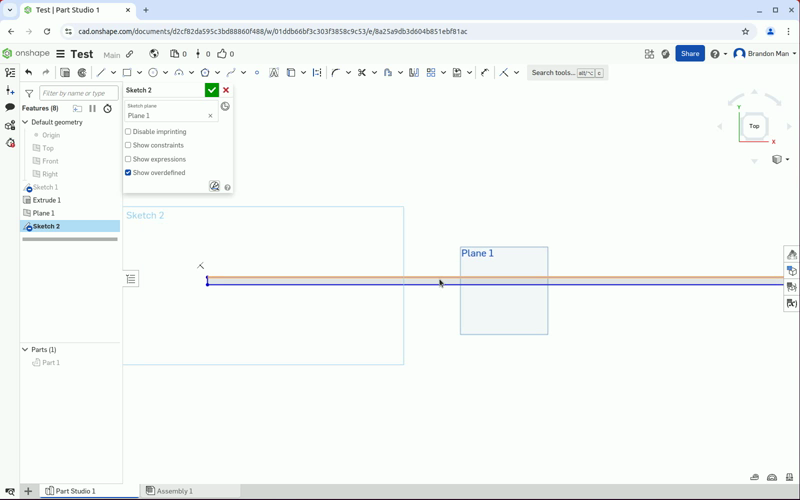
scroll(6)
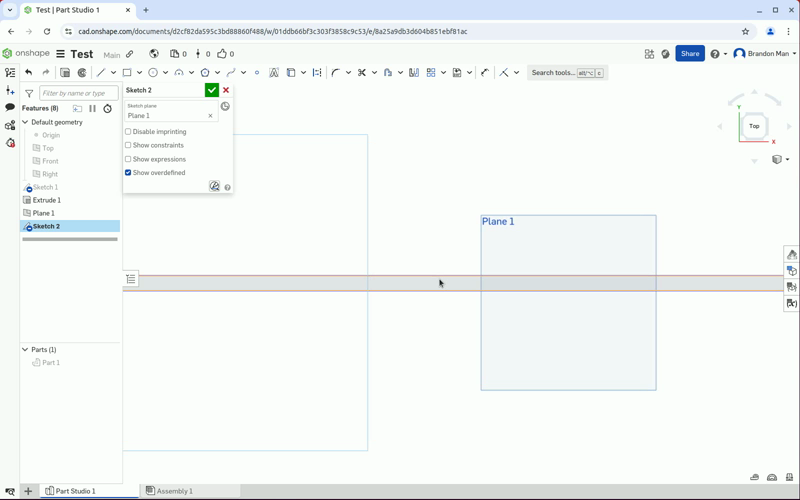
scroll(6)
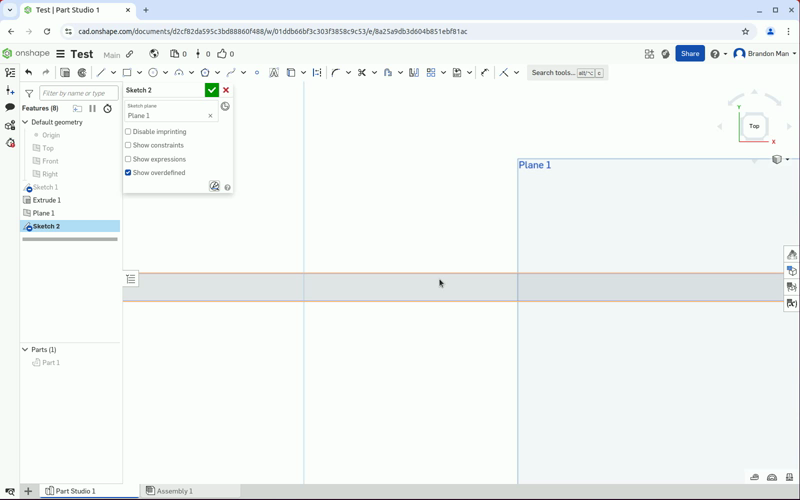
click(439, 278)
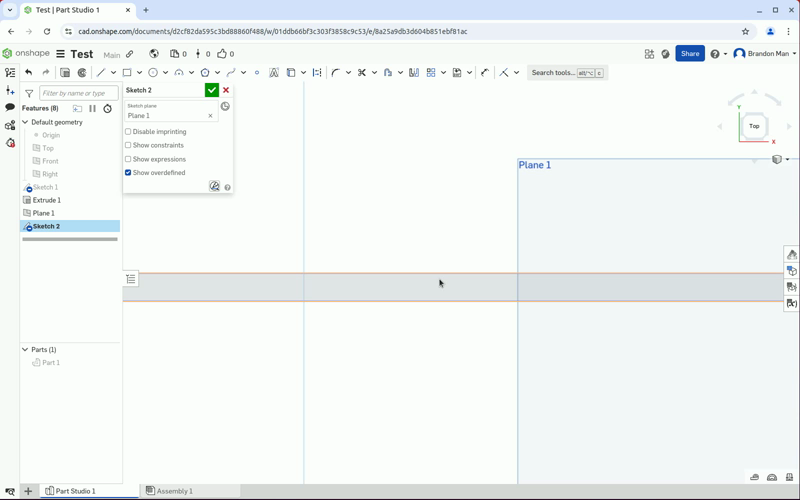
scroll(-6)
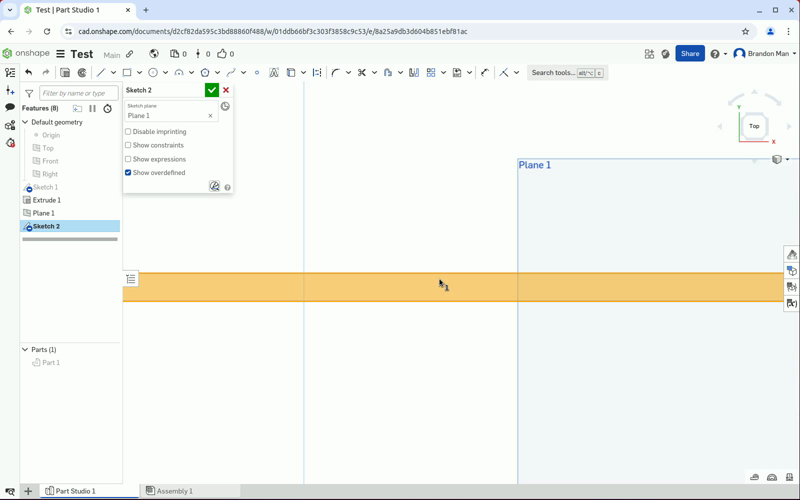
scroll(-6)
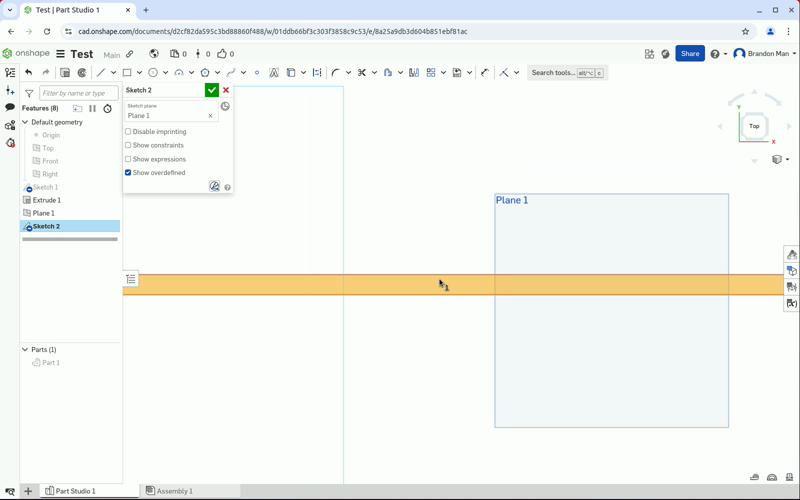
scroll(-6)
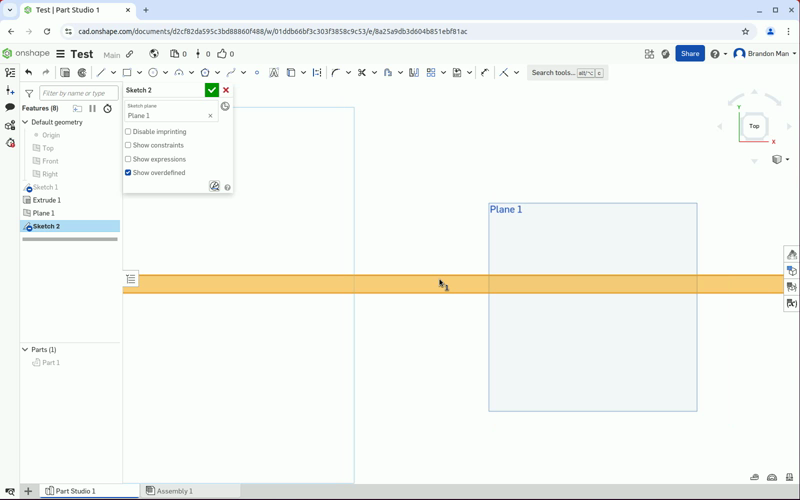
scroll(-6)
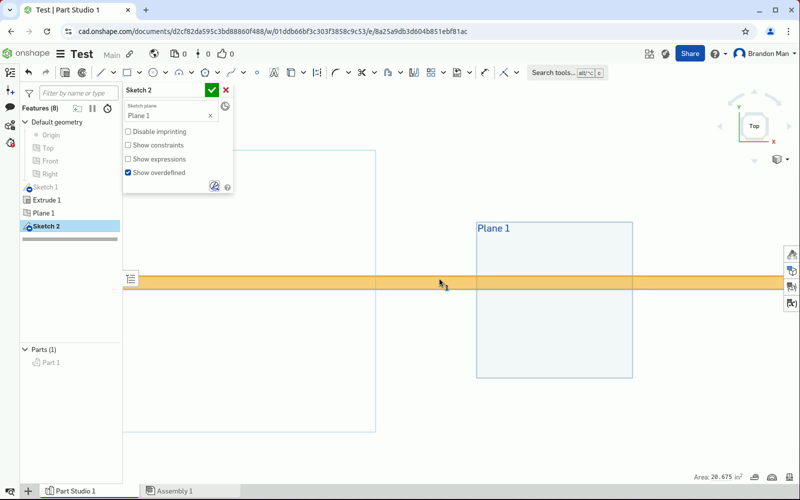
scroll(-6)
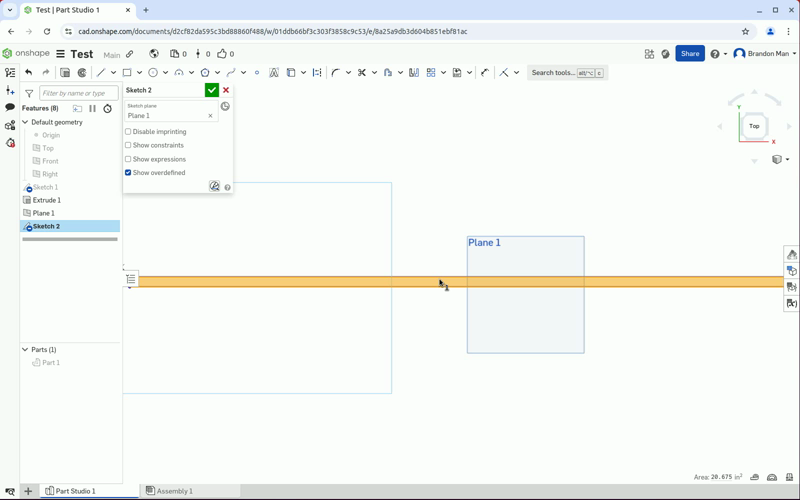
scroll(-6)
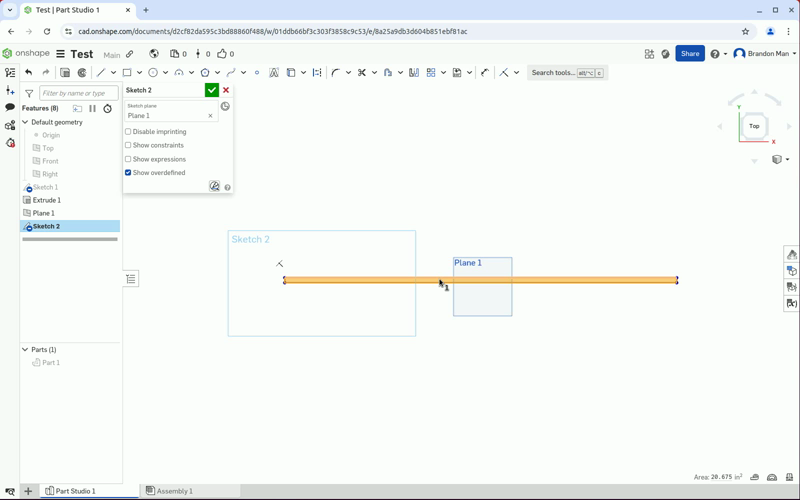
scroll(-6)
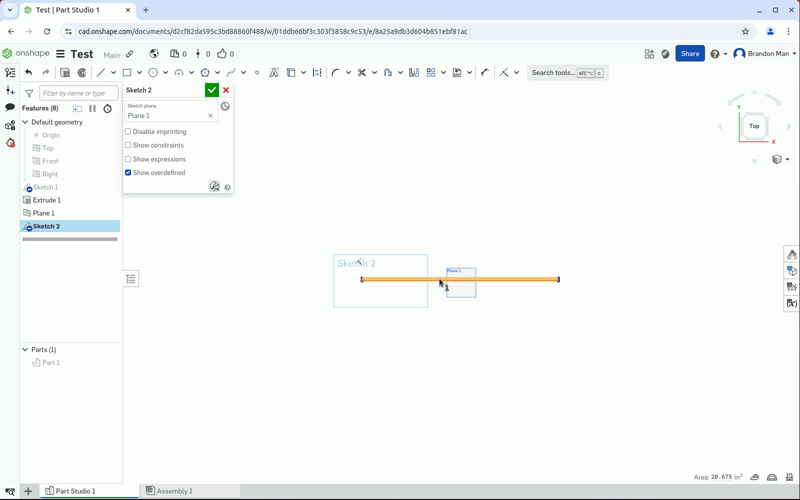
mouse_move(73, 352)
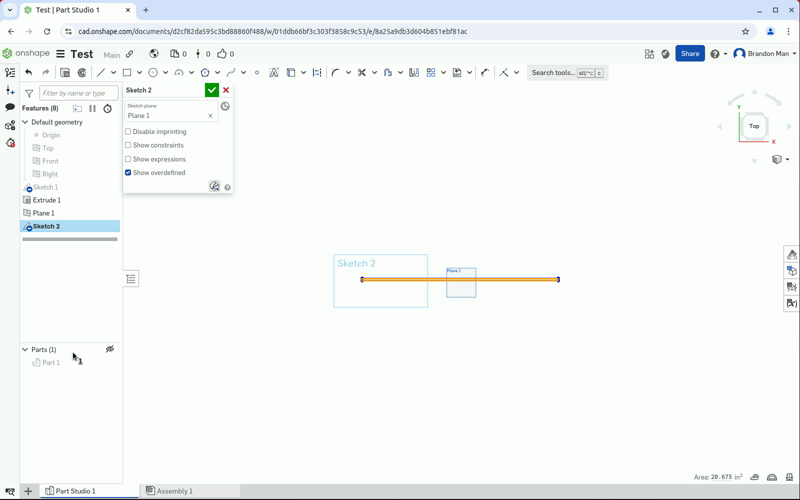
key(shift+y)
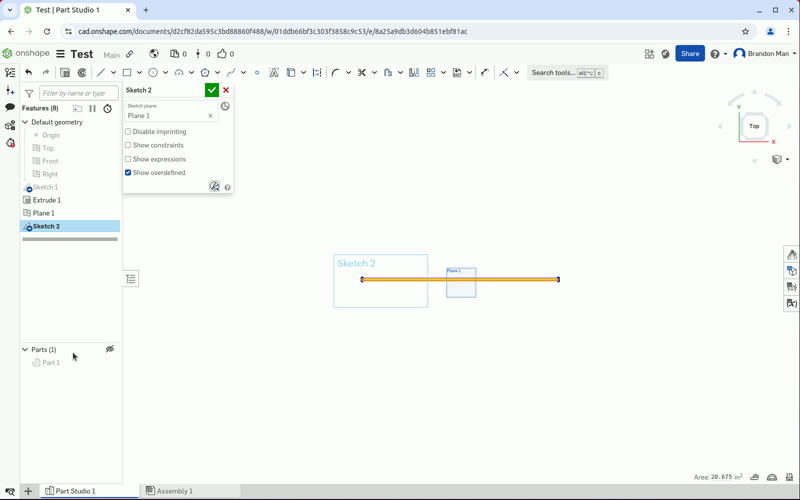
key(shift+e)
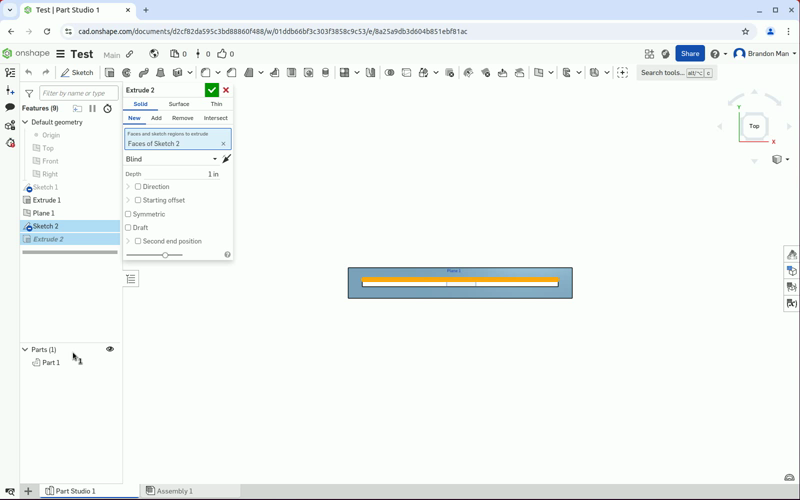
mouse_move(143, 106)
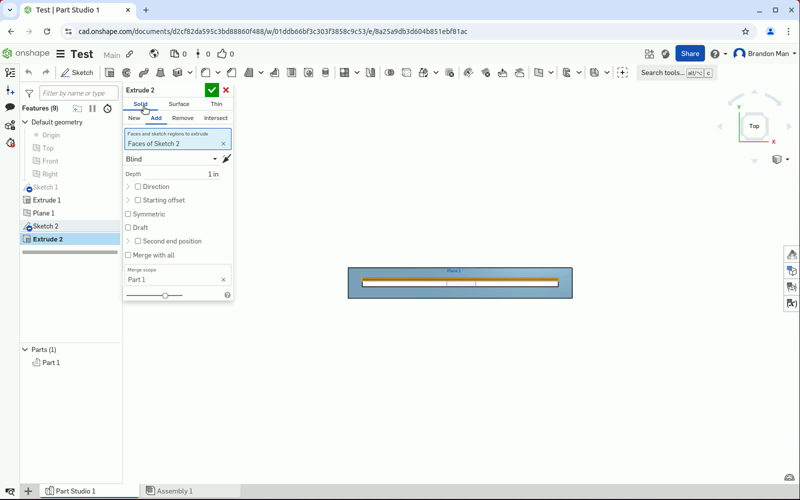
click(143, 106)
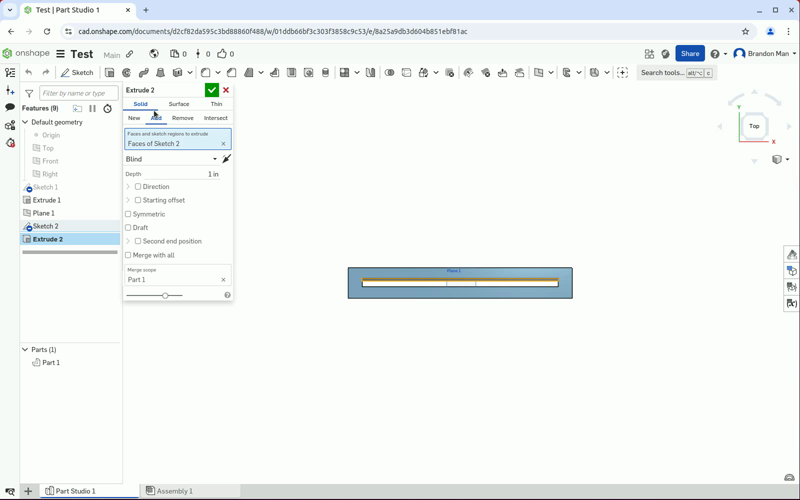
mouse_move(186, 120)
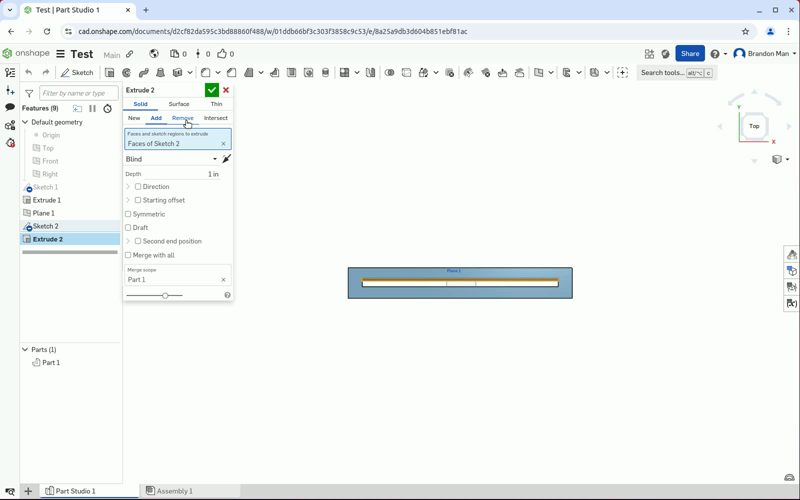
click(186, 120)
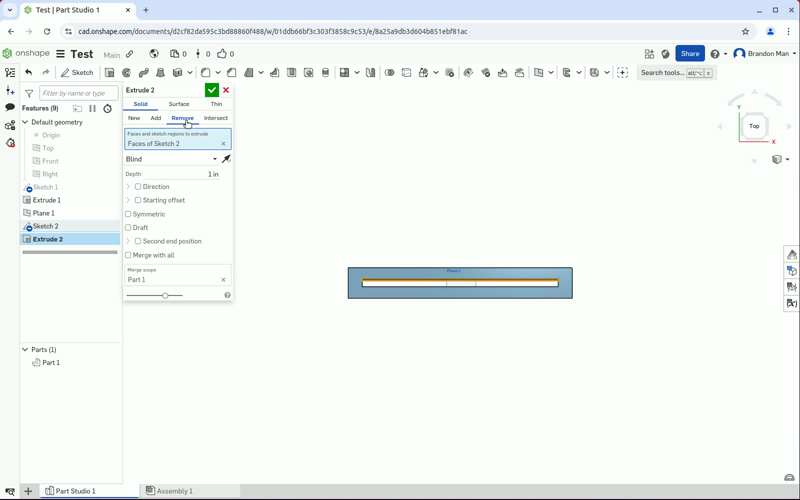
key(tab, 4)
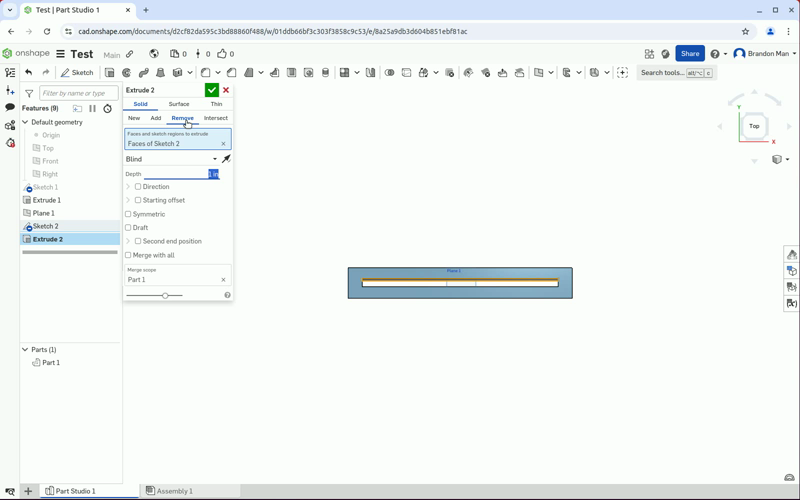
text(1.685)
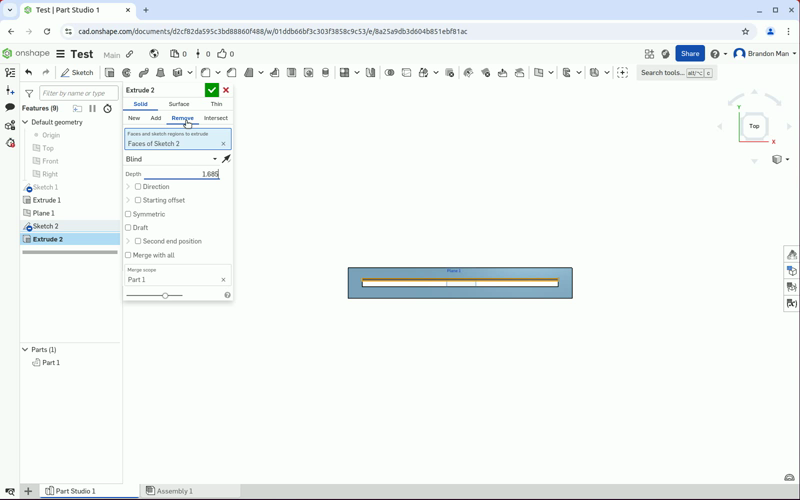
key(tab, 6)
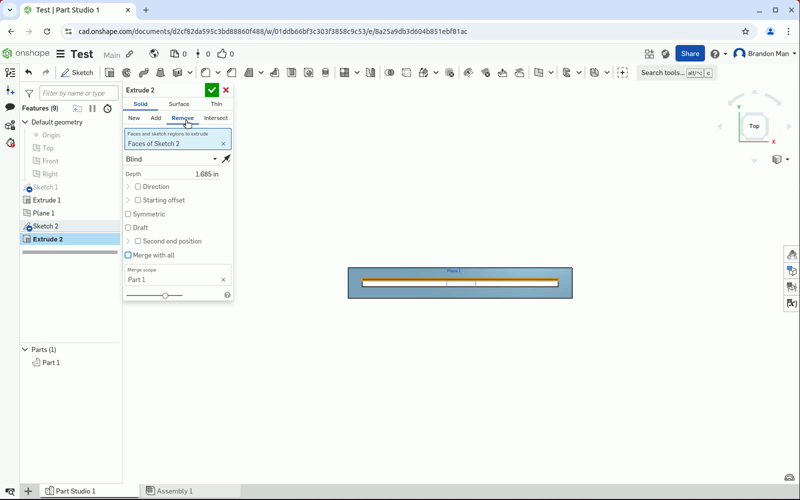
key(space)
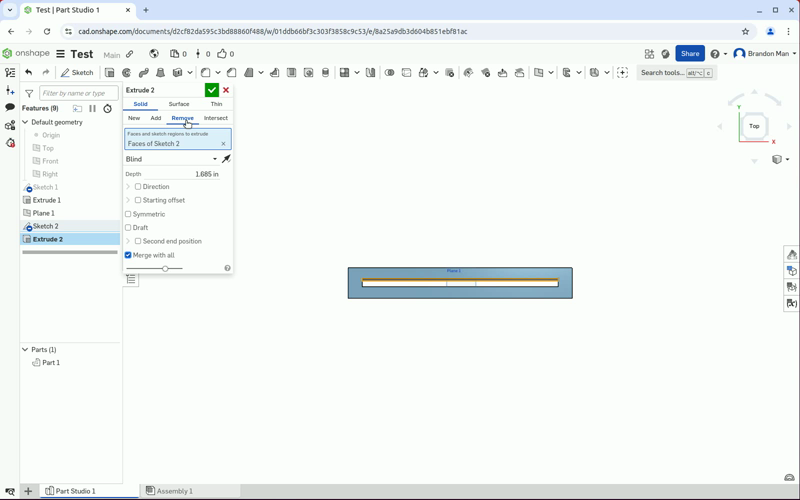
key(enter)
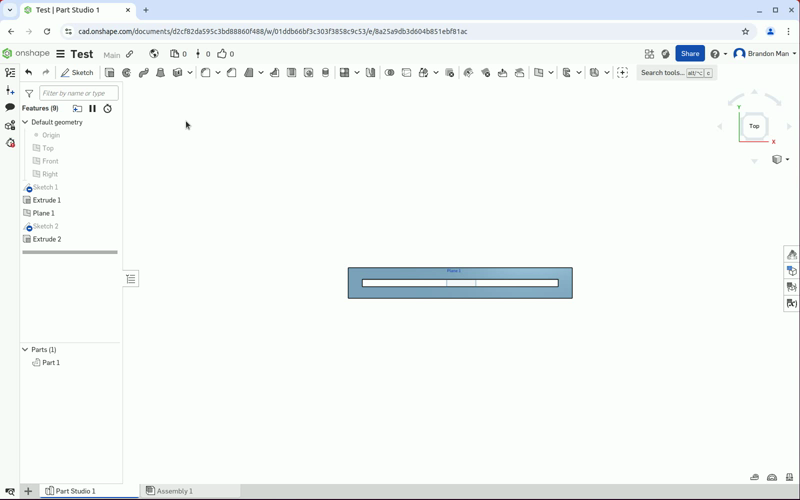
key(shift+h)
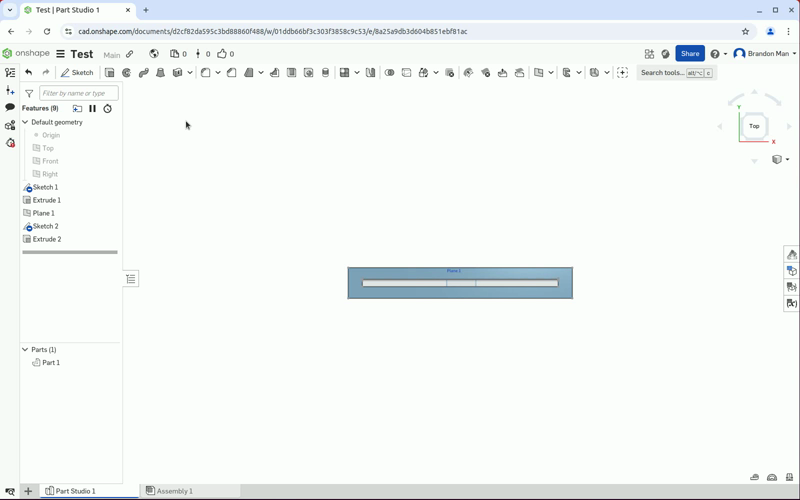
key(shift+h)
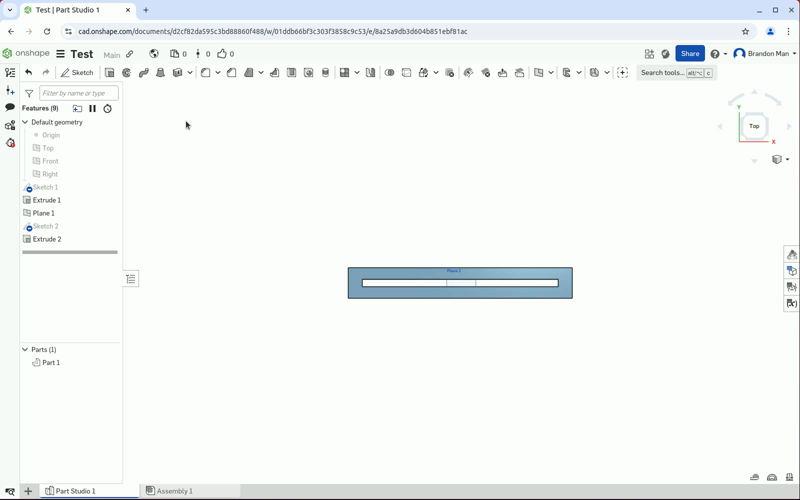
mouse_move(73, 189)
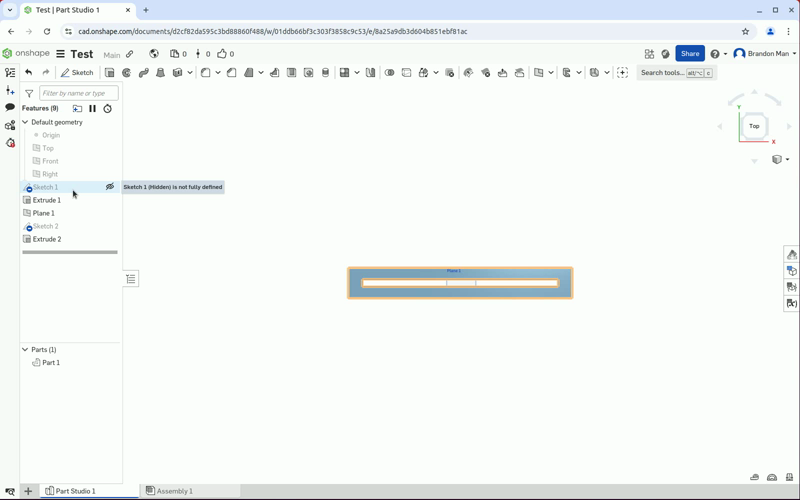
click(73, 189)
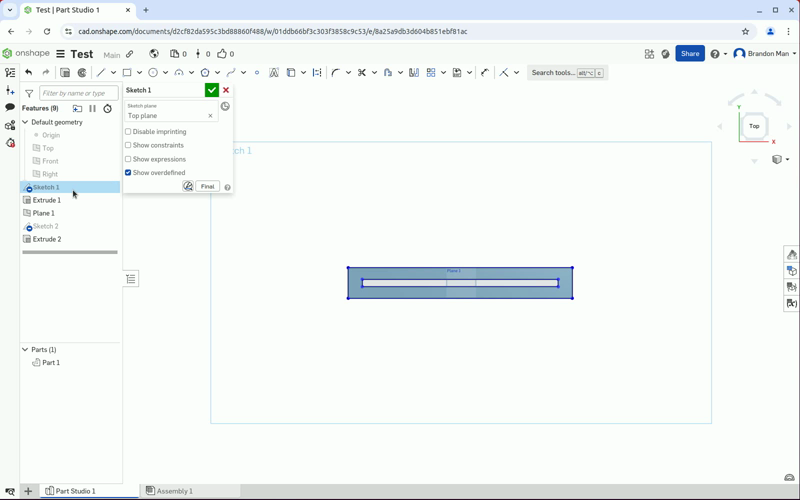
mouse_move(229, 92)
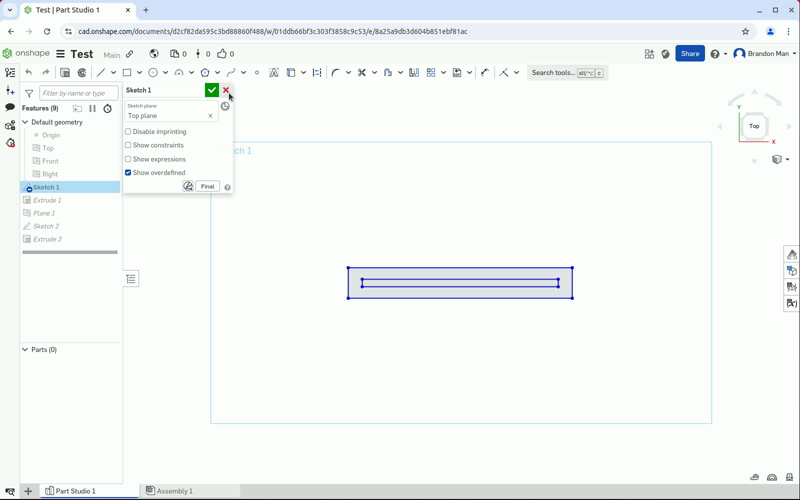
click(229, 92)
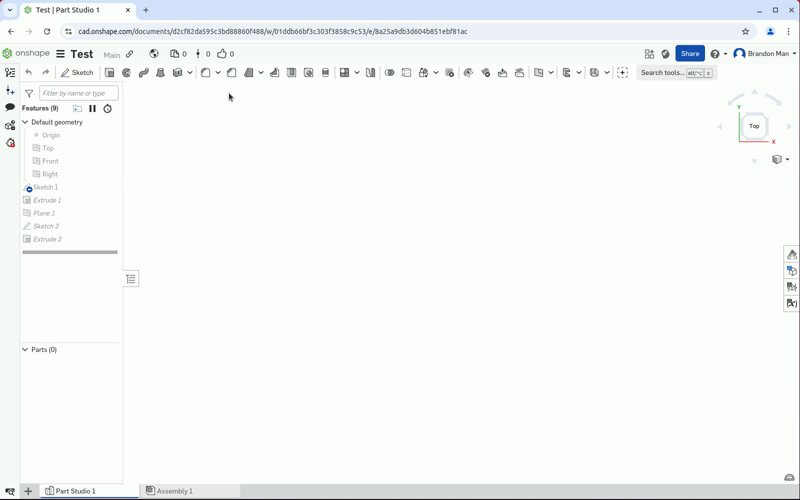
key(shift+s)
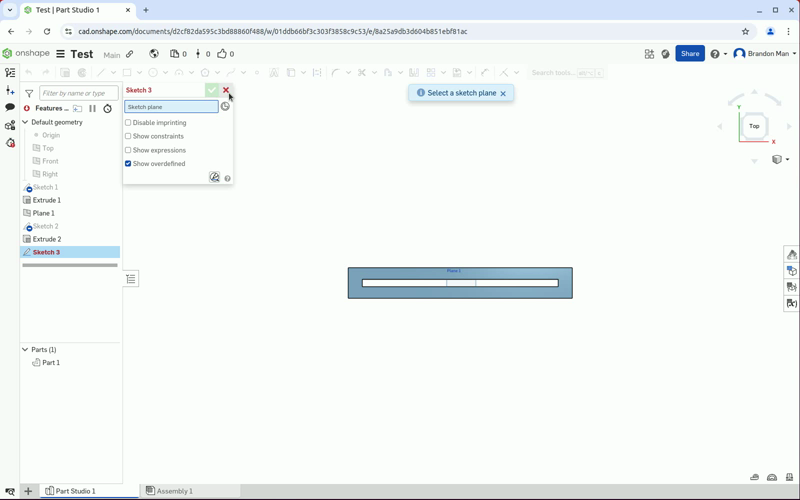
mouse_move(73, 215)
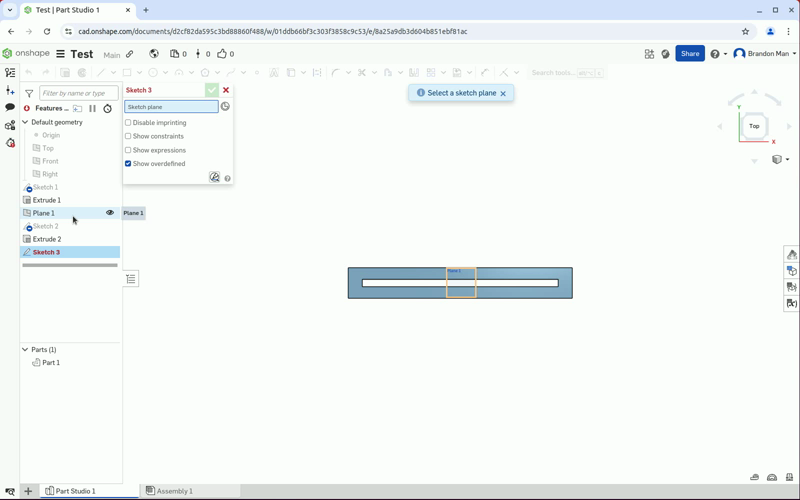
click(73, 215)
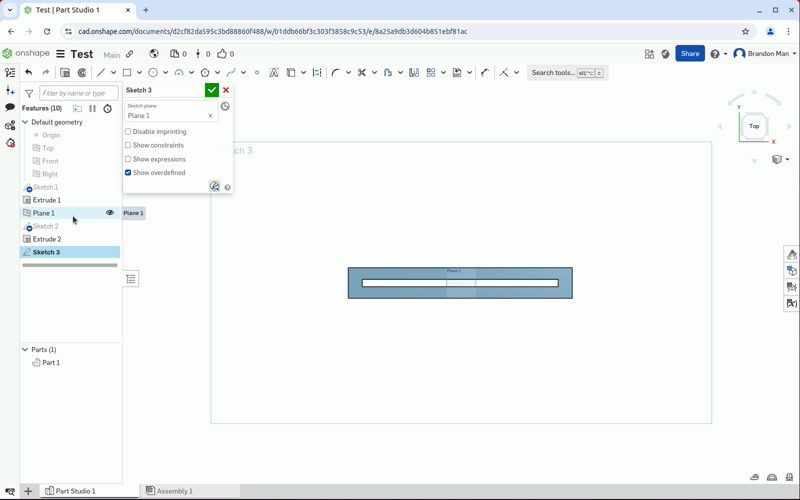
mouse_move(73, 352)
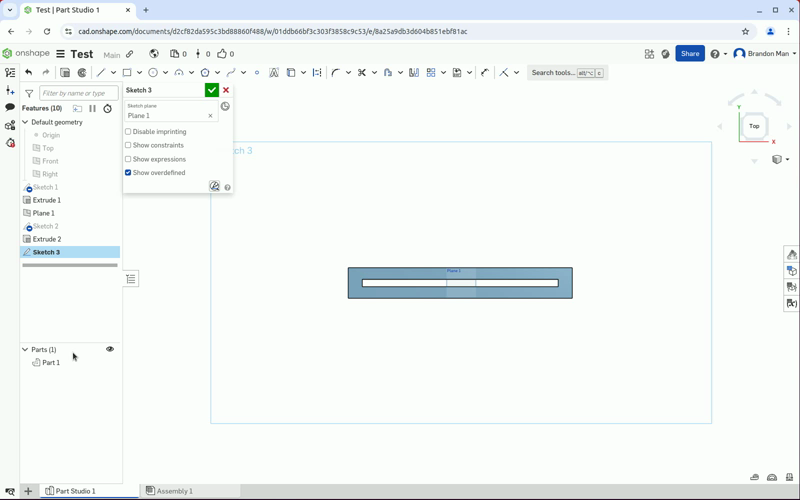
key(y)
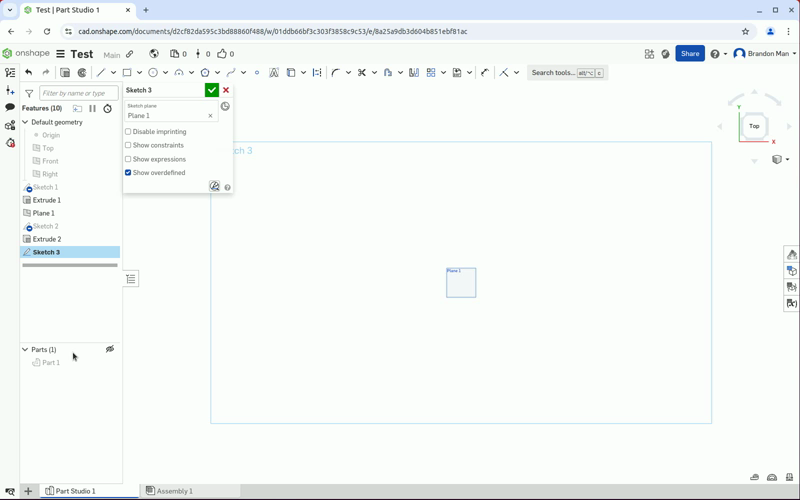
key(l)
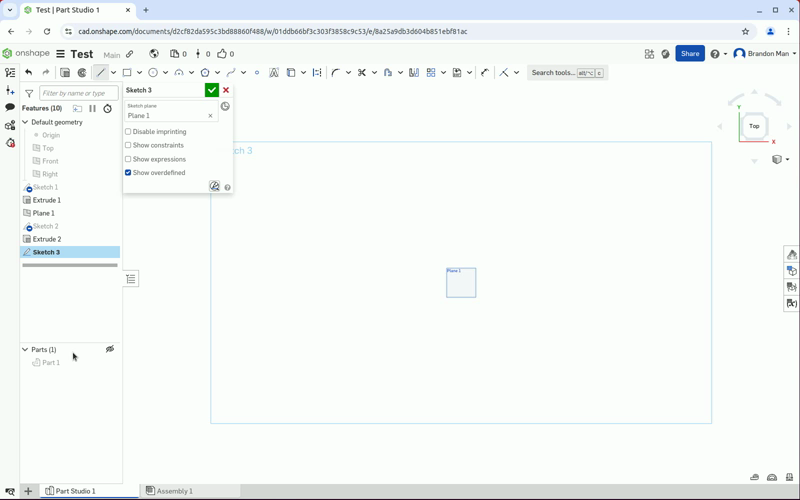
key_down(shift)
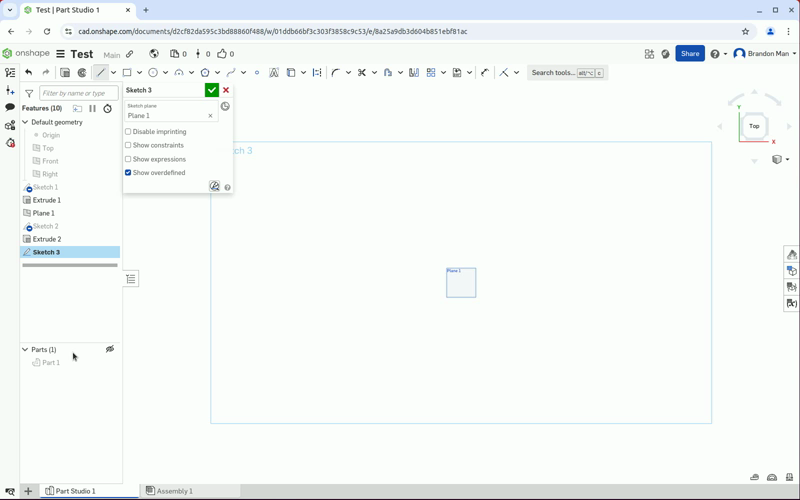
mouse_move(362, 287)
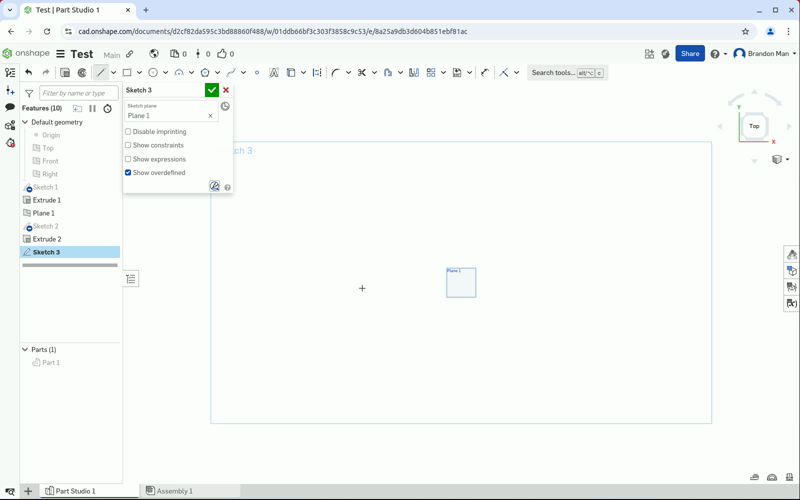
click(362, 287)
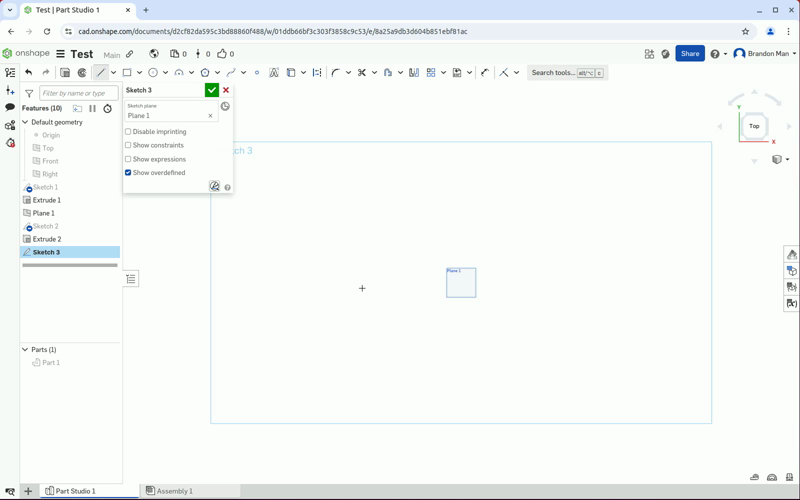
key_up(shift)
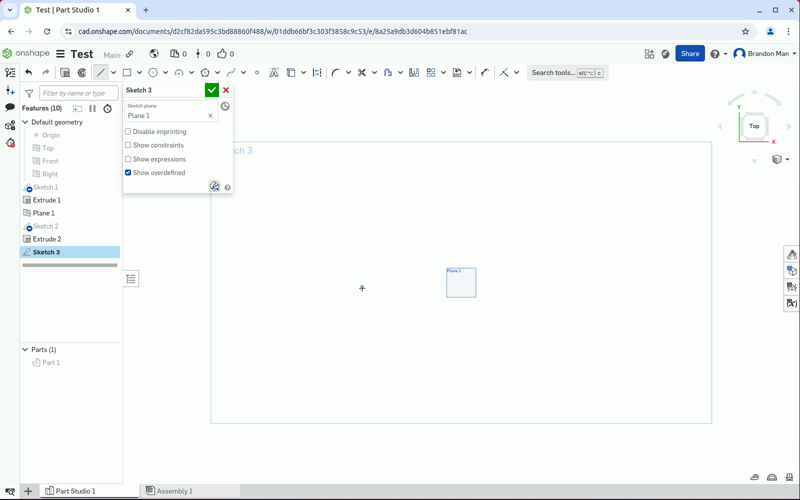
key_down(shift)
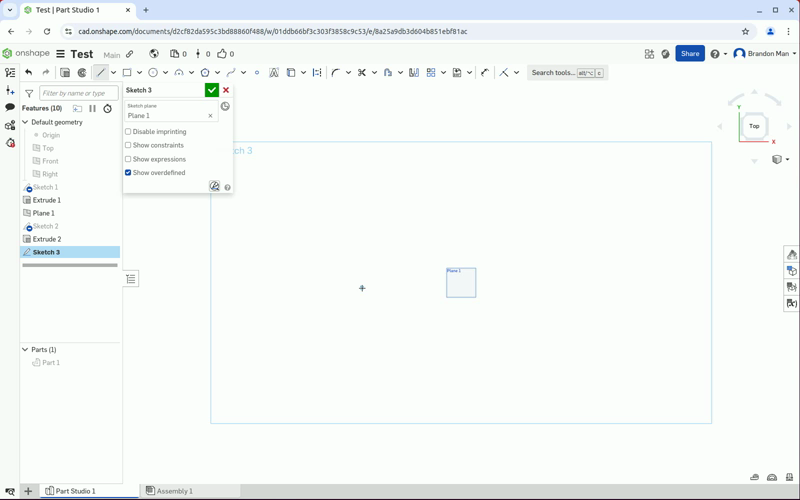
mouse_move(558, 287)
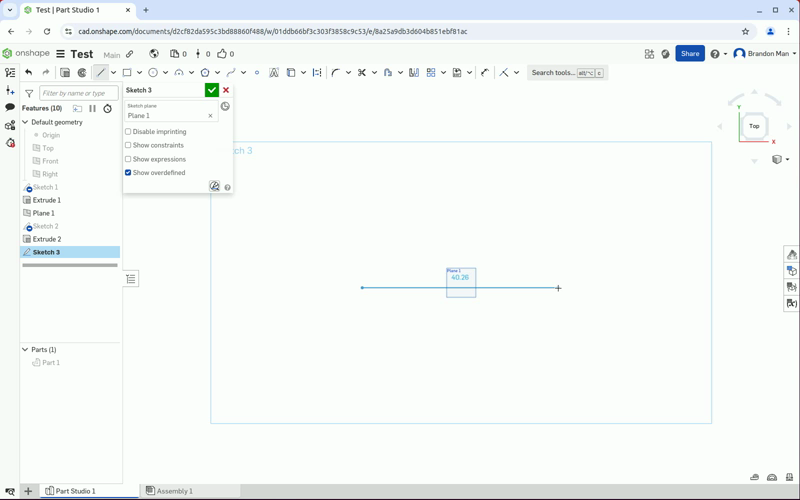
click(558, 287)
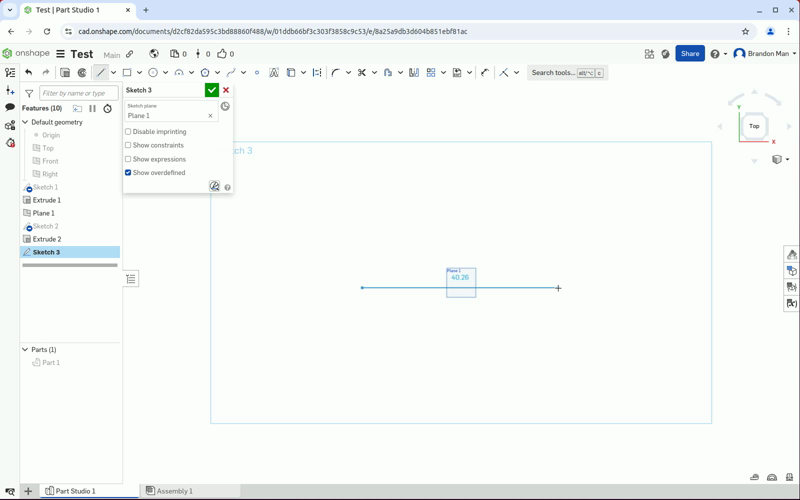
key_up(shift)
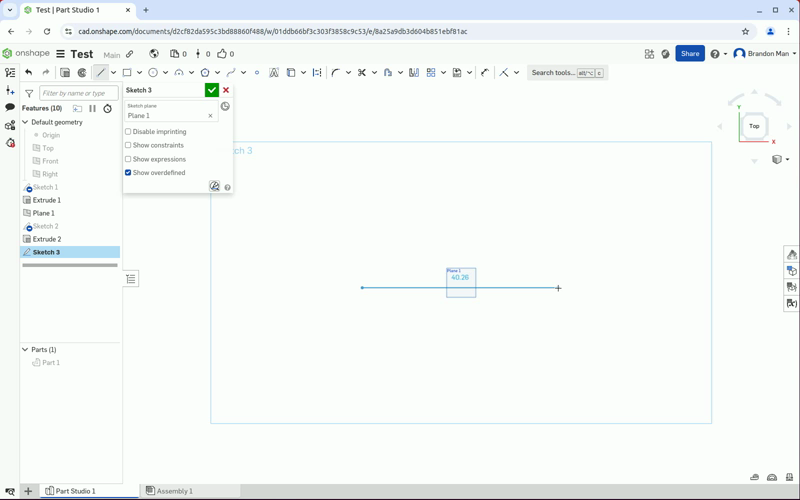
key_down(shift)
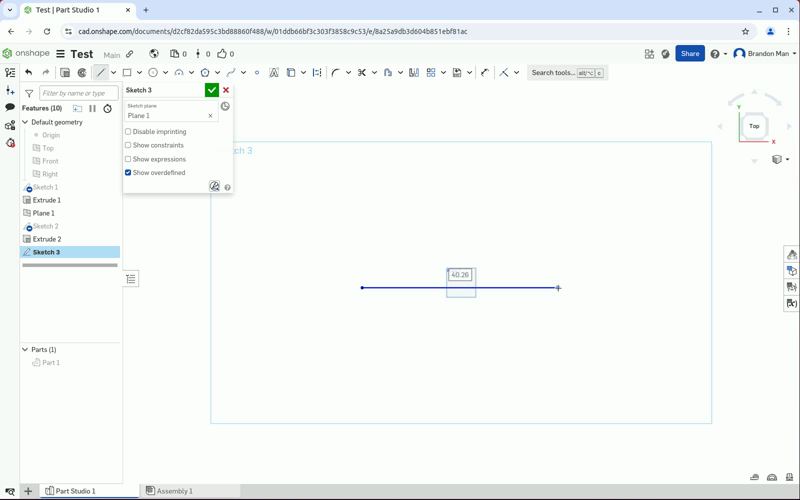
mouse_move(588, 287)
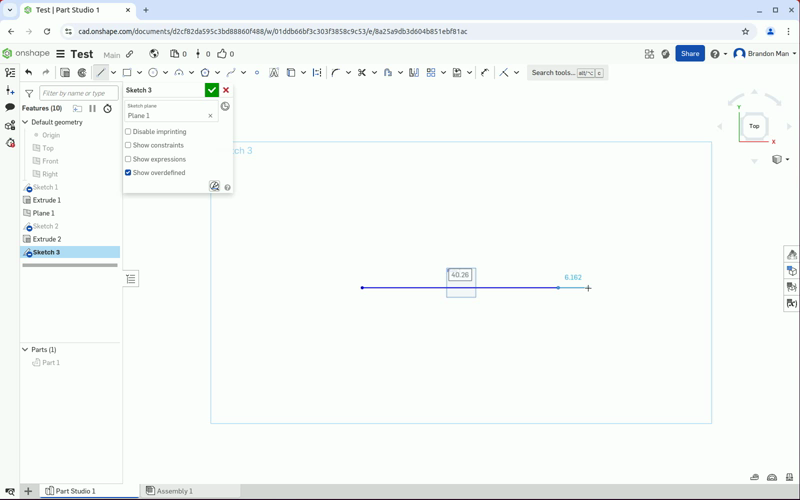
mouse_move(558, 285)
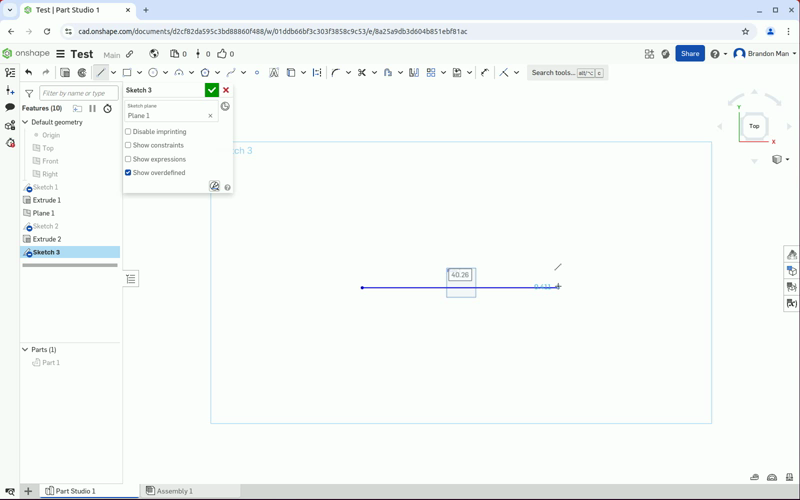
scroll(6)
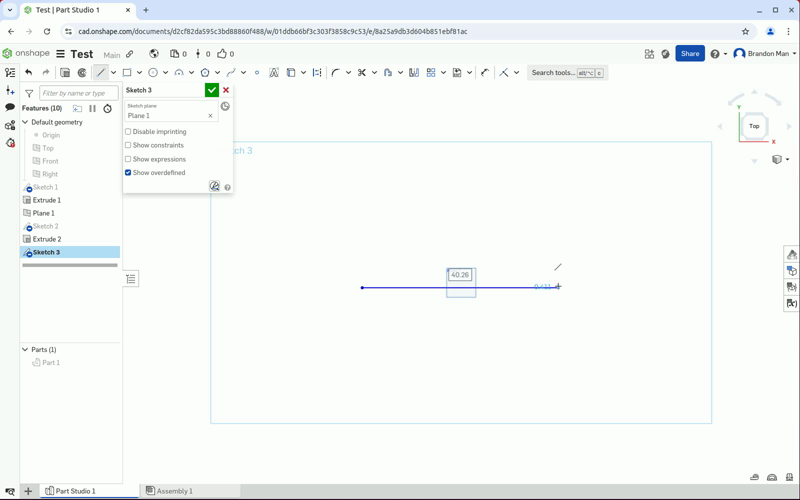
scroll(6)
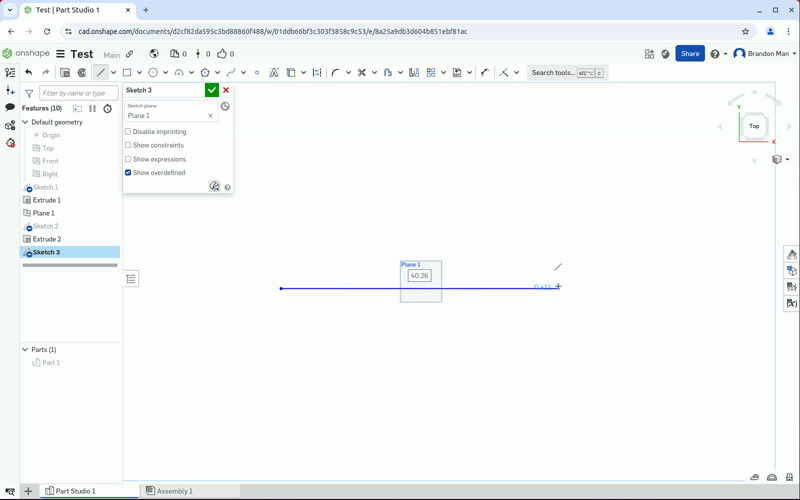
scroll(6)
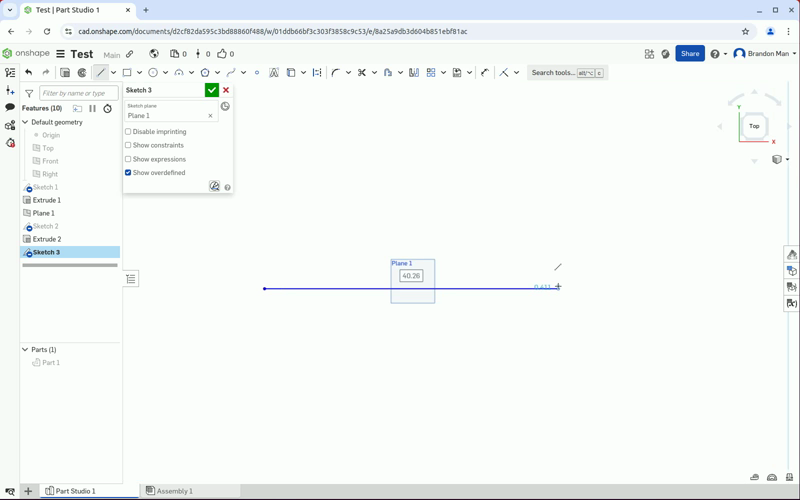
scroll(6)
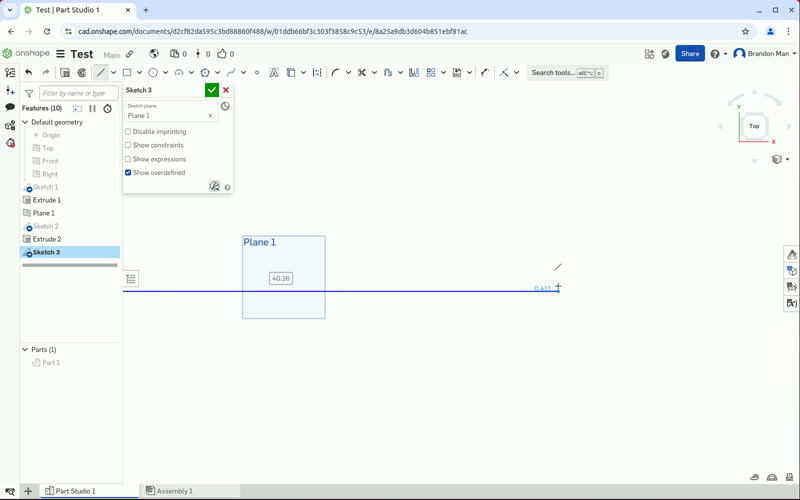
scroll(6)
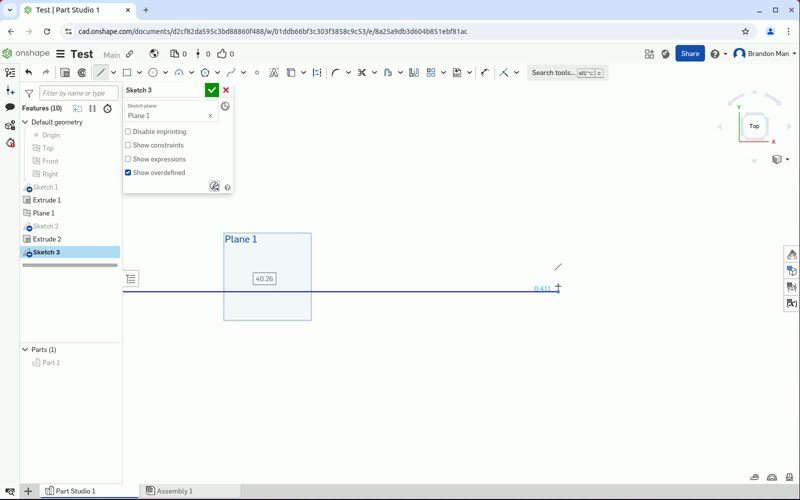
scroll(6)
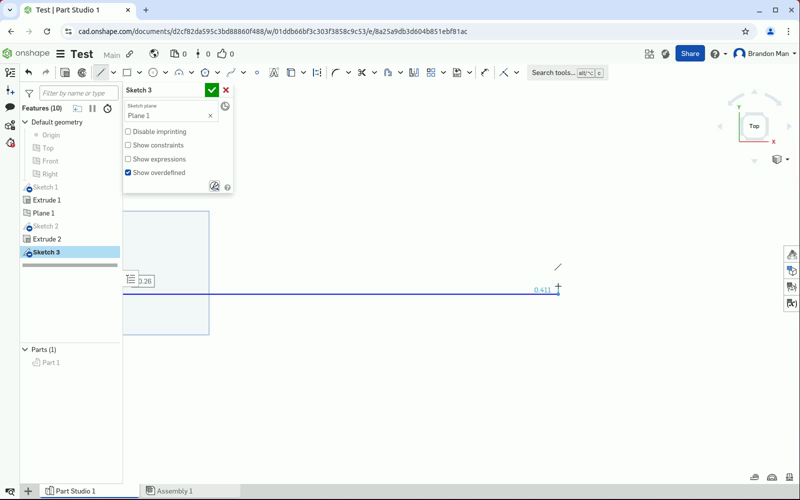
scroll(6)
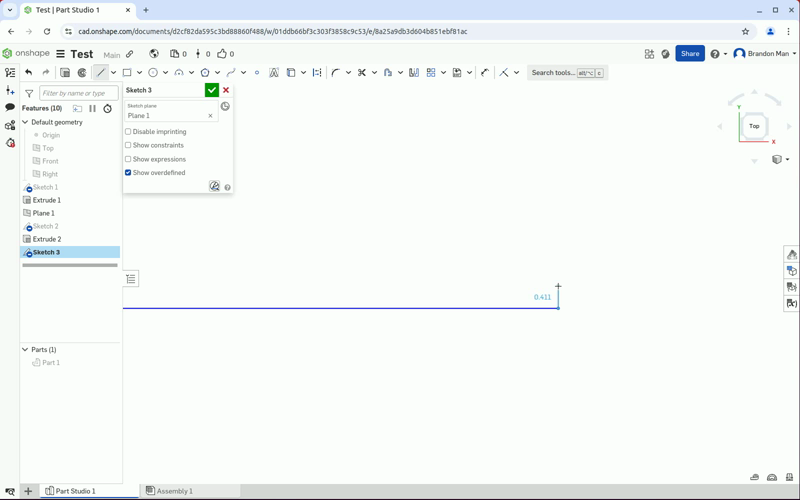
click(558, 285)
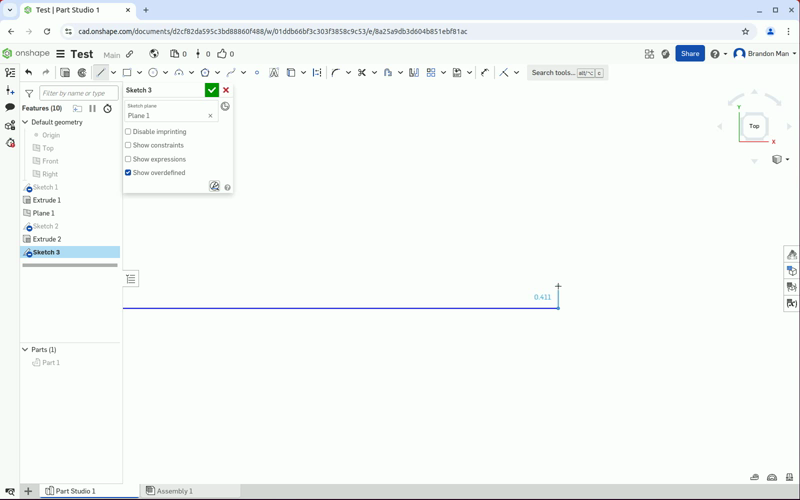
scroll(-6)
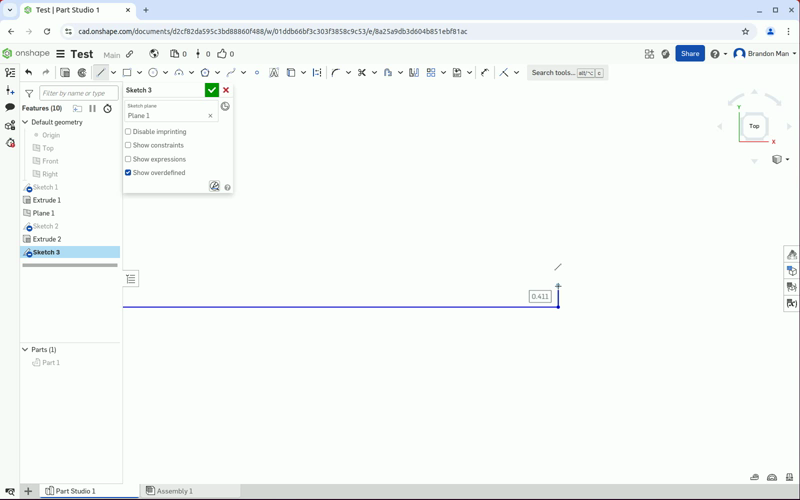
scroll(-6)
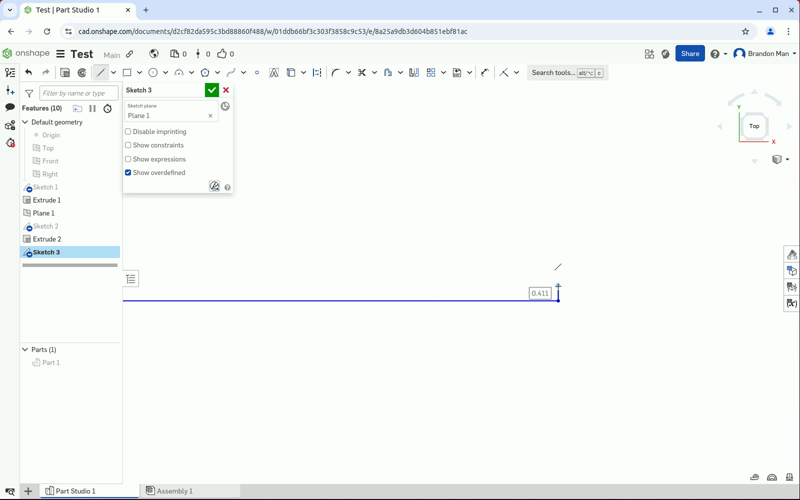
scroll(-6)
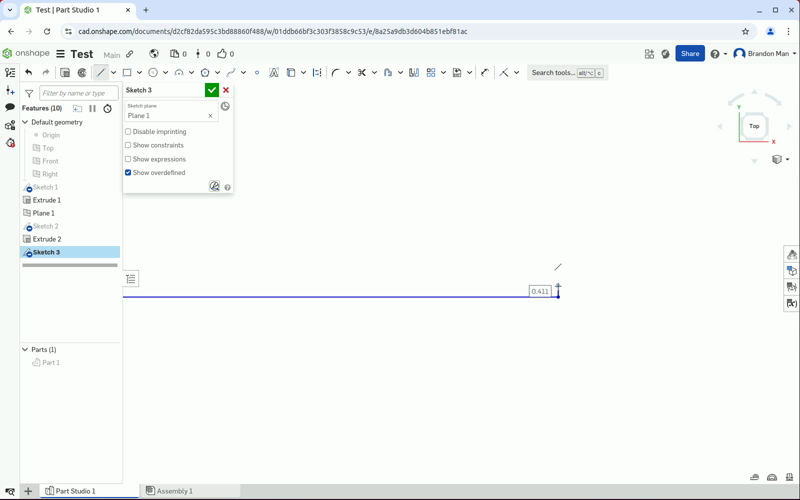
scroll(-6)
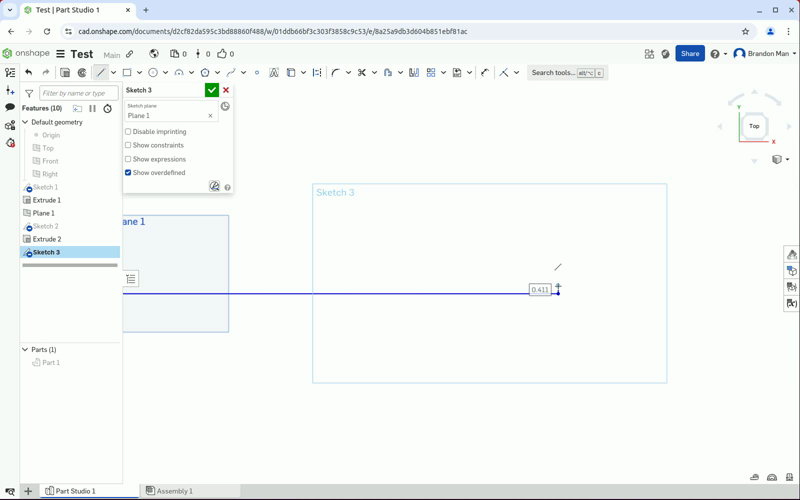
scroll(-6)
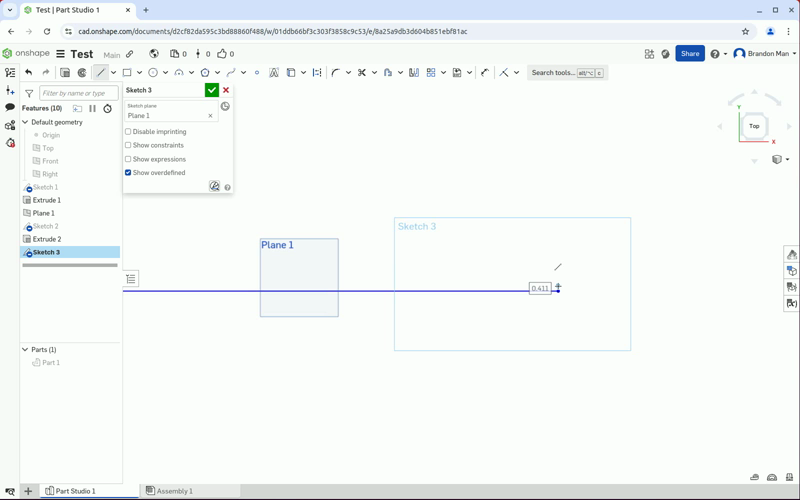
scroll(-6)
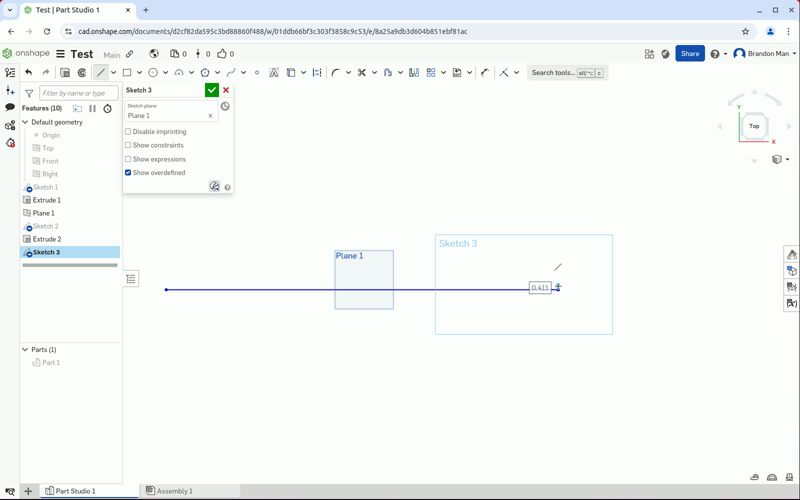
scroll(-6)
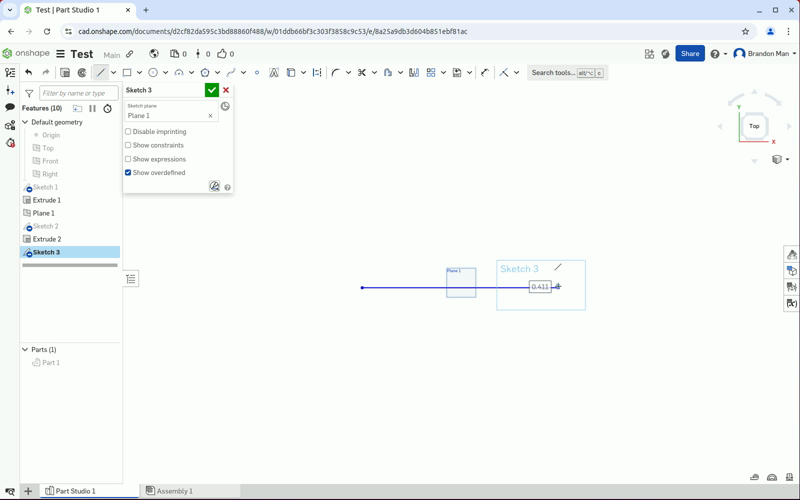
key_up(shift)
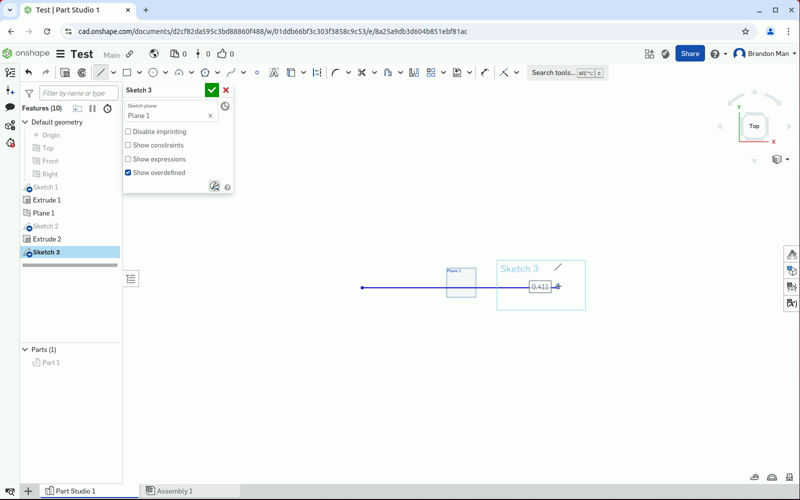
key_down(shift)
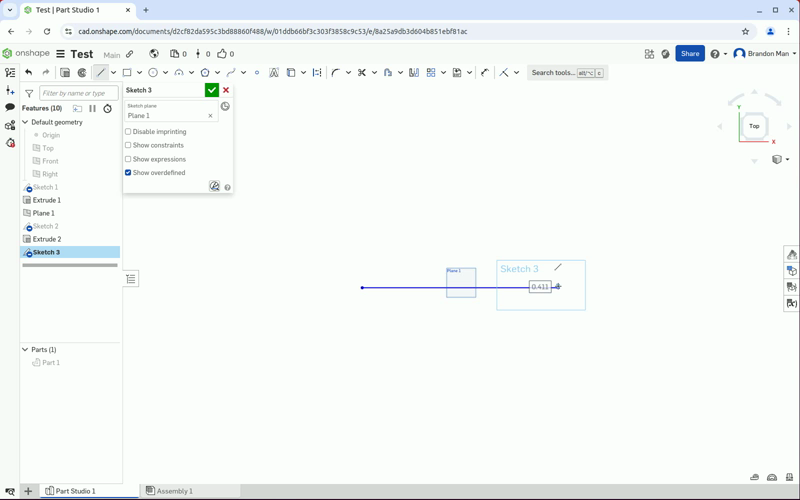
mouse_move(362, 285)
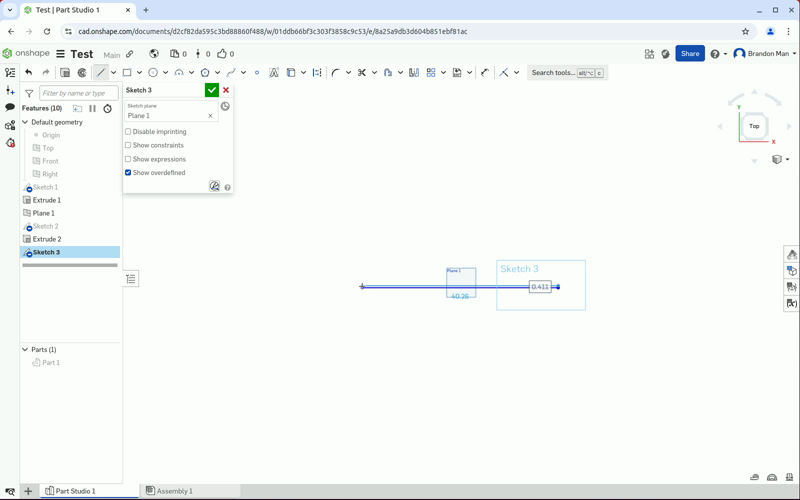
scroll(6)
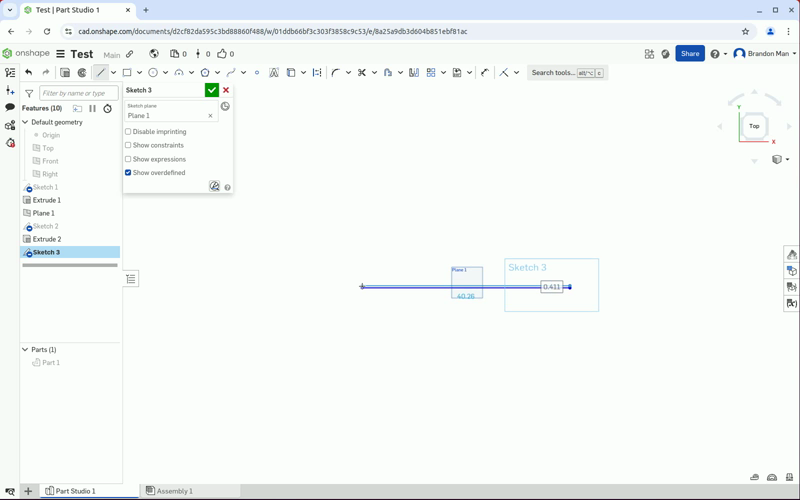
scroll(6)
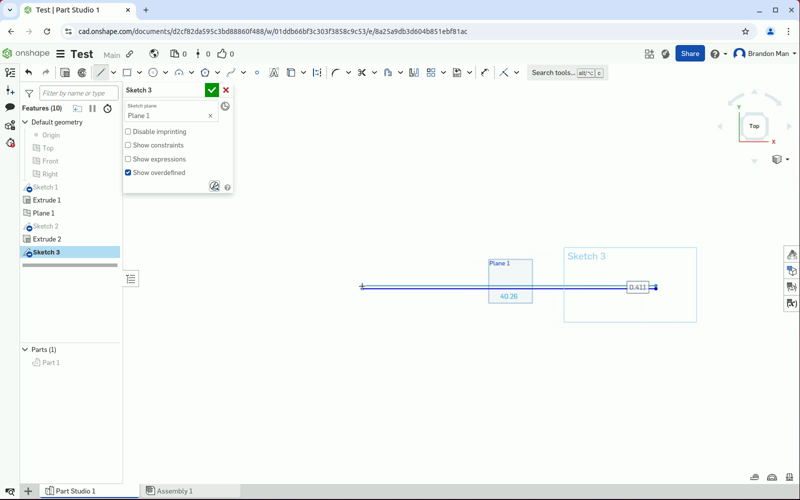
scroll(6)
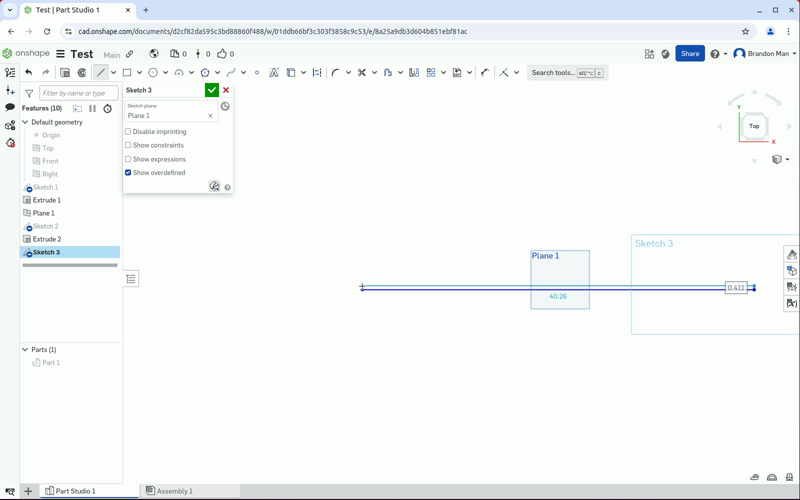
scroll(6)
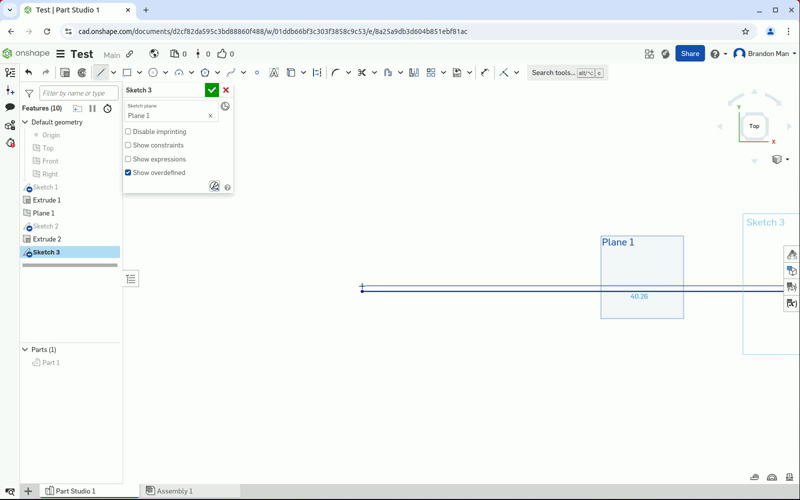
scroll(6)
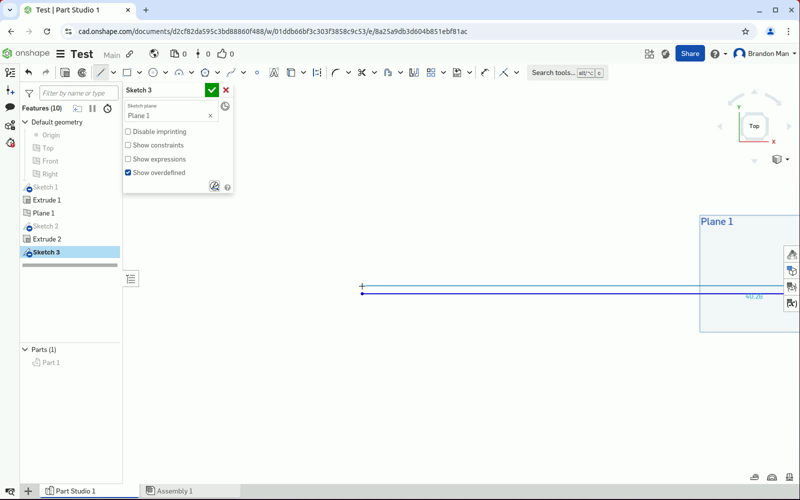
scroll(6)
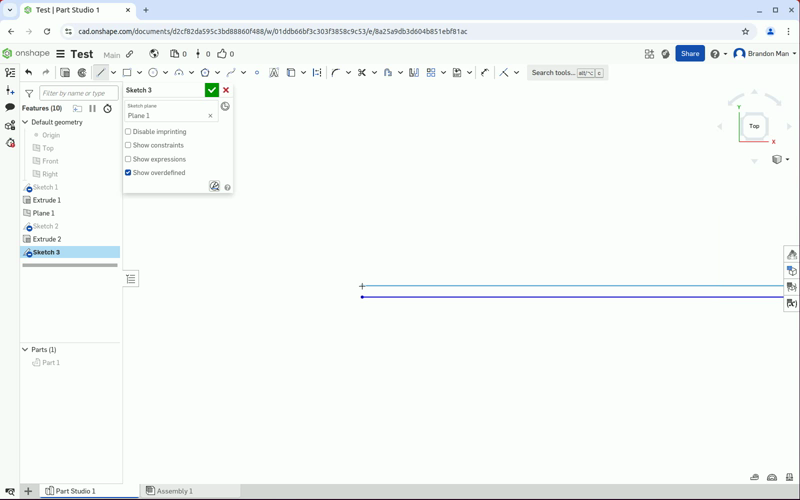
scroll(6)
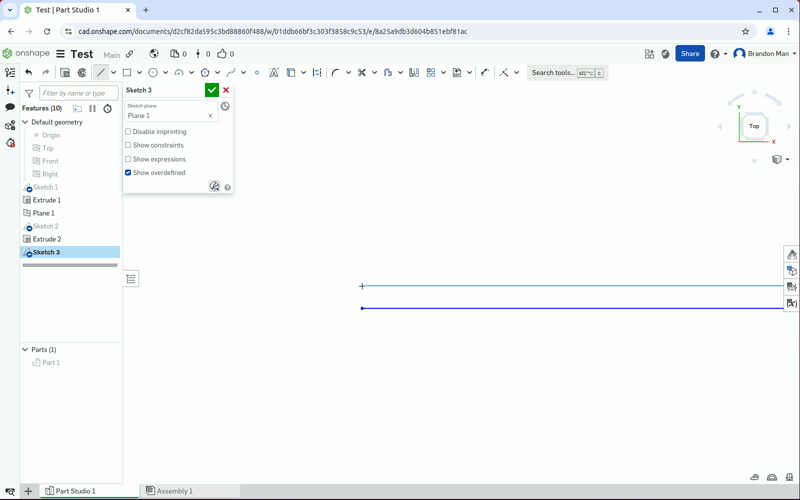
click(362, 285)
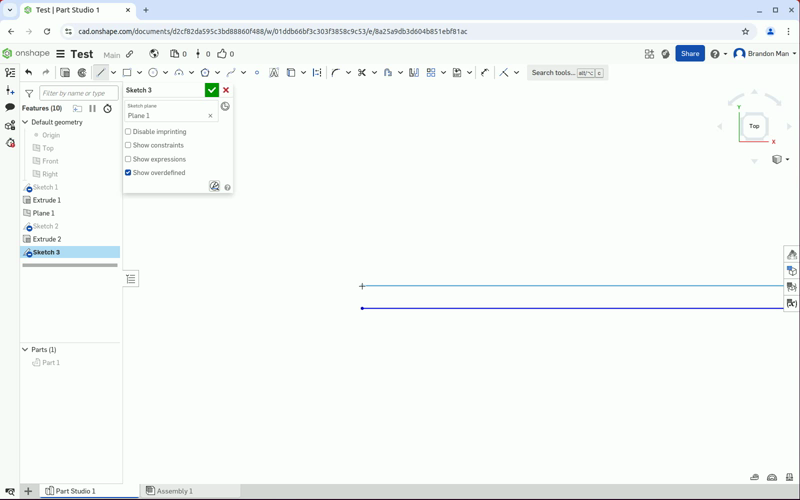
scroll(-6)
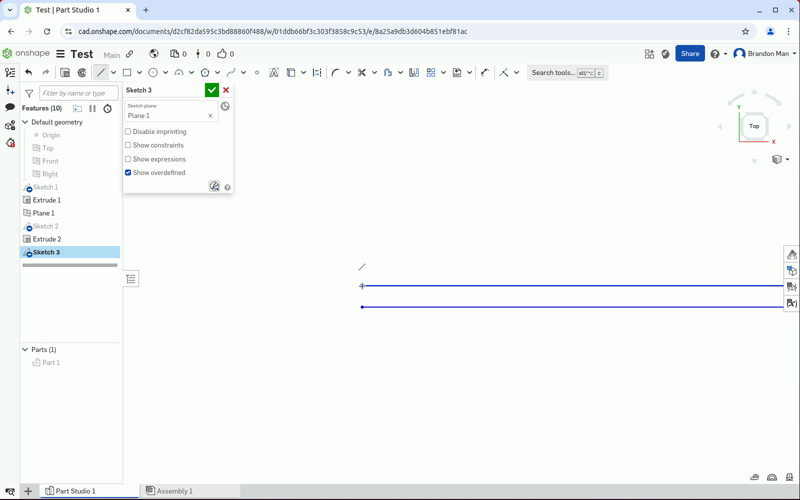
scroll(-6)
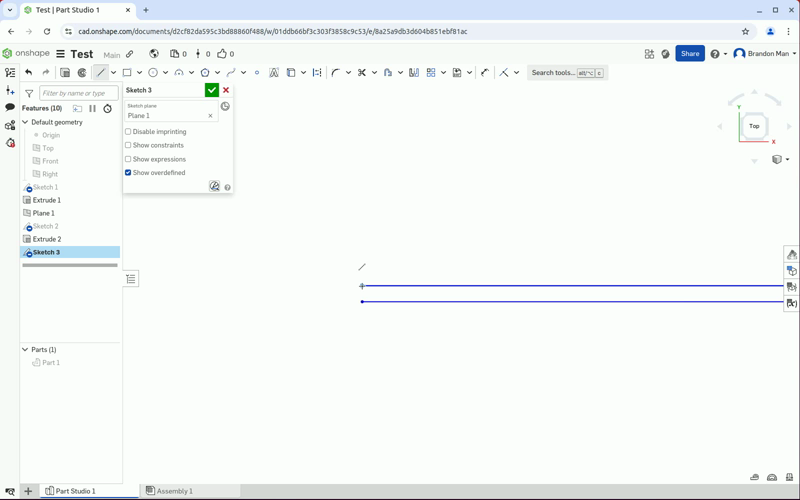
scroll(-6)
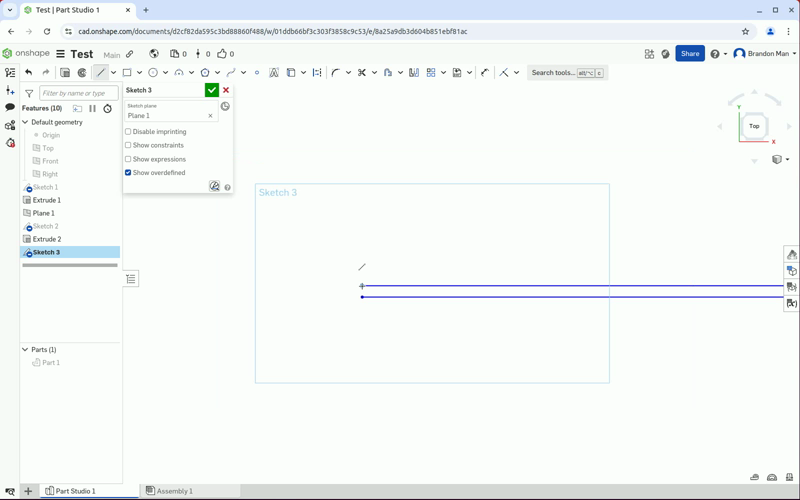
scroll(-6)
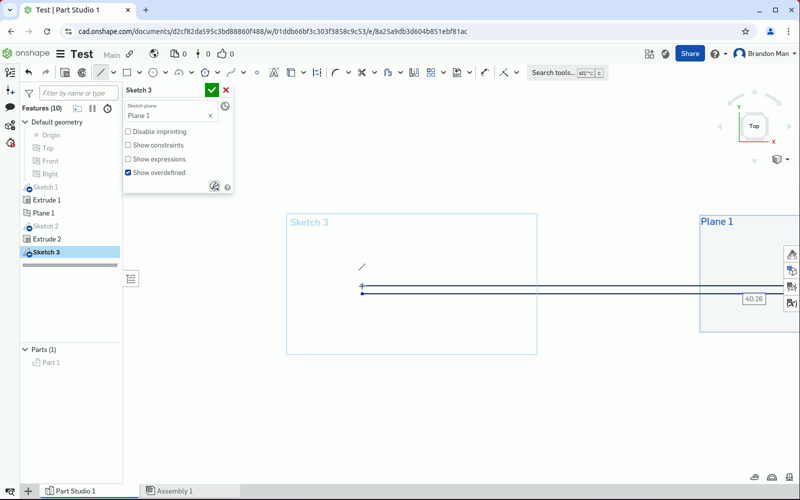
scroll(-6)
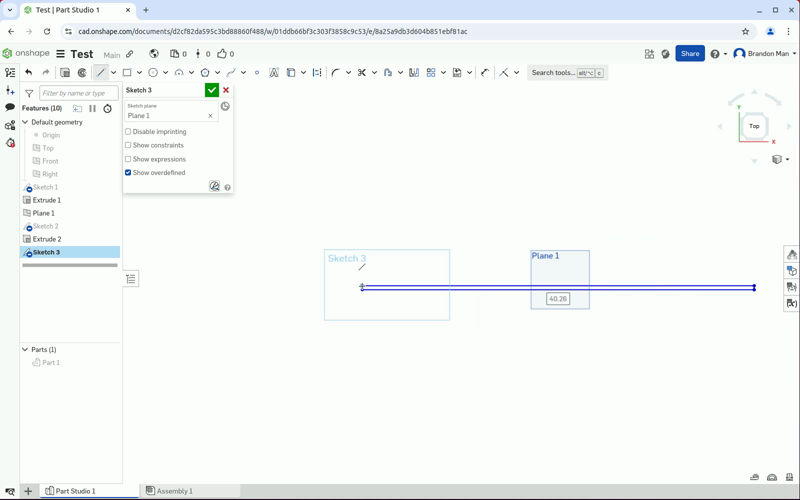
scroll(-6)
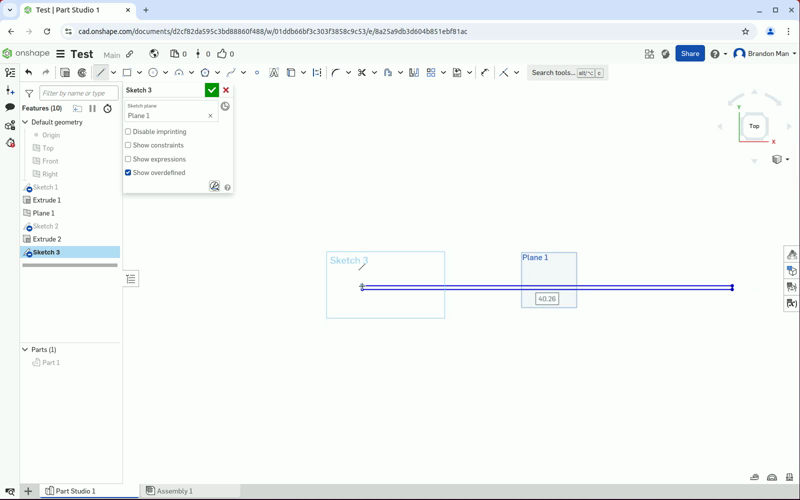
scroll(-6)
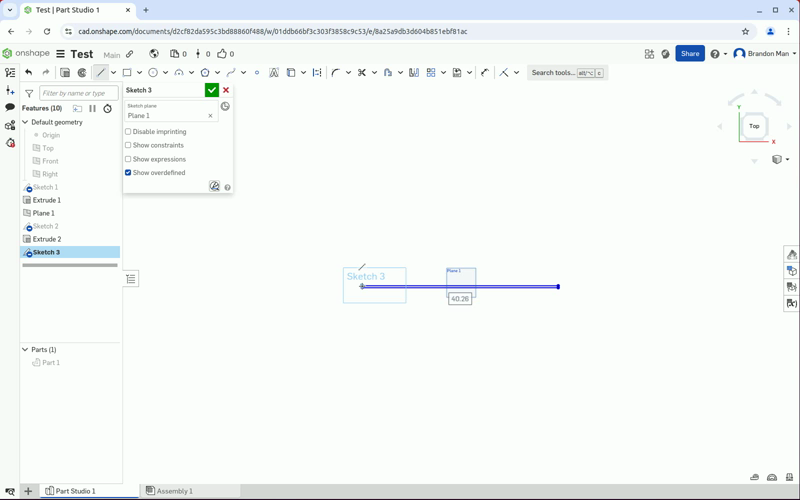
key_up(shift)
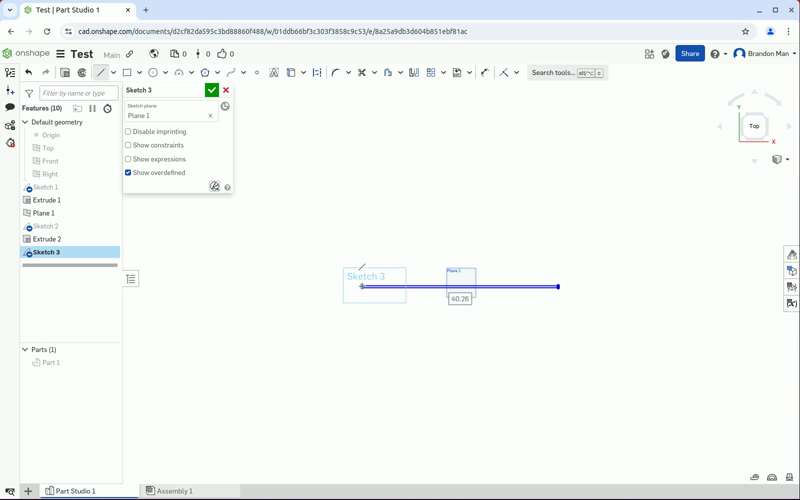
mouse_move(392, 285)
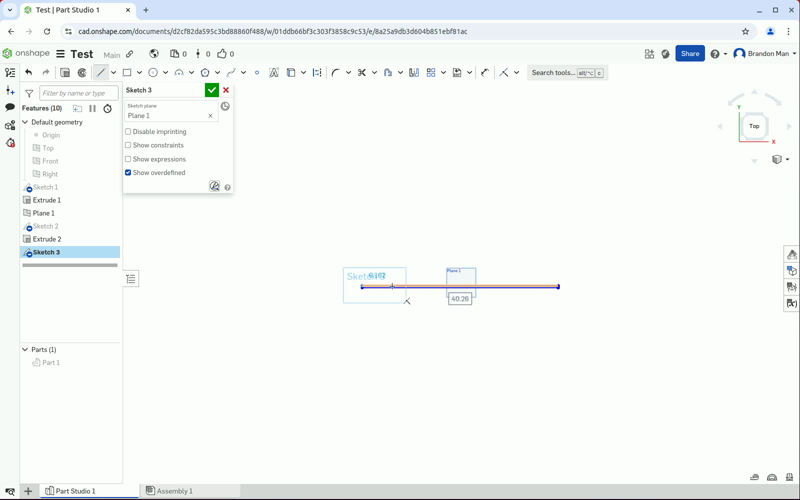
key_down(shift)
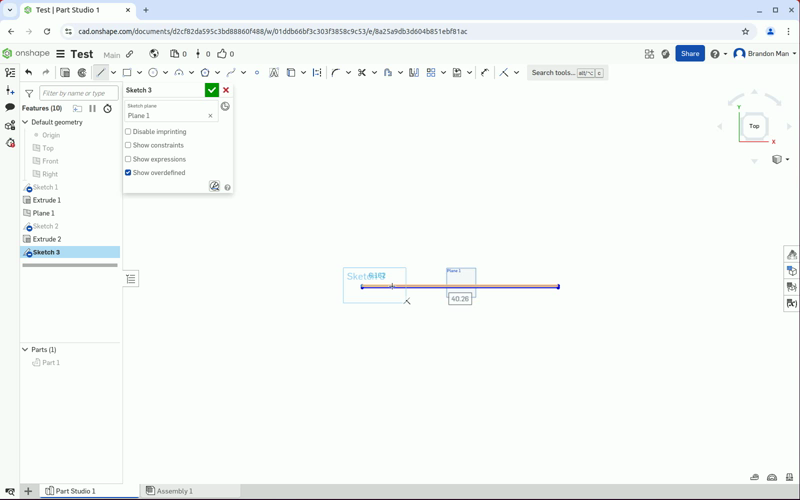
mouse_move(362, 287)
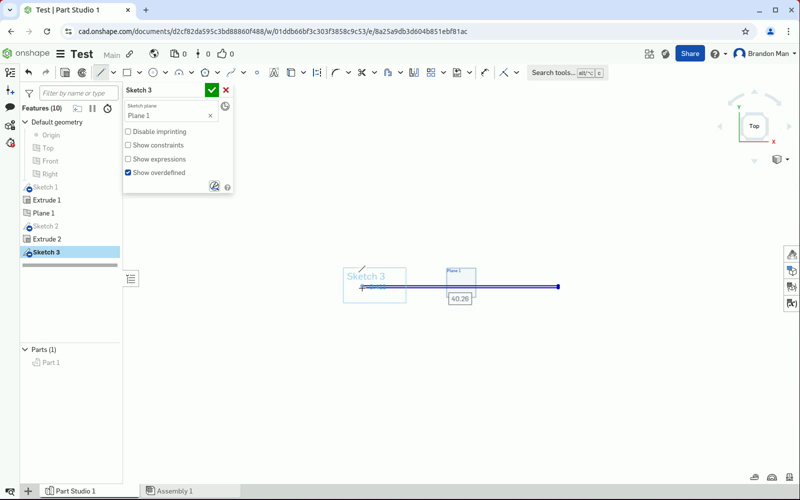
scroll(6)
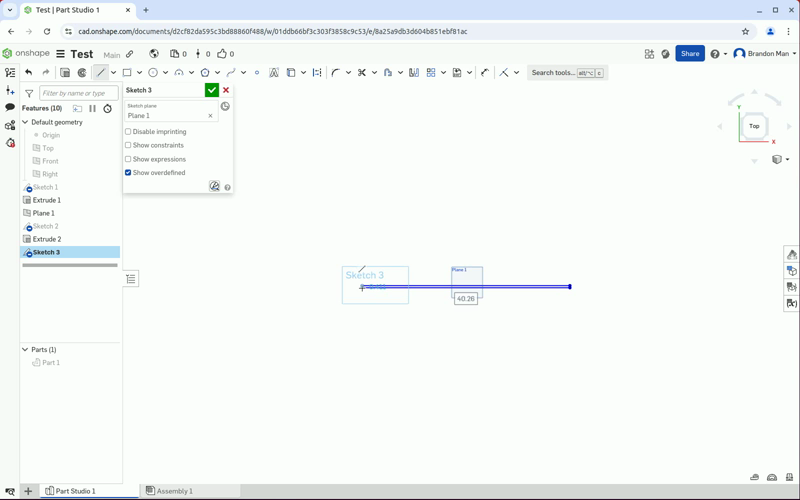
scroll(6)
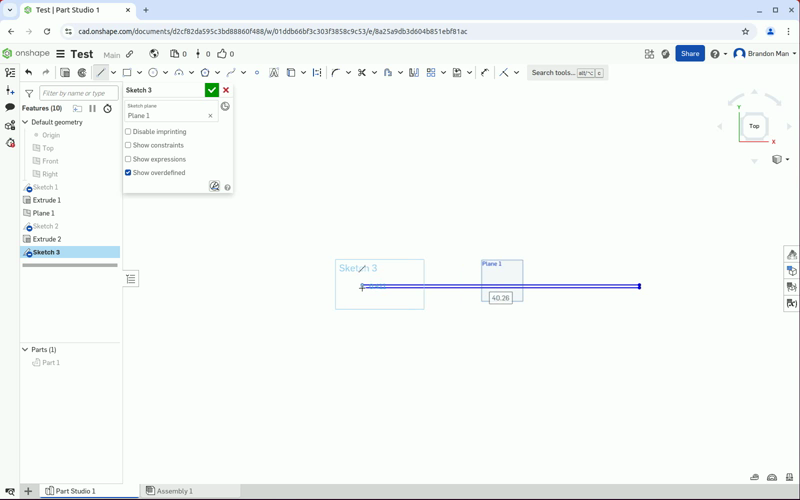
scroll(6)
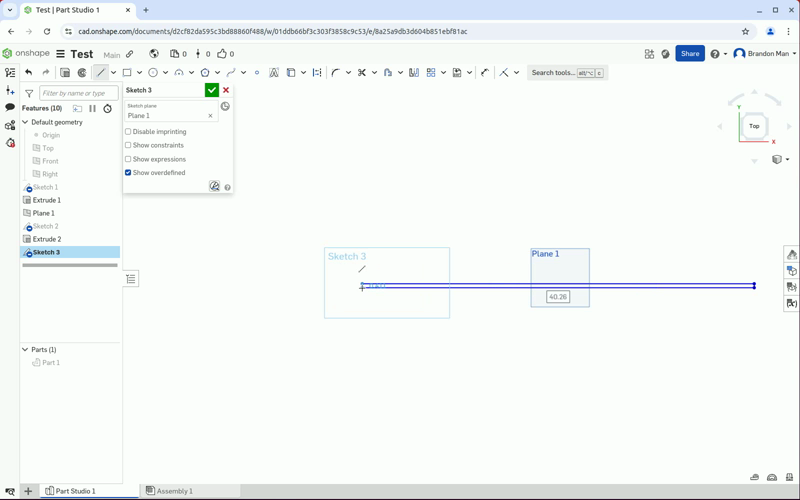
scroll(6)
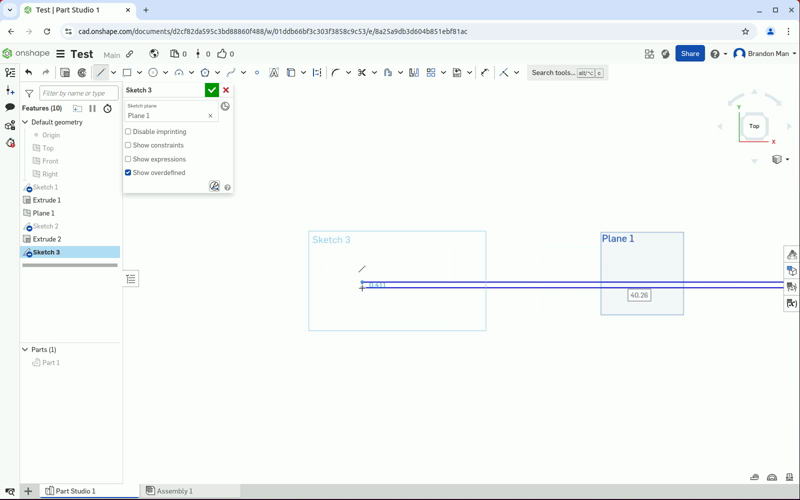
scroll(6)
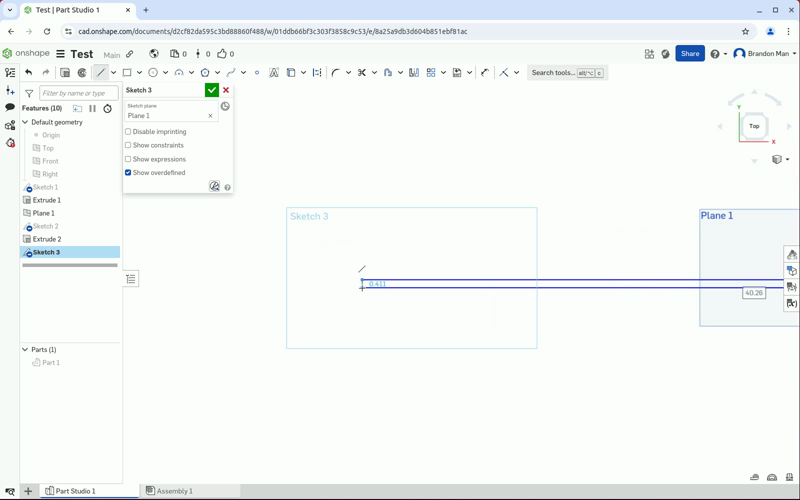
scroll(6)
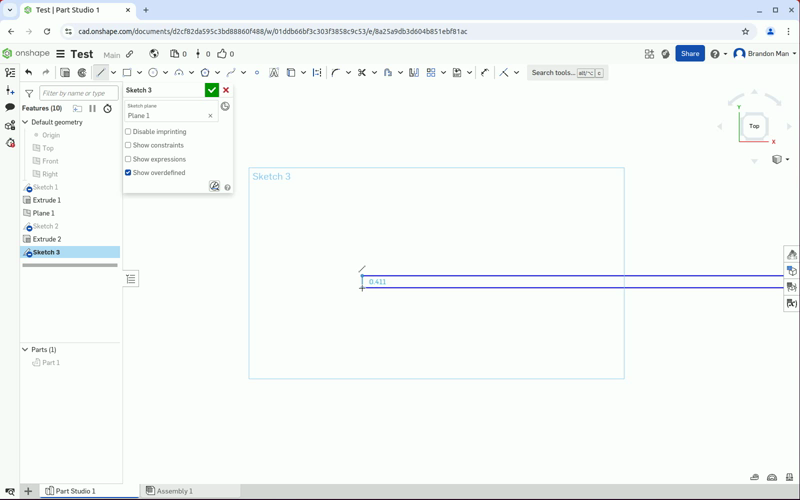
scroll(6)
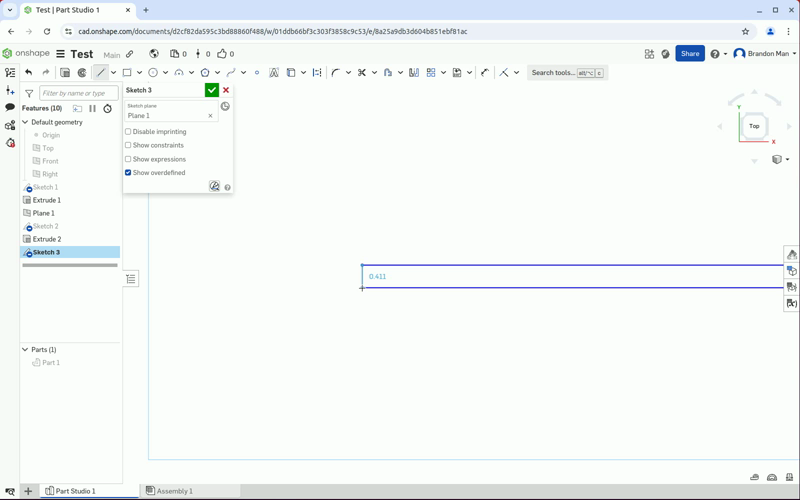
key_up(shift)
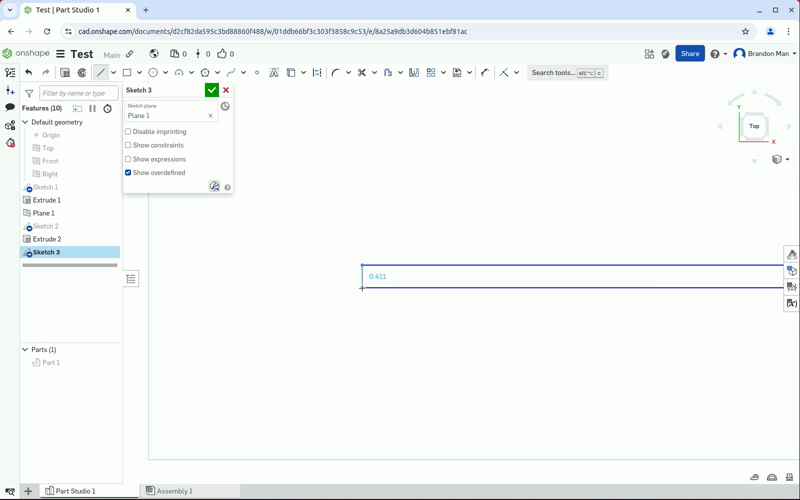
click(362, 287)
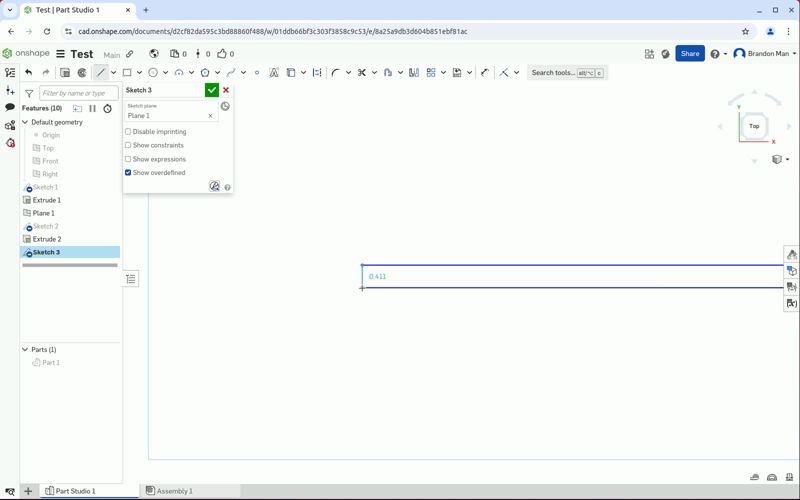
scroll(-6)
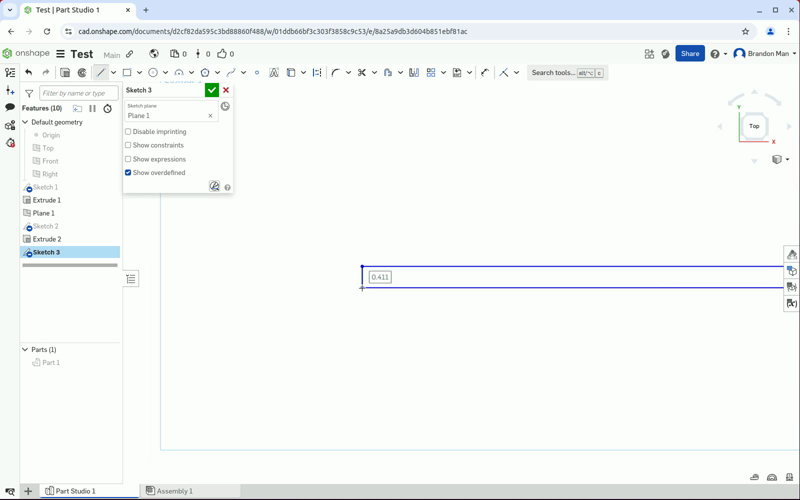
scroll(-6)
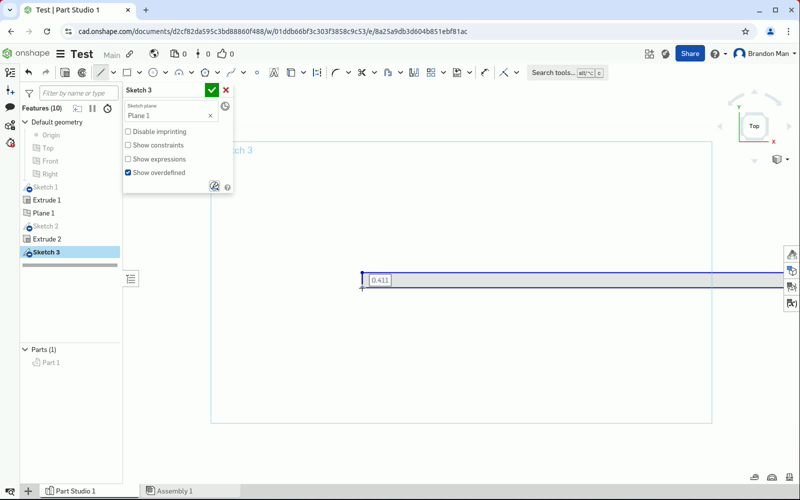
scroll(-6)
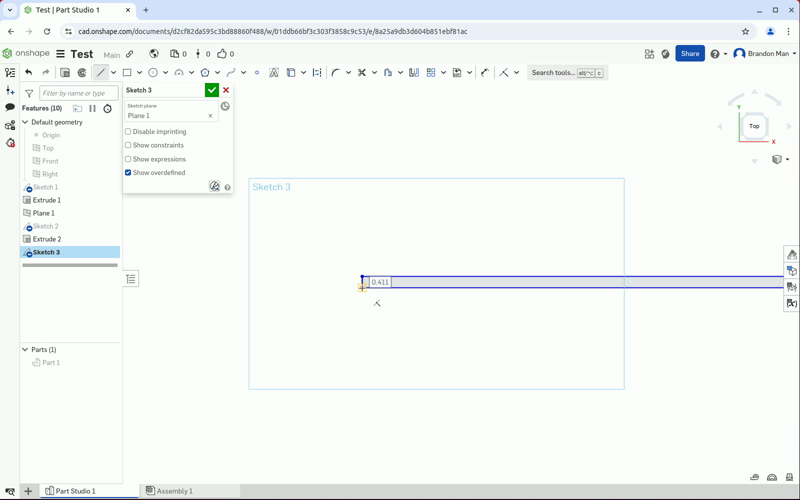
scroll(-6)
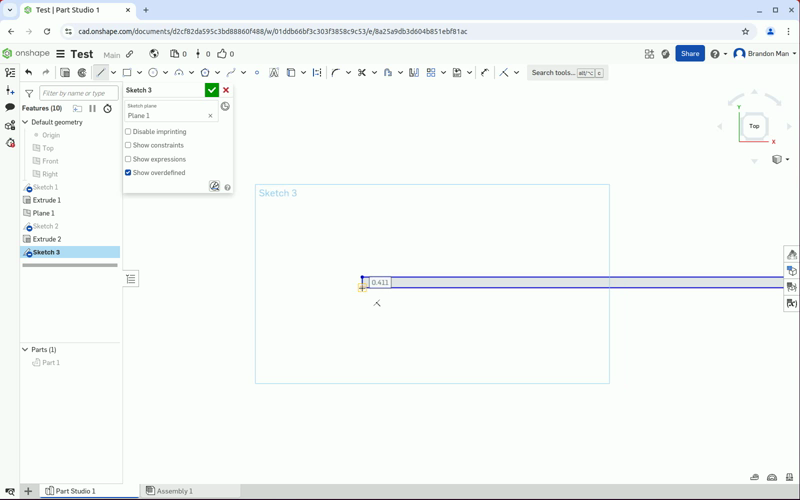
scroll(-6)
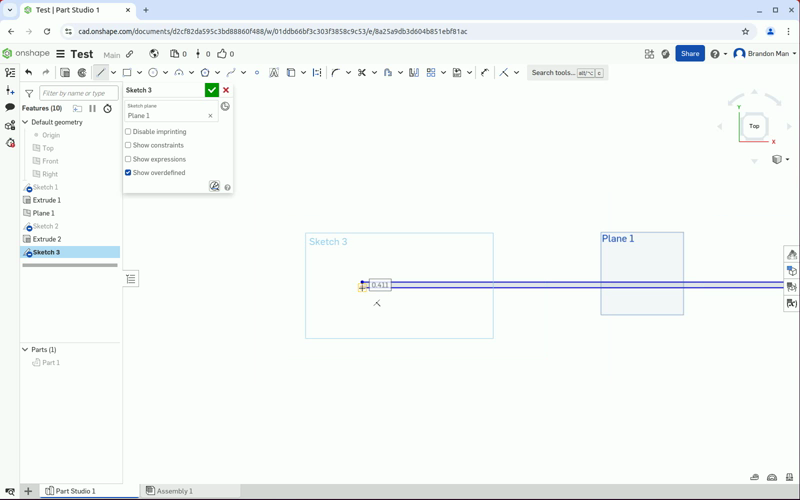
scroll(-6)
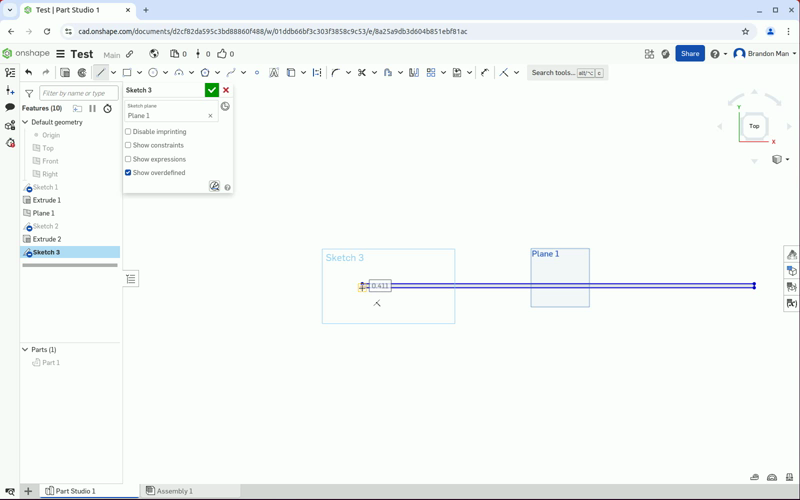
scroll(-6)
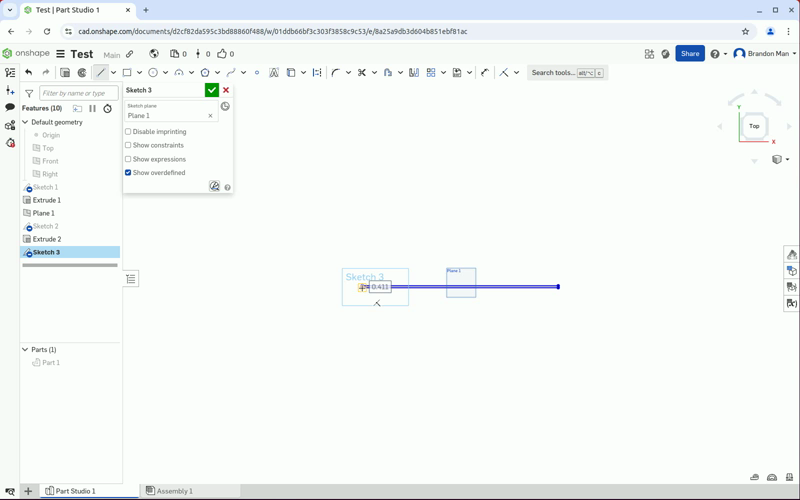
key(esc)
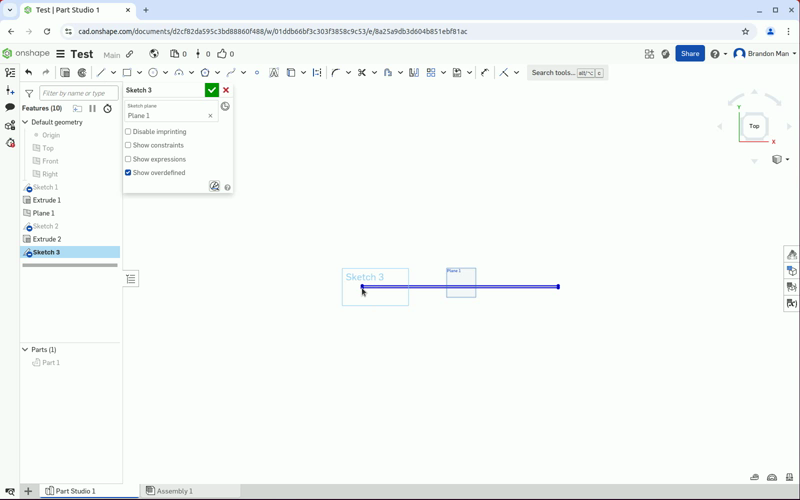
mouse_move(536, 286)
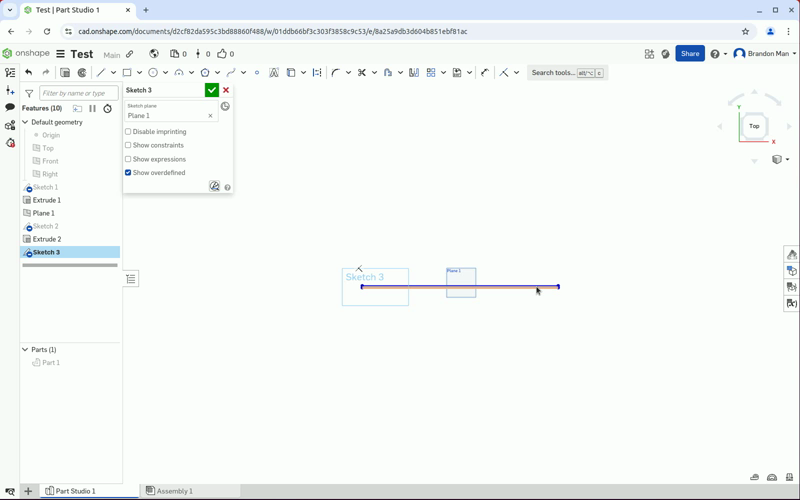
scroll(6)
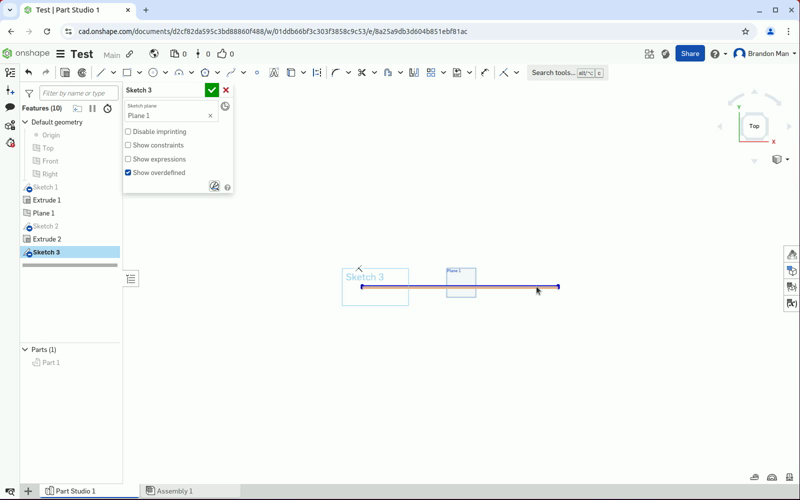
scroll(6)
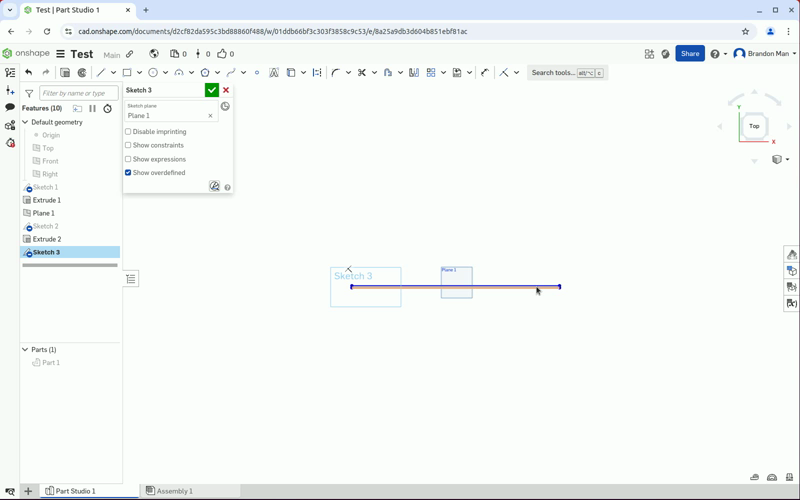
scroll(6)
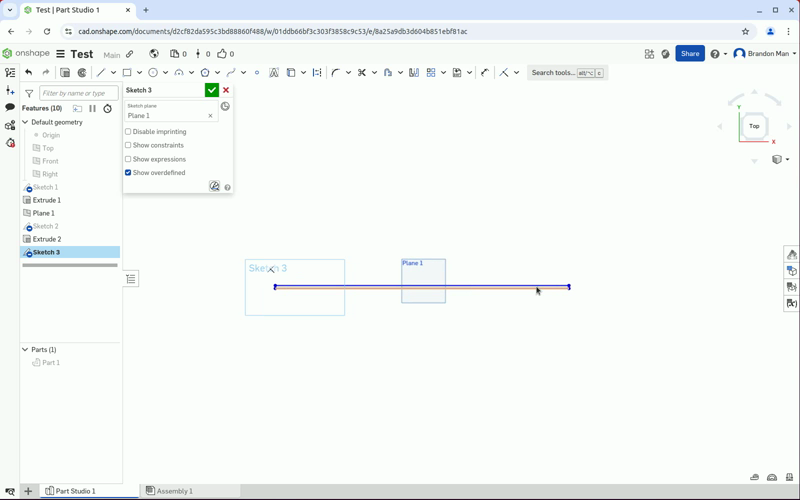
scroll(6)
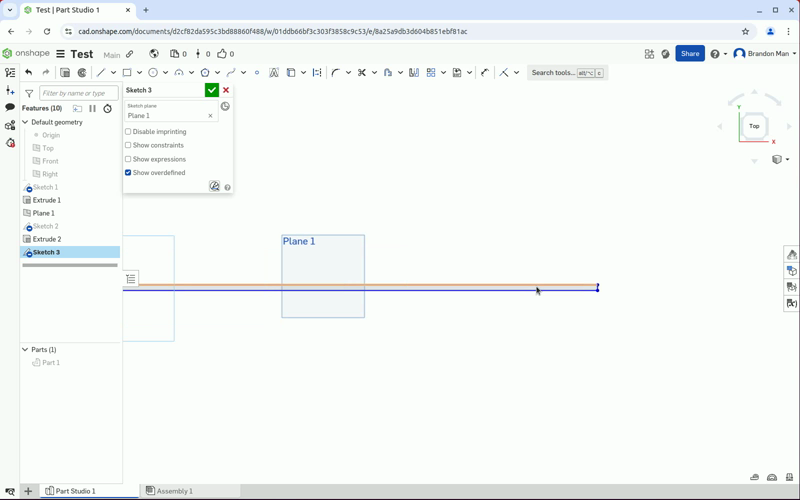
scroll(6)
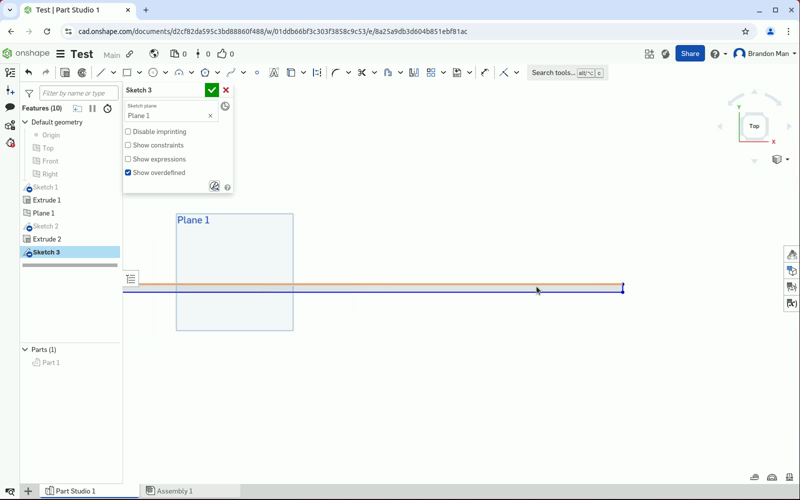
scroll(6)
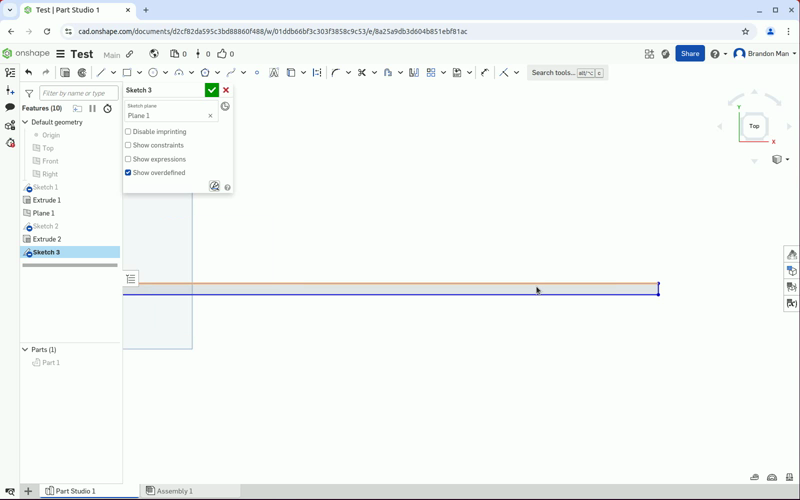
scroll(6)
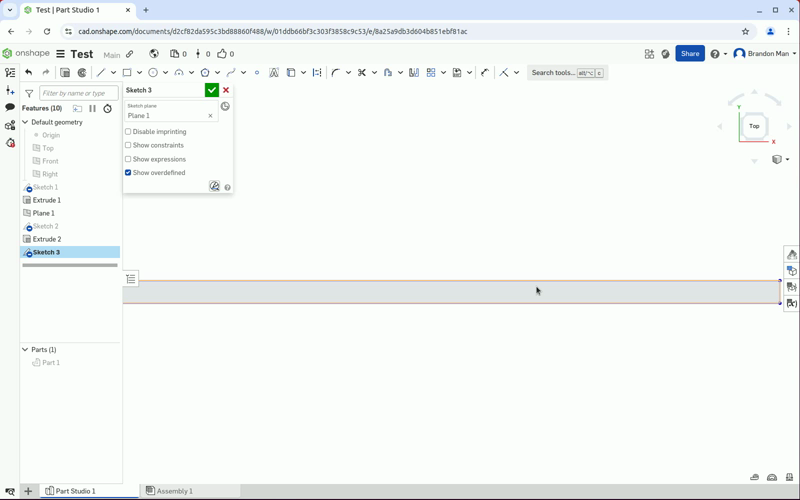
click(536, 286)
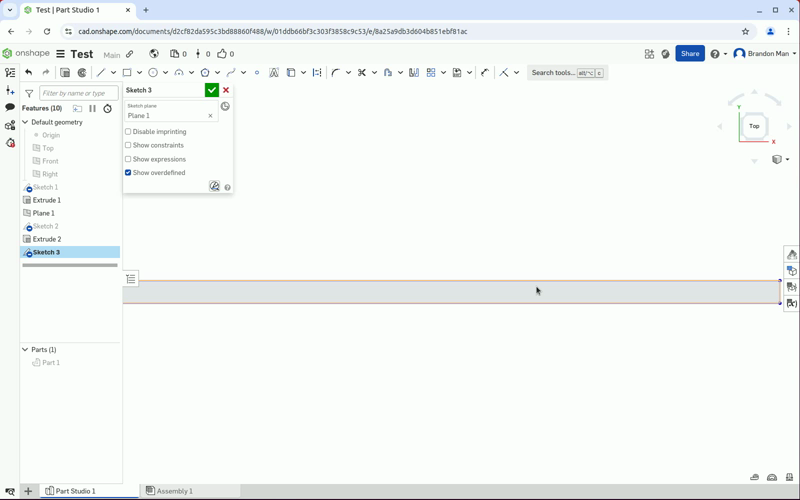
scroll(-6)
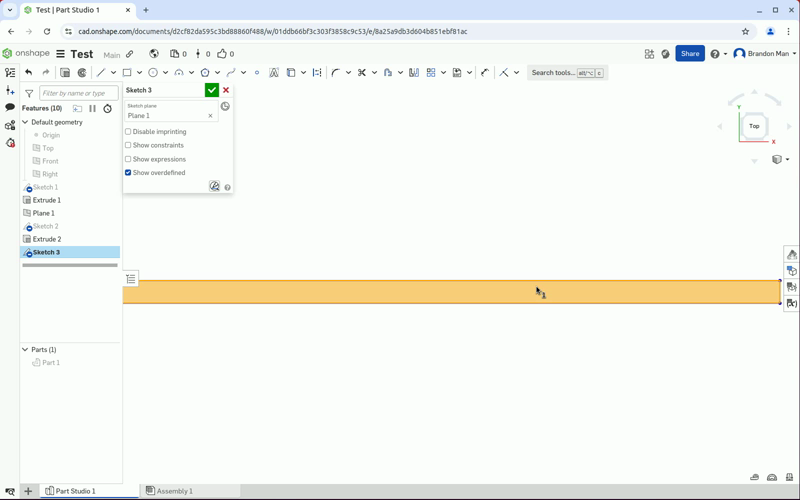
scroll(-6)
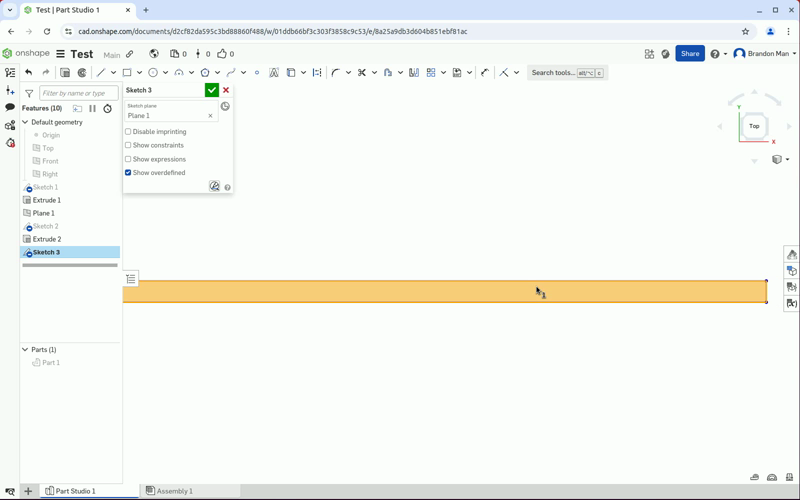
scroll(-6)
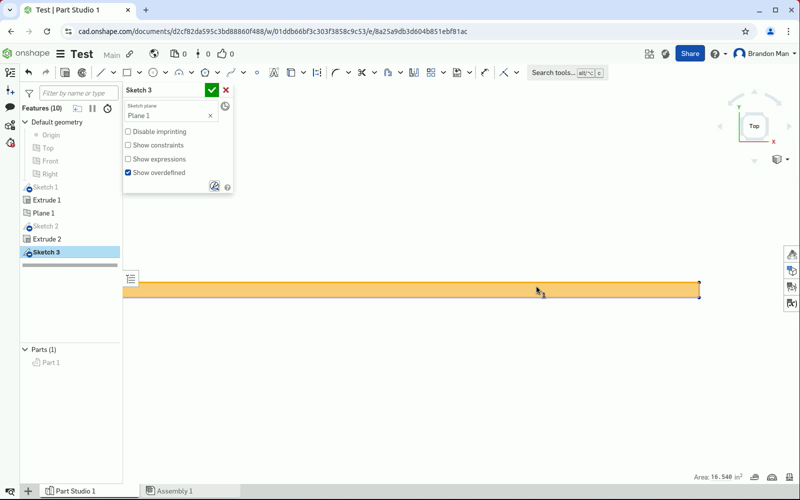
scroll(-6)
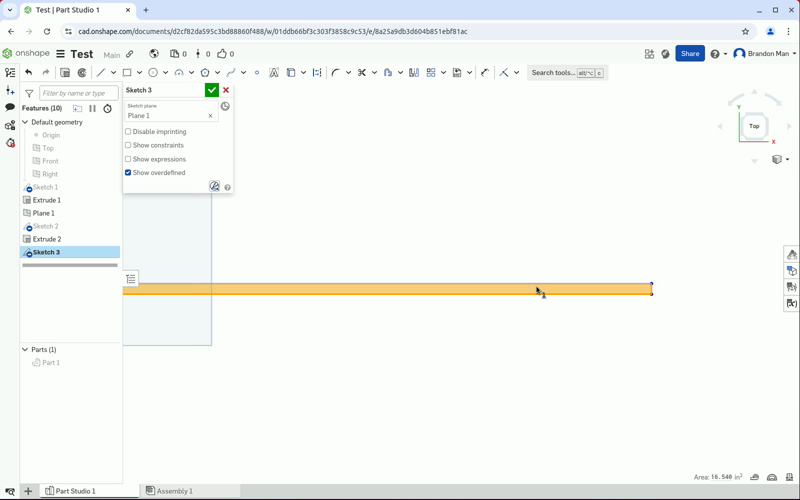
scroll(-6)
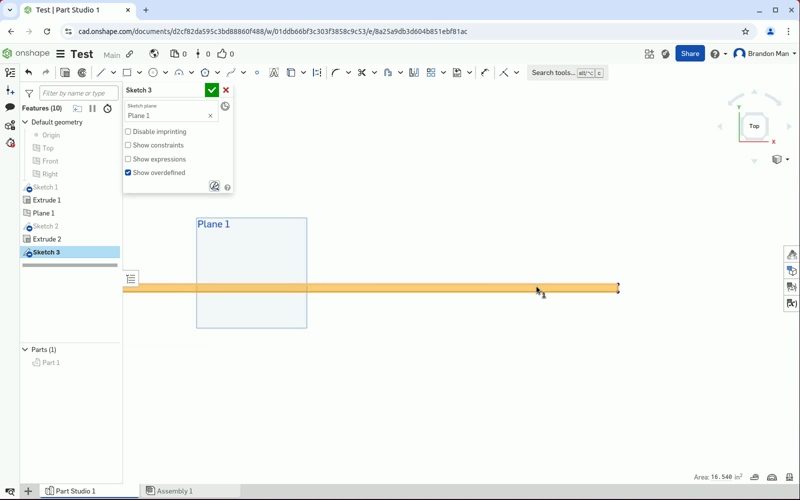
scroll(-6)
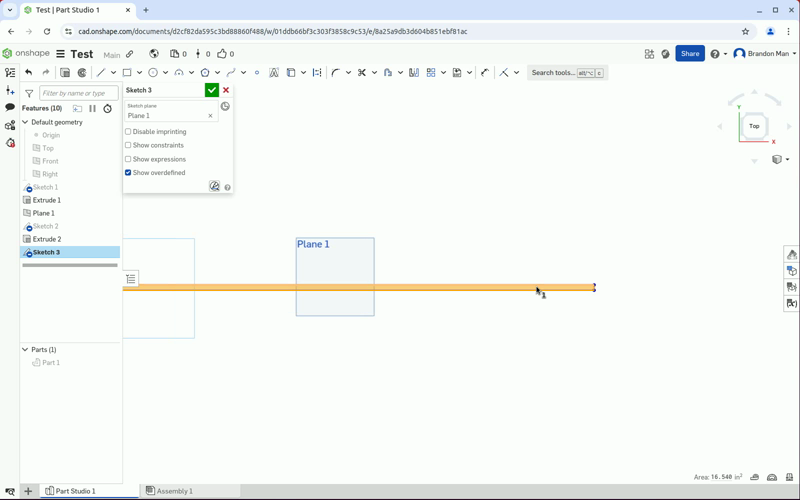
scroll(-6)
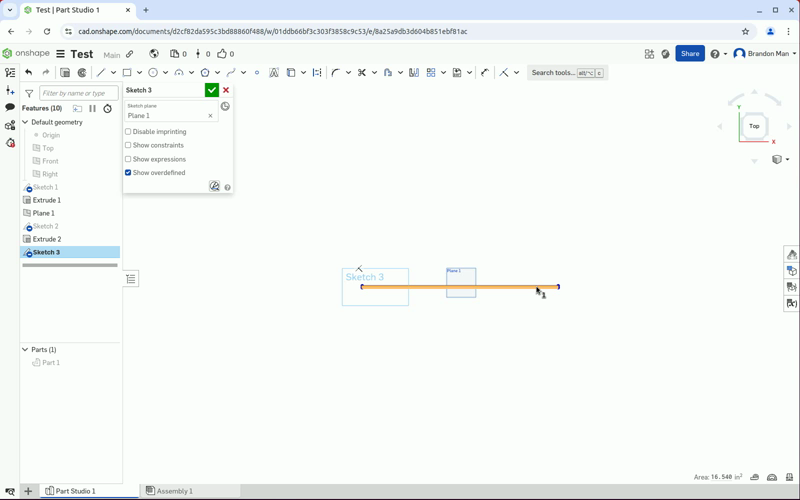
mouse_move(73, 352)
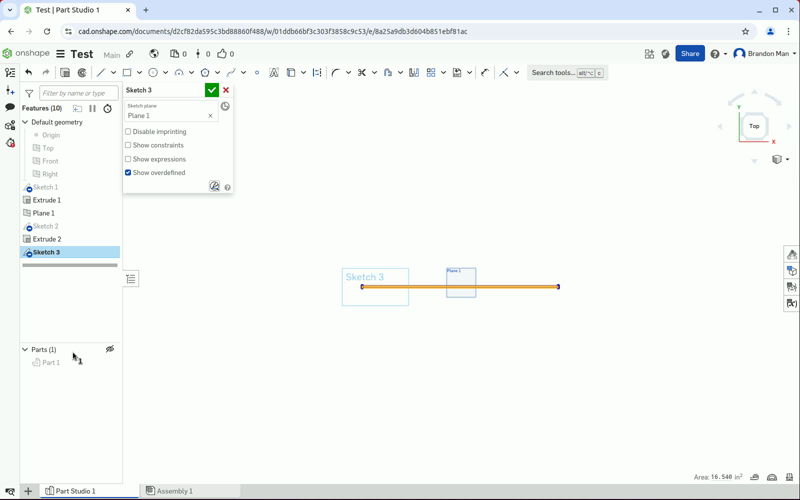
key(shift+y)
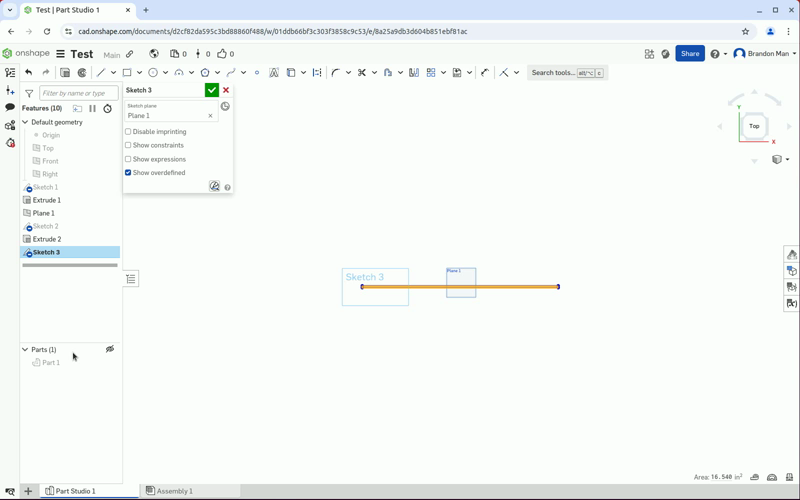
key(shift+e)
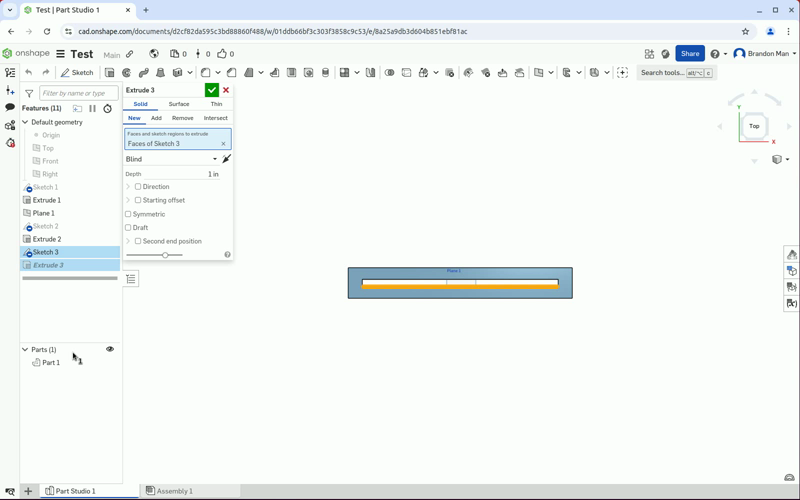
mouse_move(143, 106)
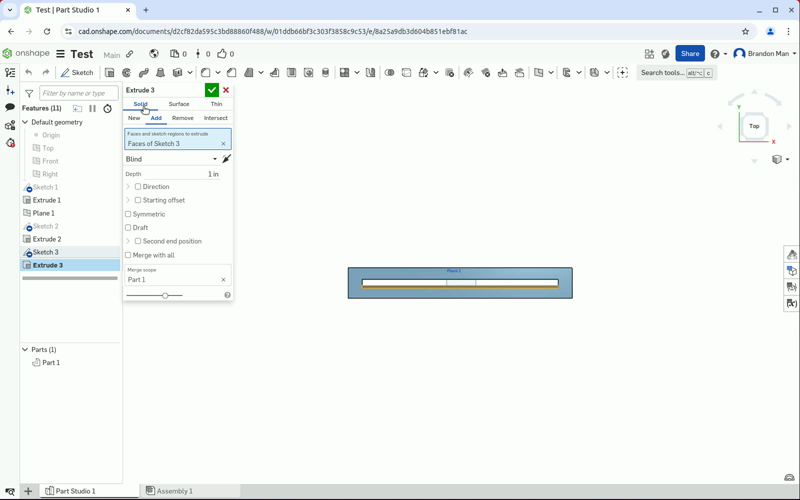
click(143, 106)
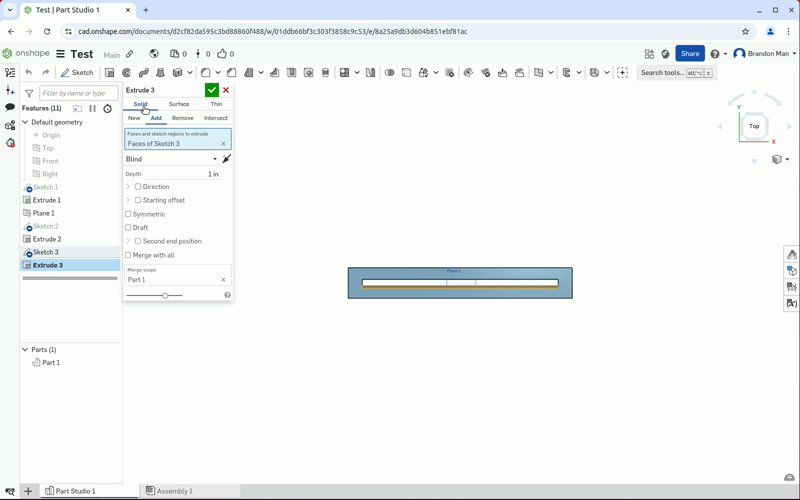
mouse_move(186, 120)
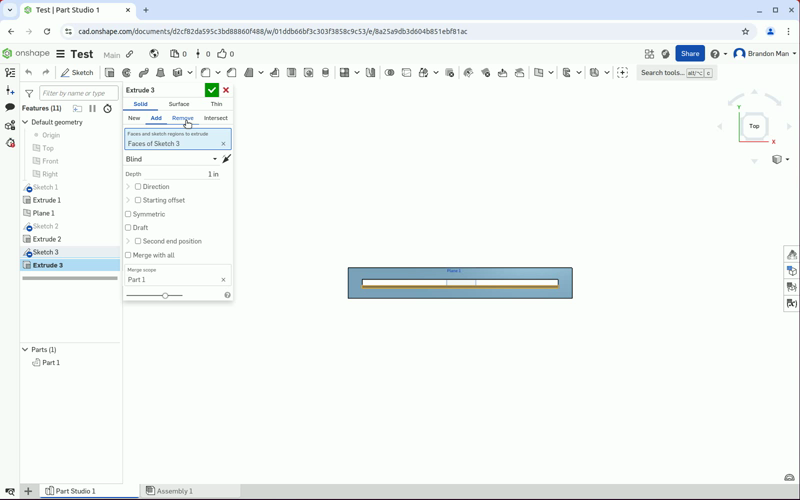
click(186, 120)
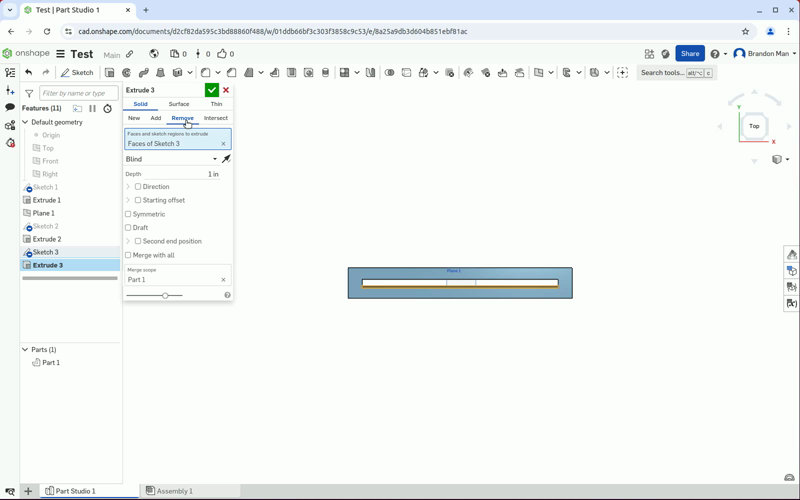
key(tab, 4)
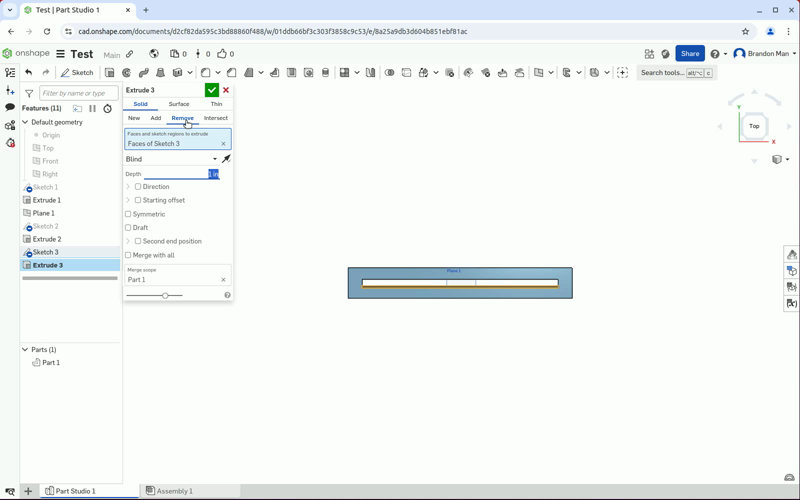
text(1.685)
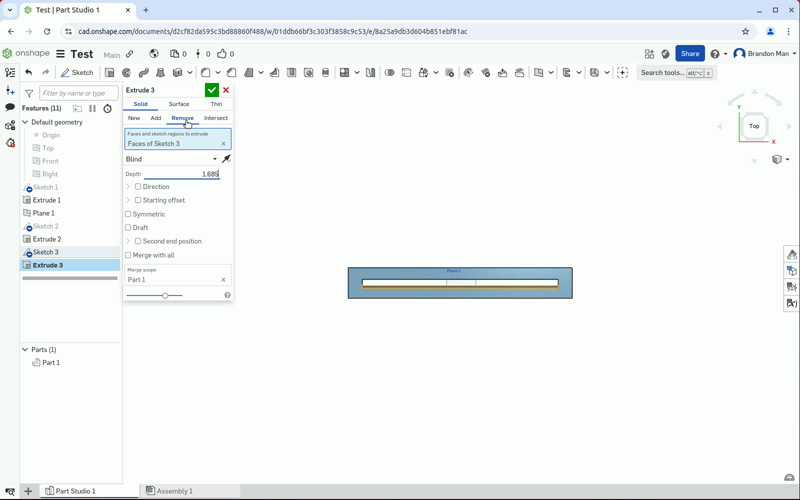
key(tab, 6)
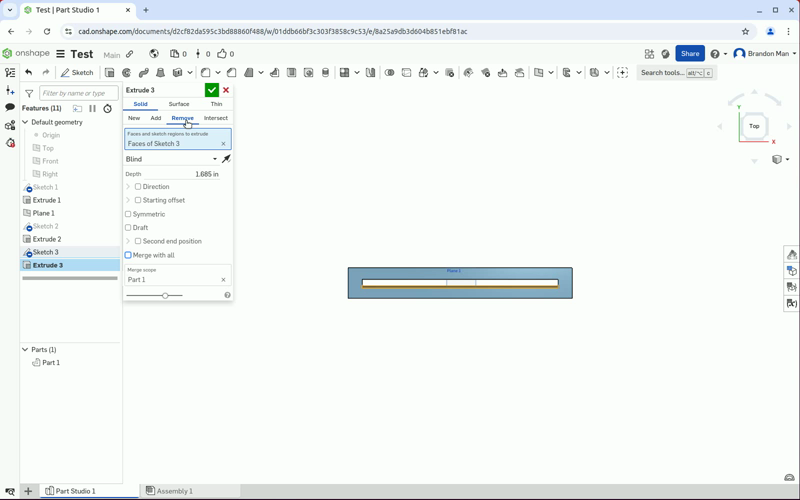
key(space)
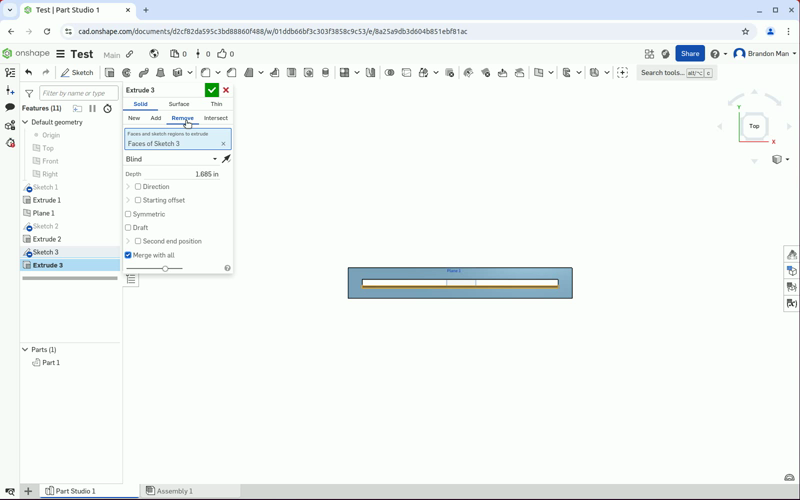
key(enter)
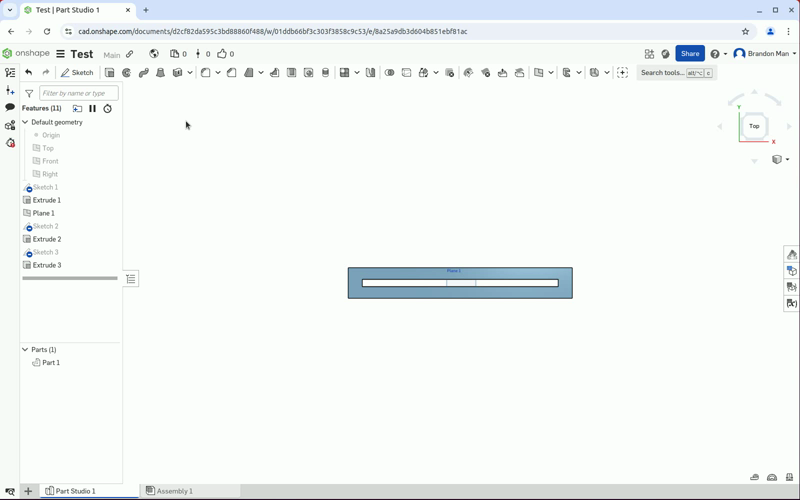
key(shift+h)
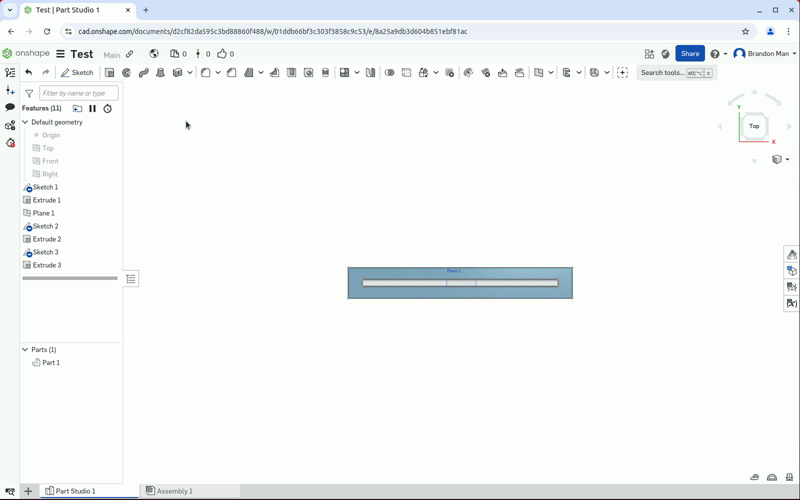
key(shift+h)
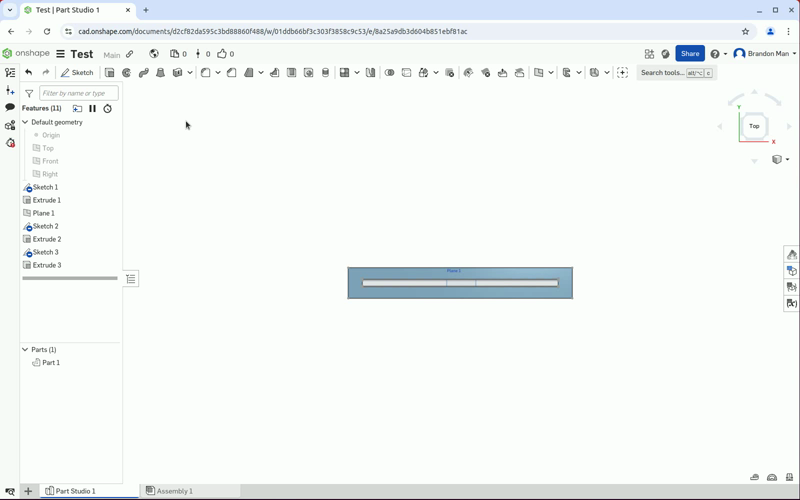
key(shift+7)
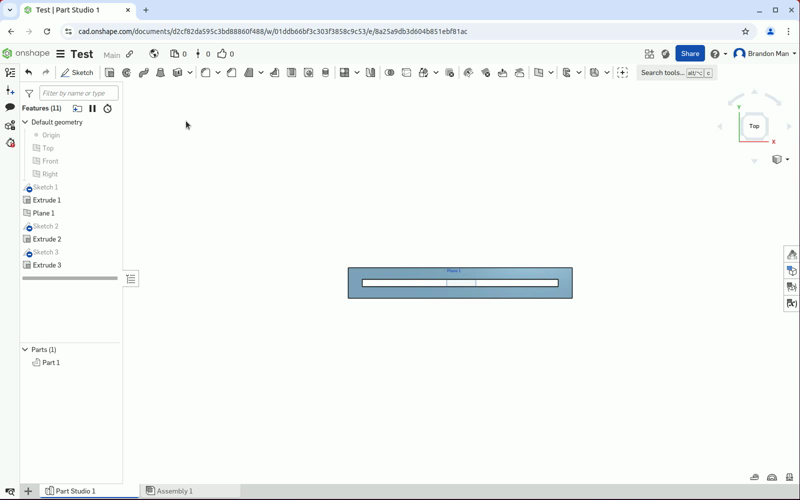
key(up, 3)
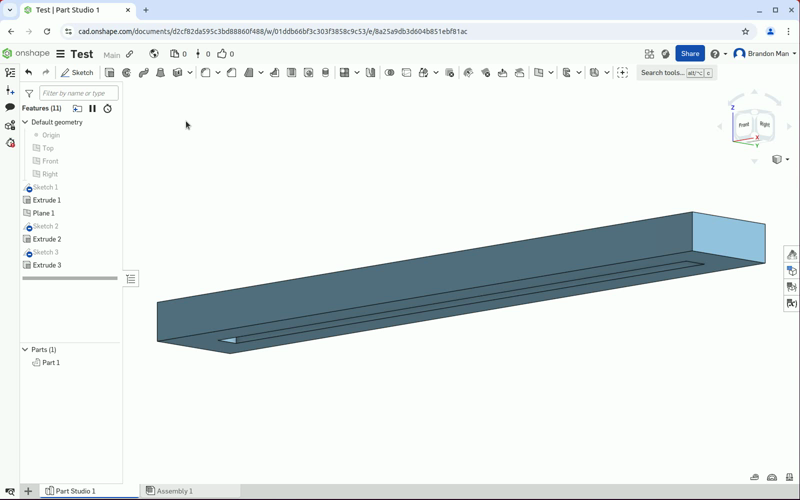
key(left, 3)
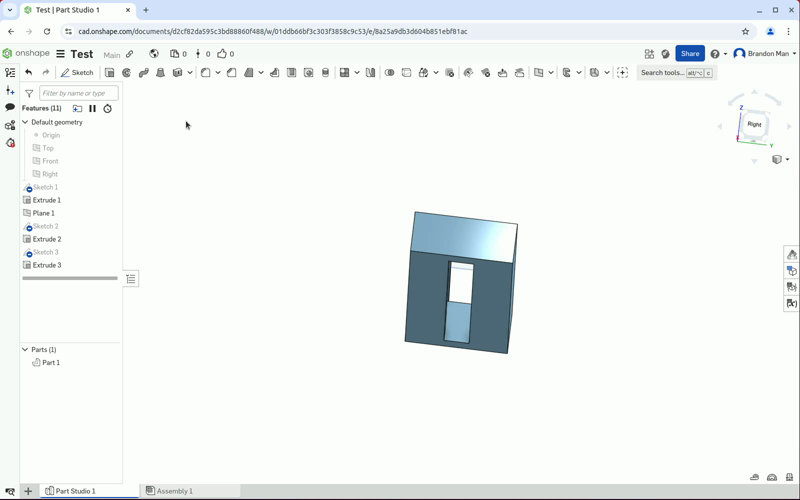
key(right, 3)
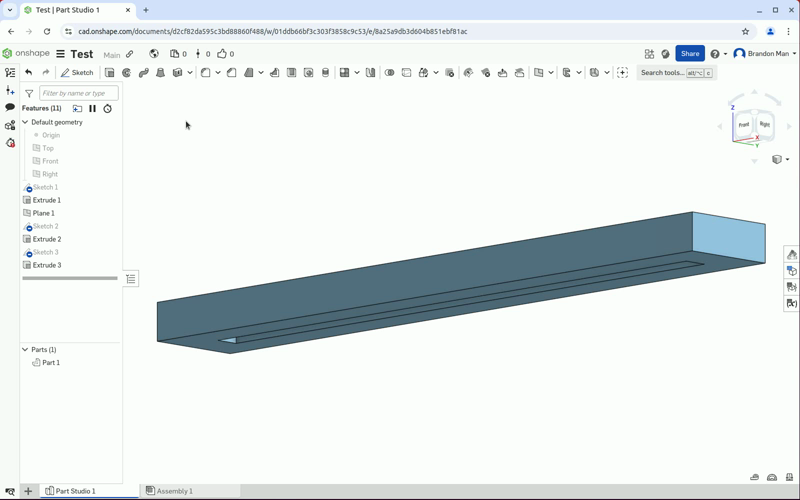
key(down, 3)
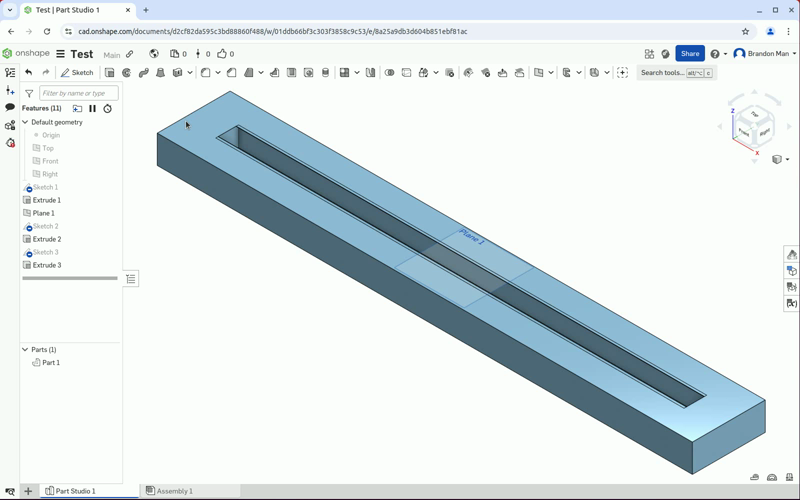
mouse_move(73, 189)
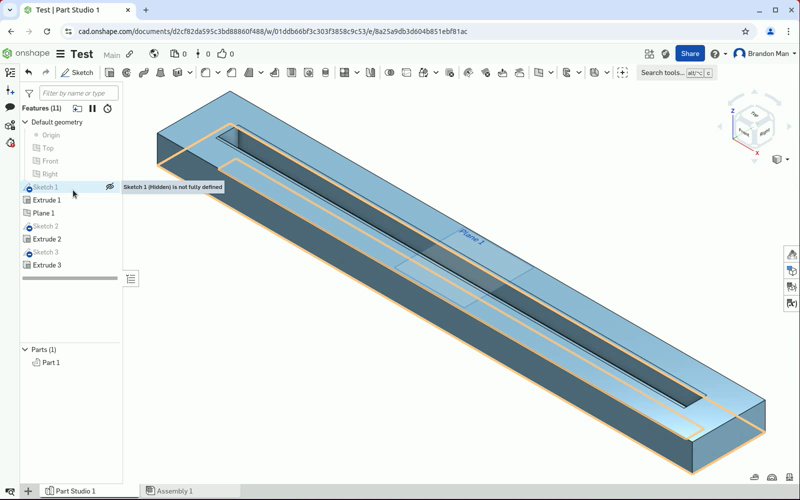
click(73, 189)